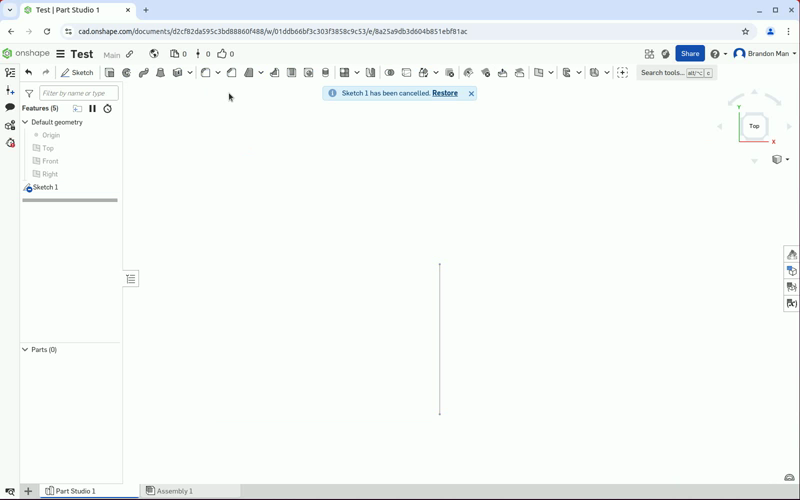
key(shift+h)
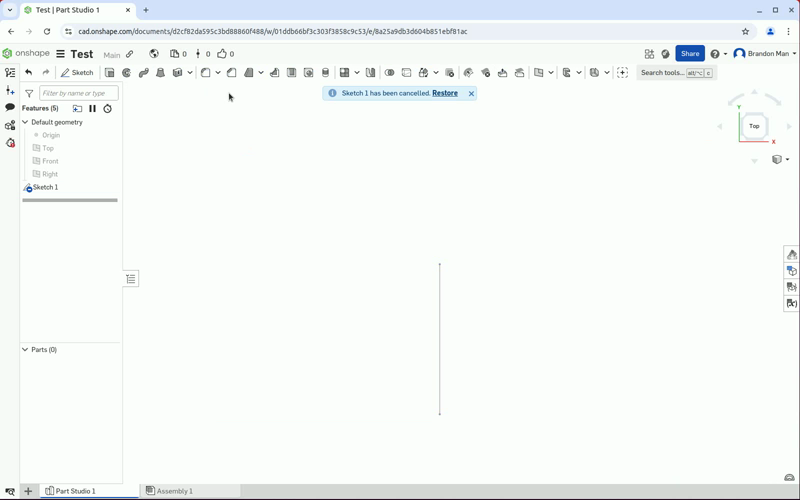
key(shift+s)
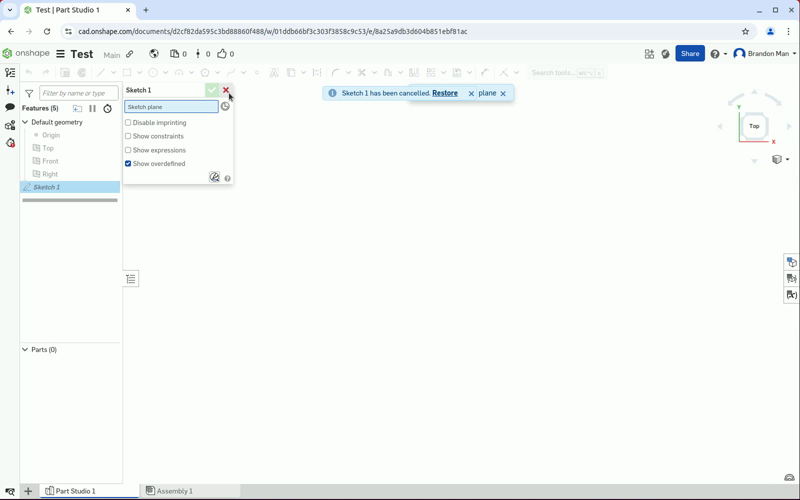
mouse_move(73, 150)
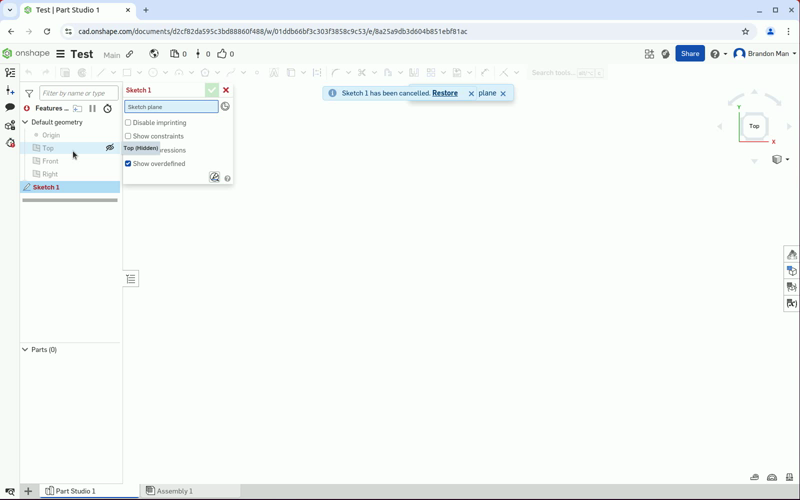
click(73, 150)
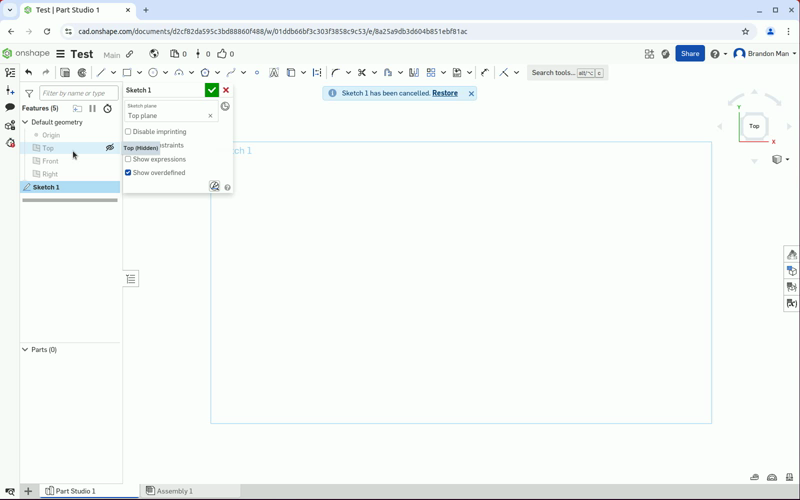
mouse_move(73, 352)
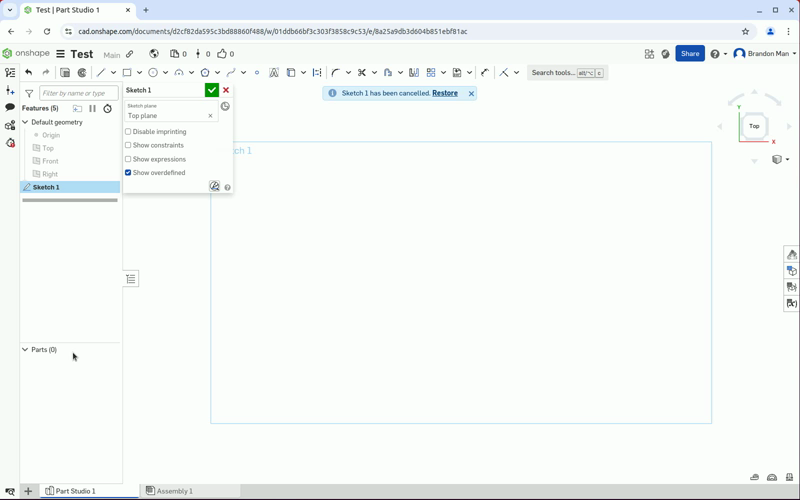
key(y)
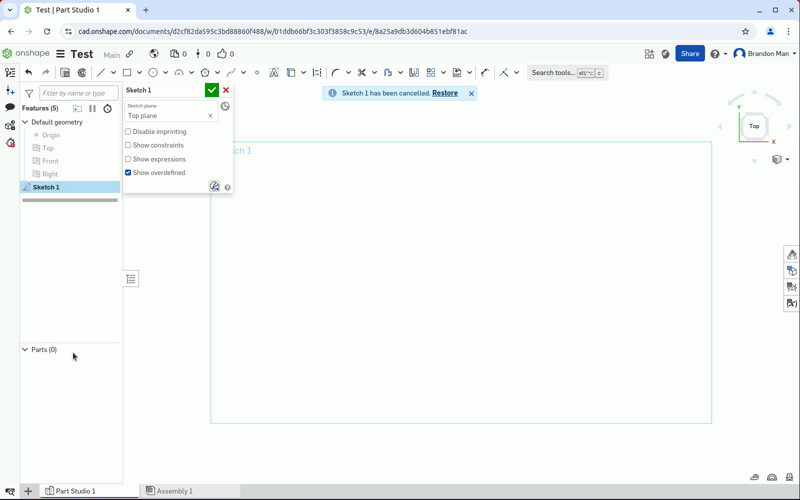
key(a)
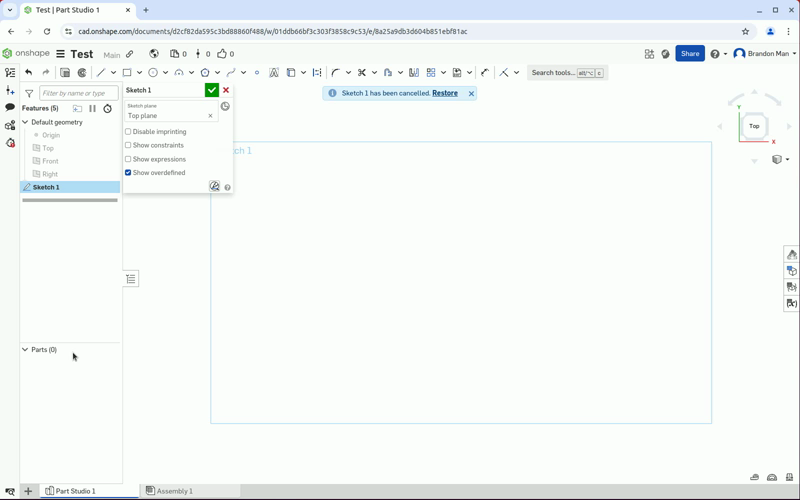
key_down(shift)
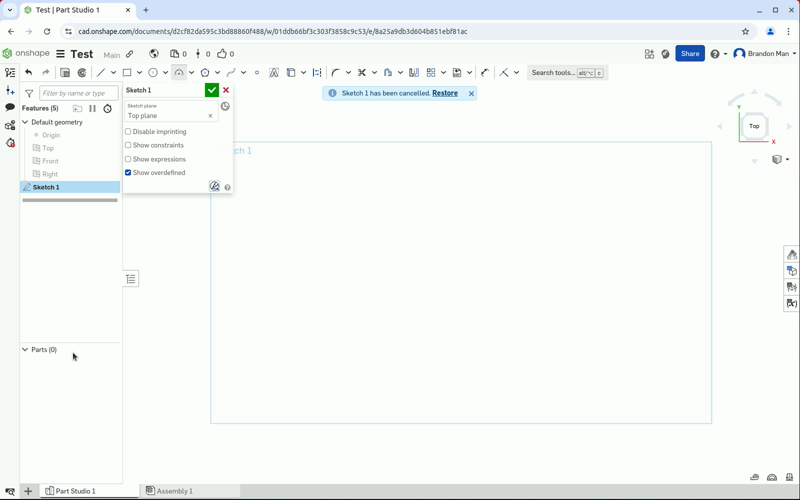
mouse_move(348, 300)
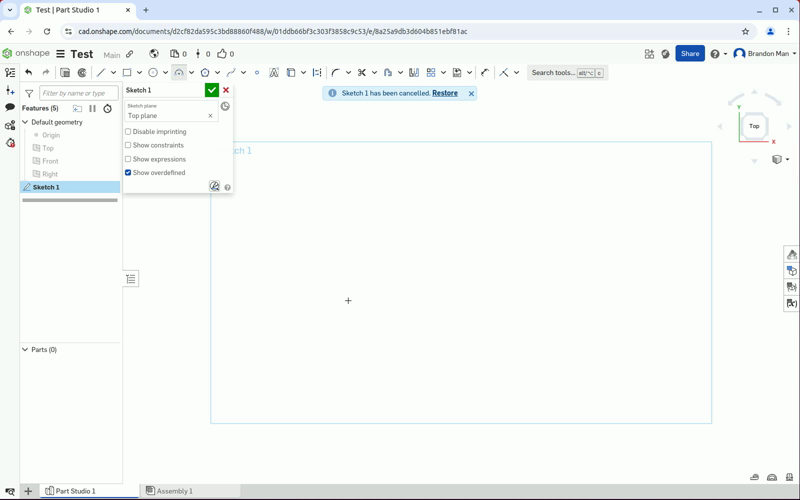
click(348, 300)
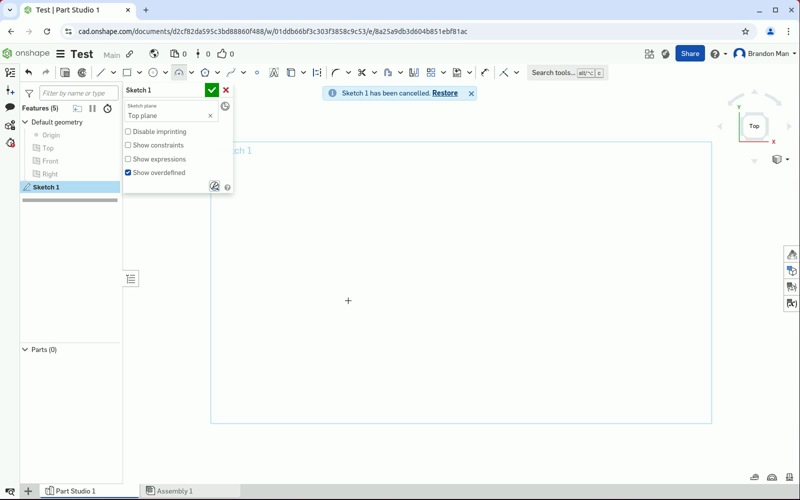
key_up(shift)
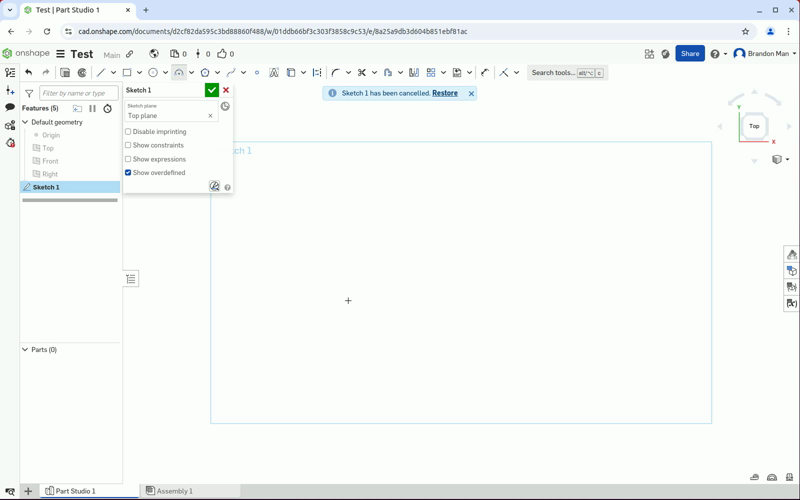
key_down(shift)
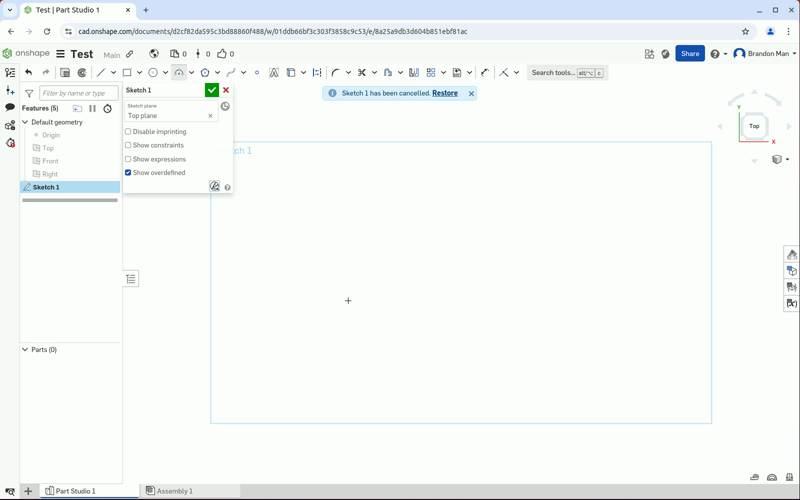
mouse_move(467, 216)
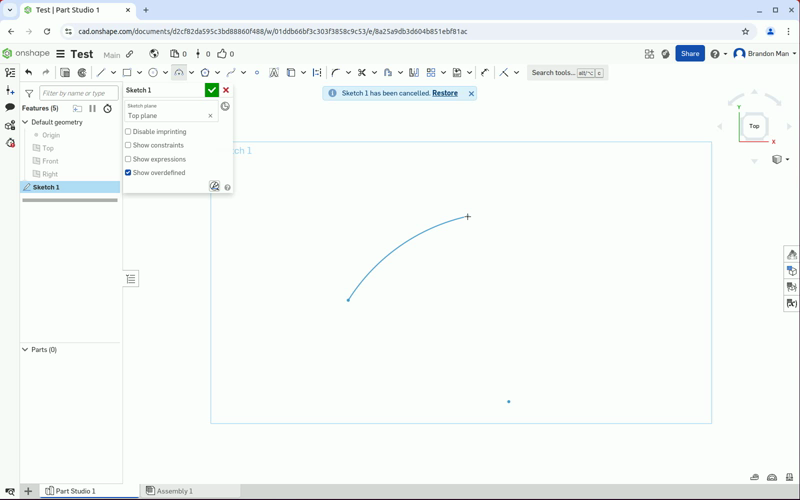
click(467, 216)
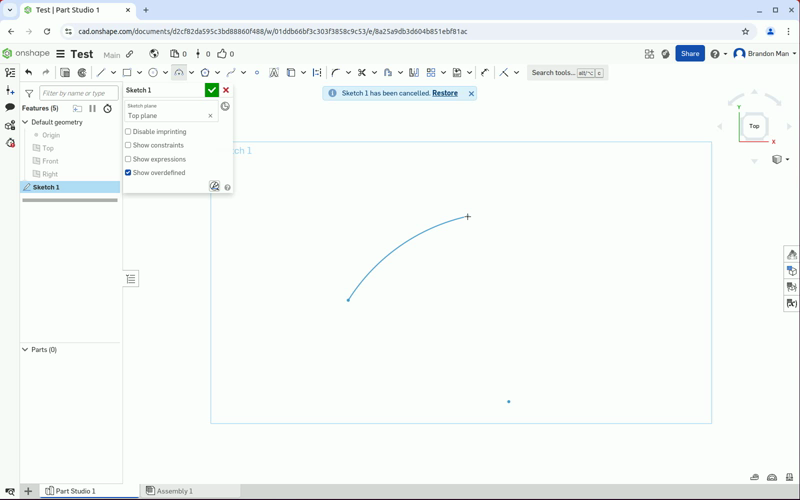
mouse_move(450, 318)
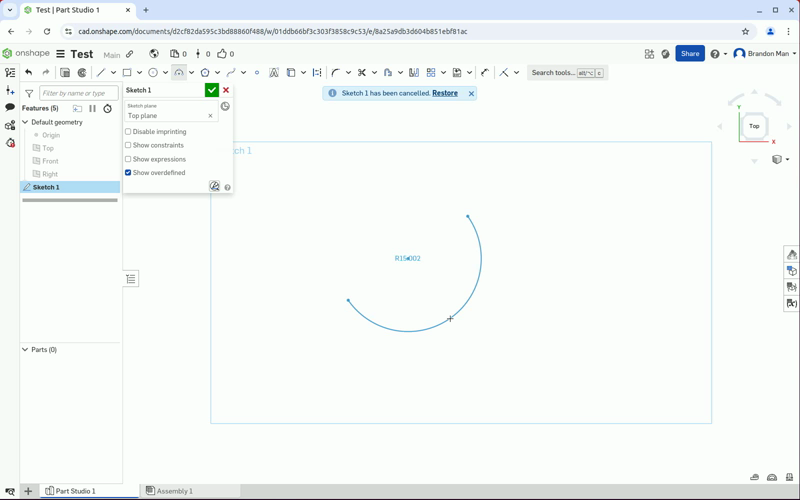
click(450, 318)
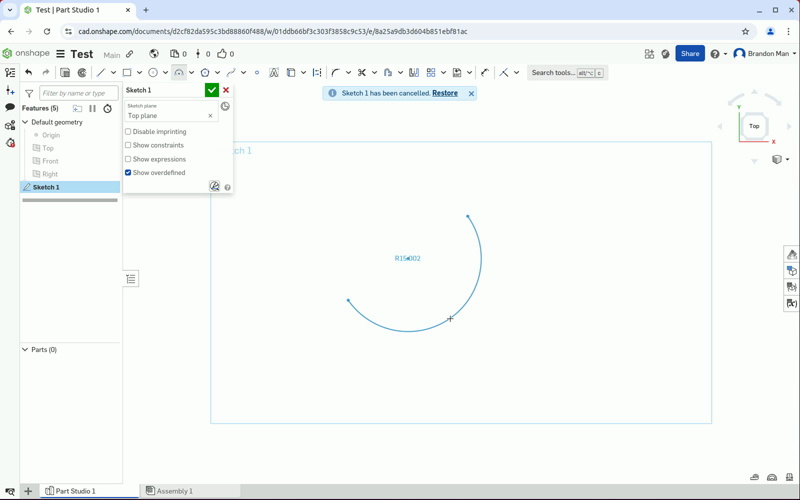
key_up(shift)
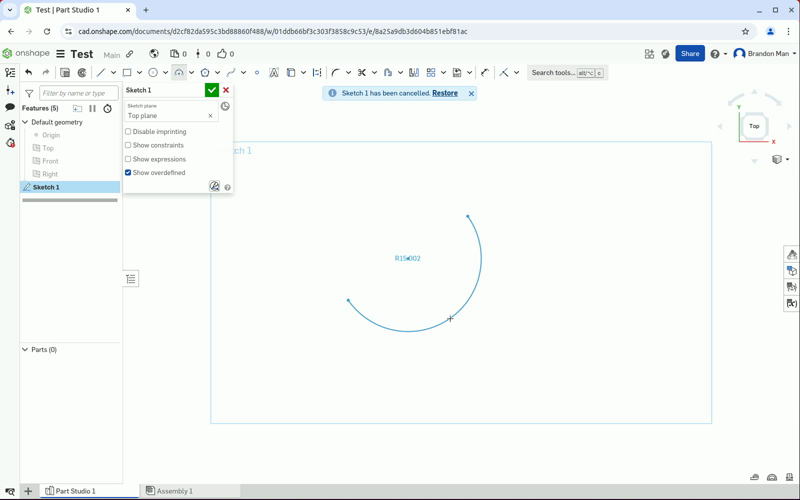
mouse_move(467, 216)
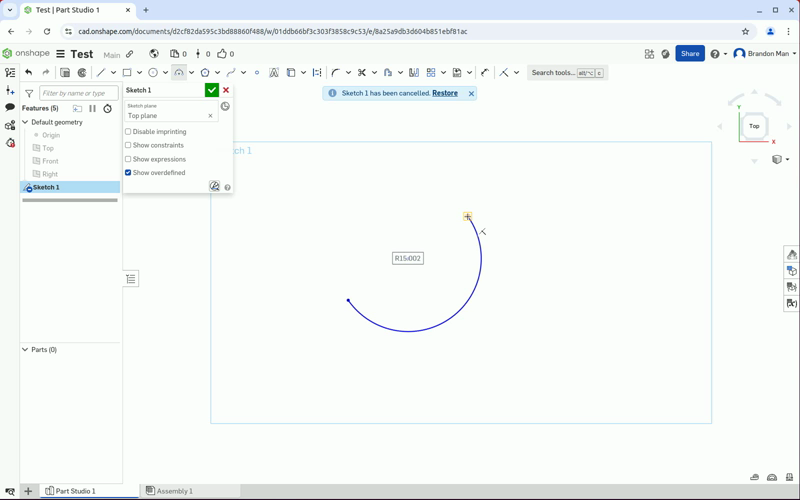
click(467, 216)
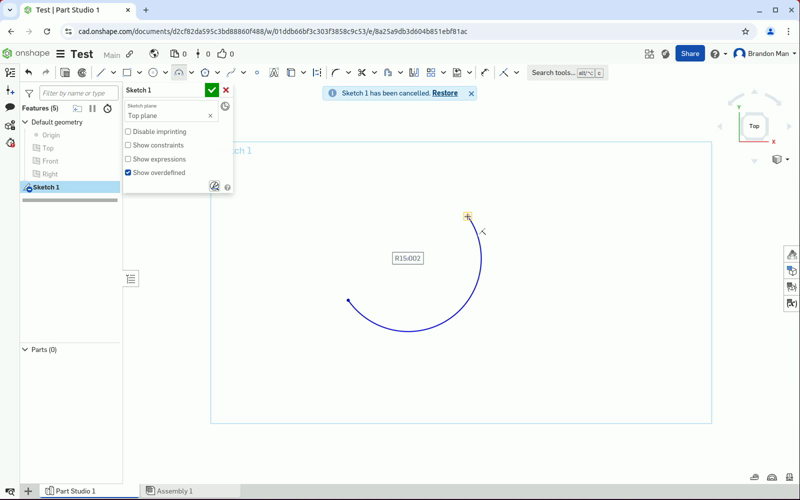
mouse_move(348, 300)
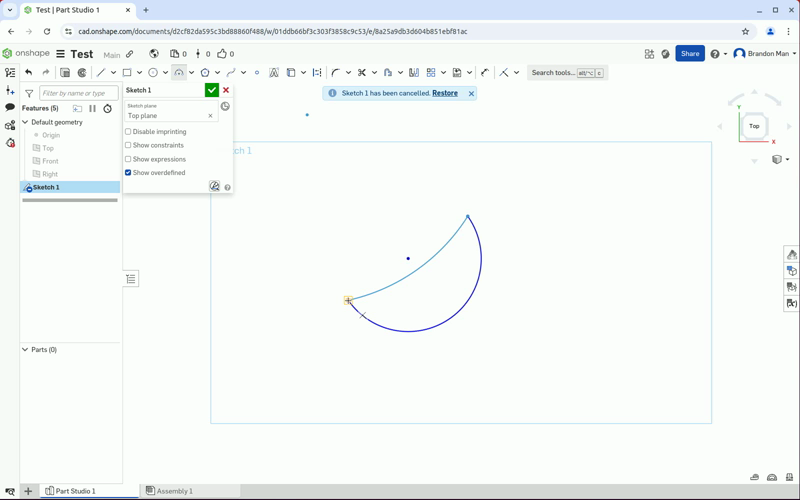
click(348, 300)
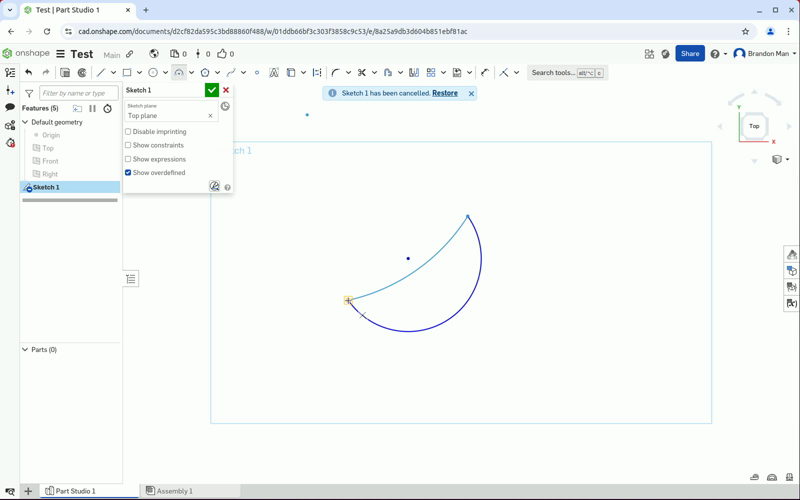
key_down(shift)
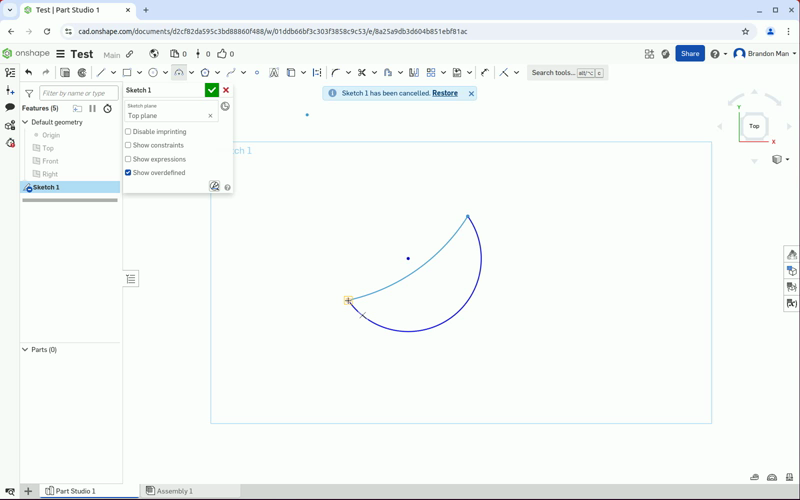
mouse_move(396, 241)
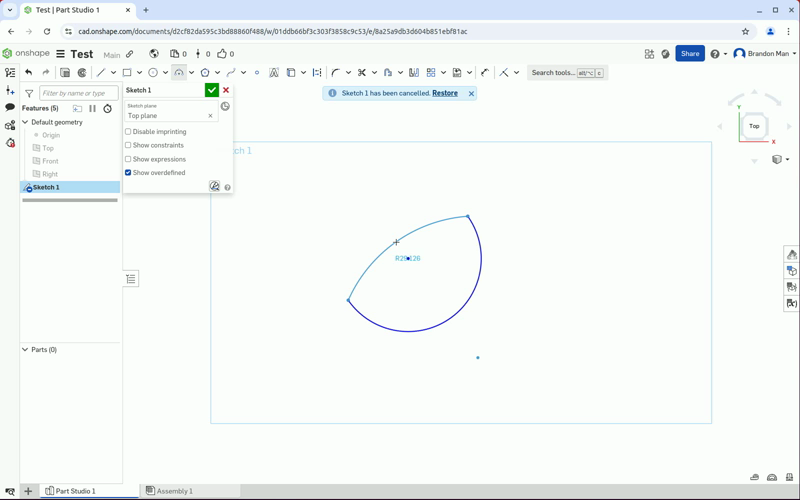
click(396, 241)
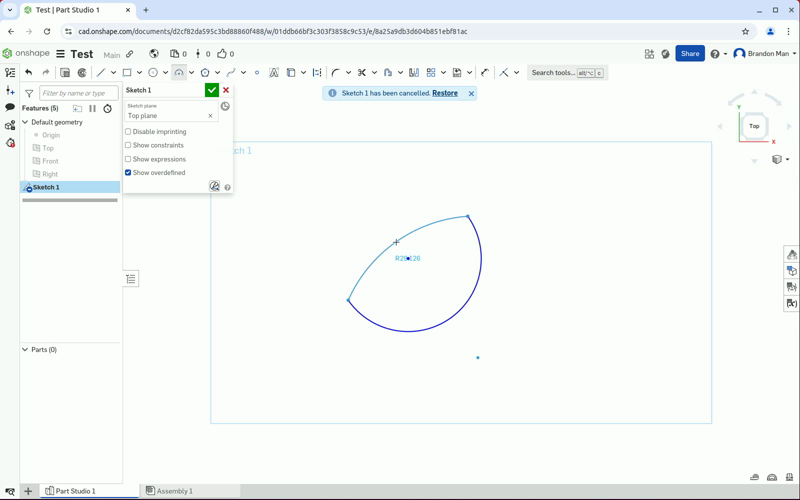
key_up(shift)
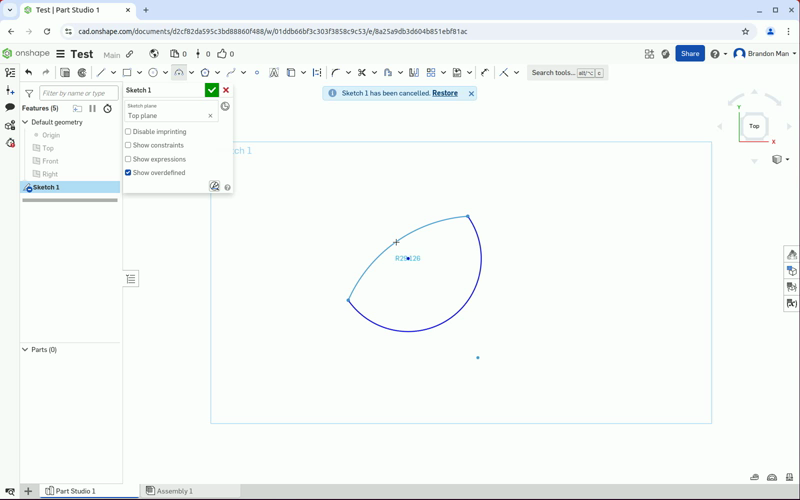
key(esc)
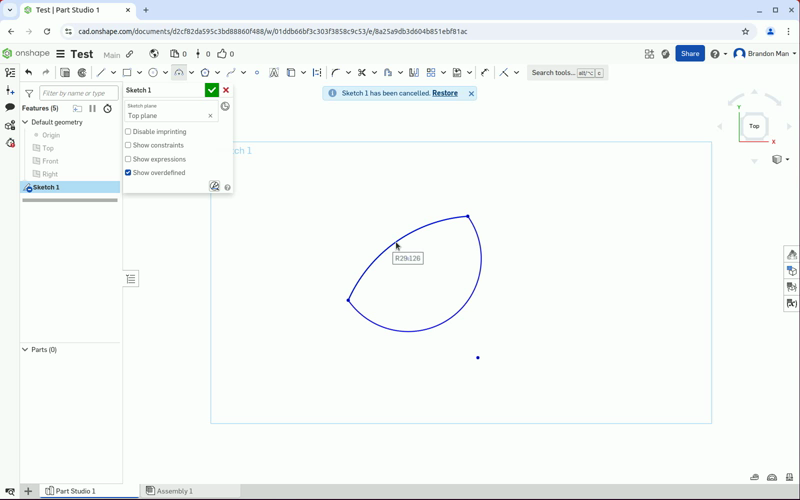
key(c)
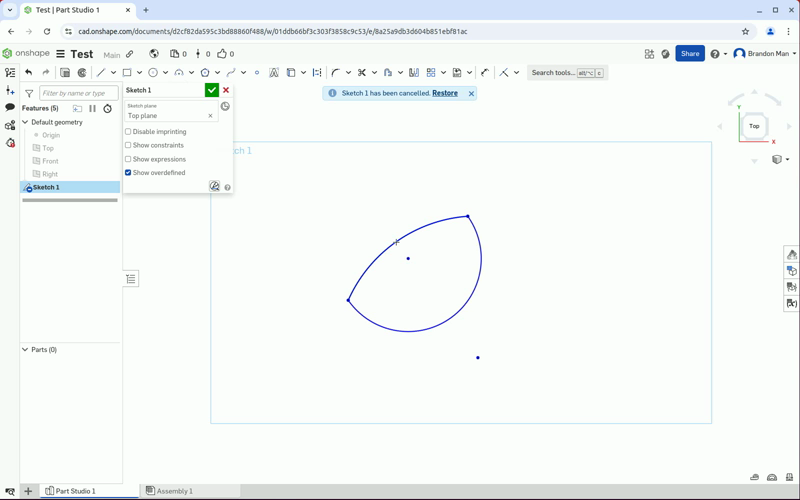
key_down(shift)
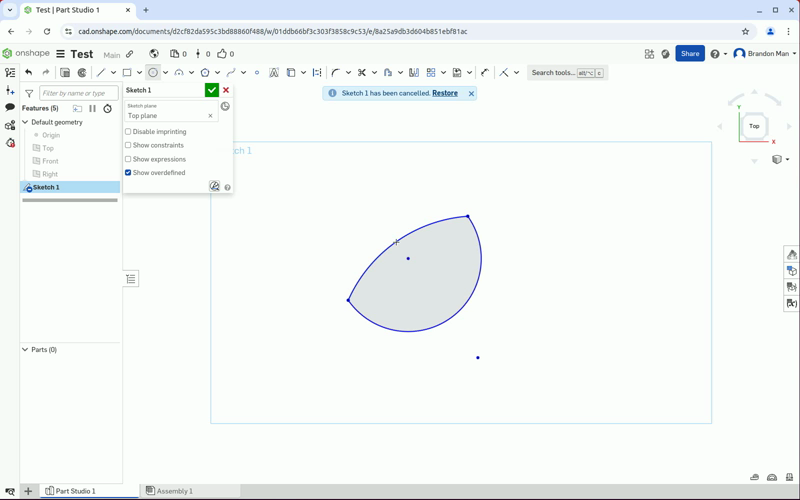
mouse_move(366, 301)
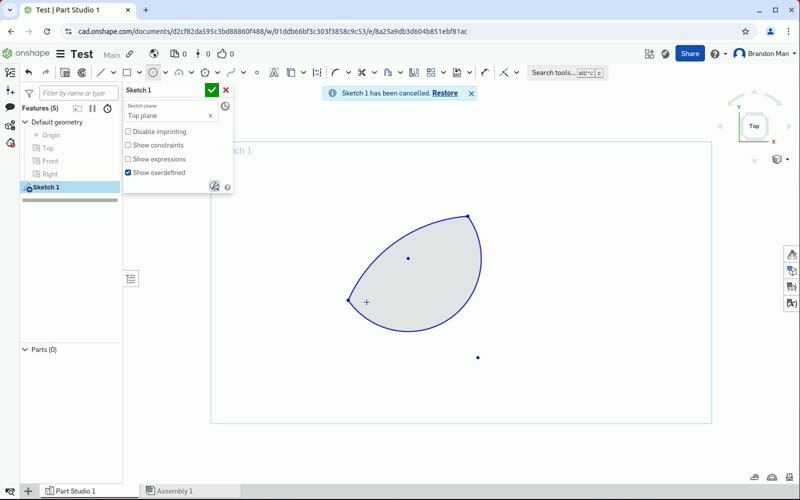
click(366, 301)
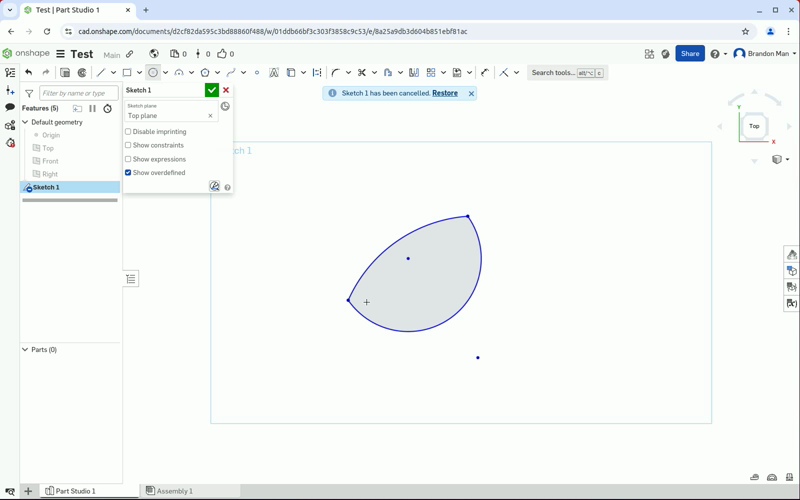
key_up(shift)
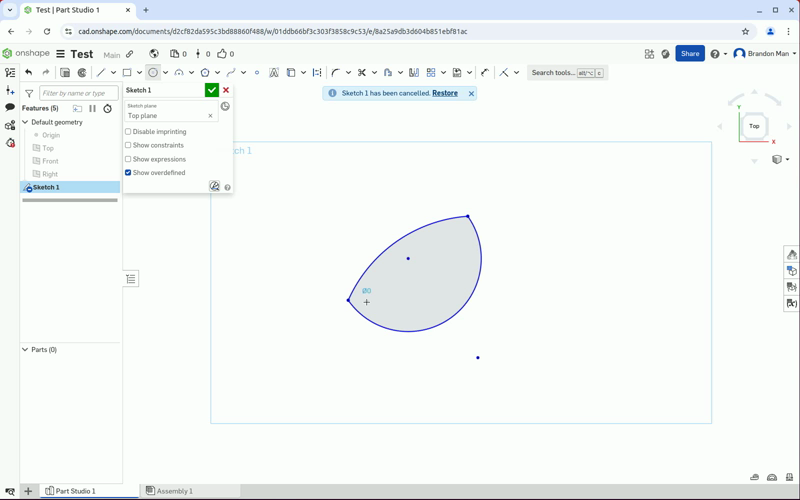
mouse_move(370, 301)
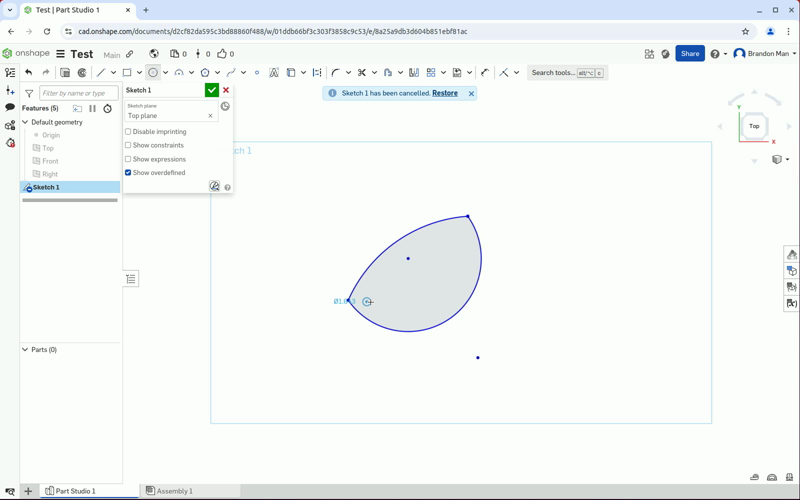
click(370, 301)
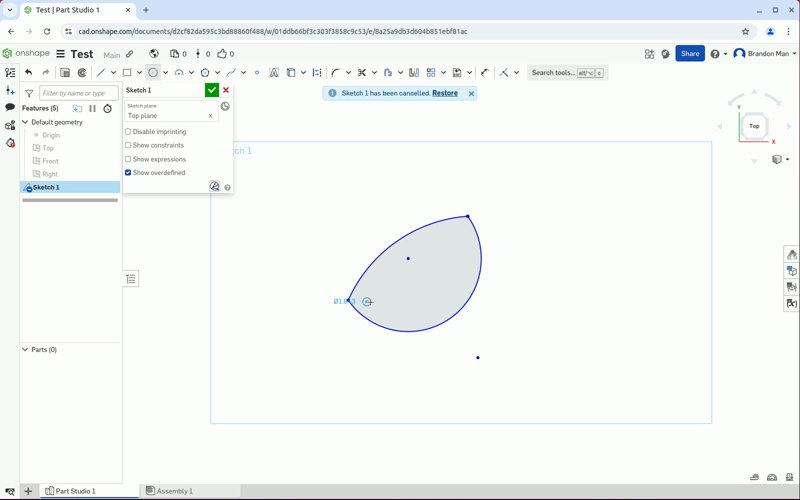
key(esc)
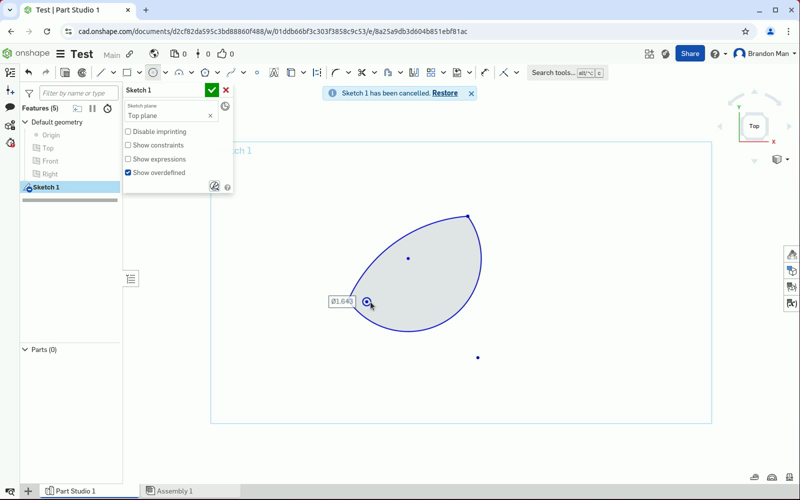
key(c)
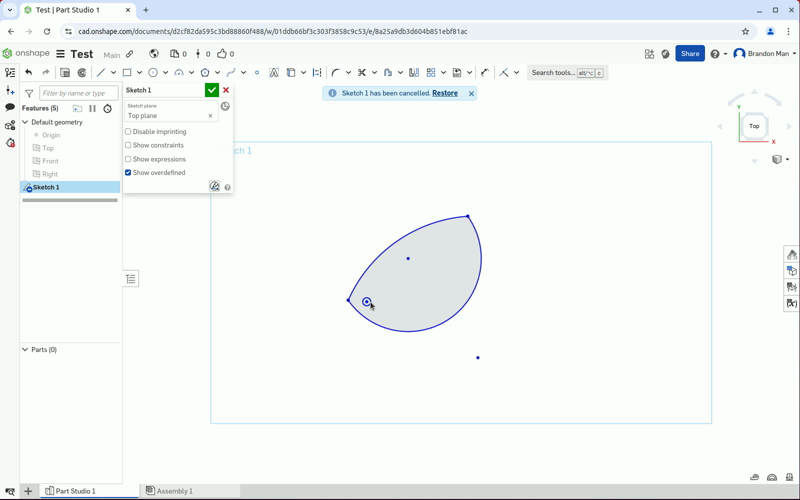
key_down(shift)
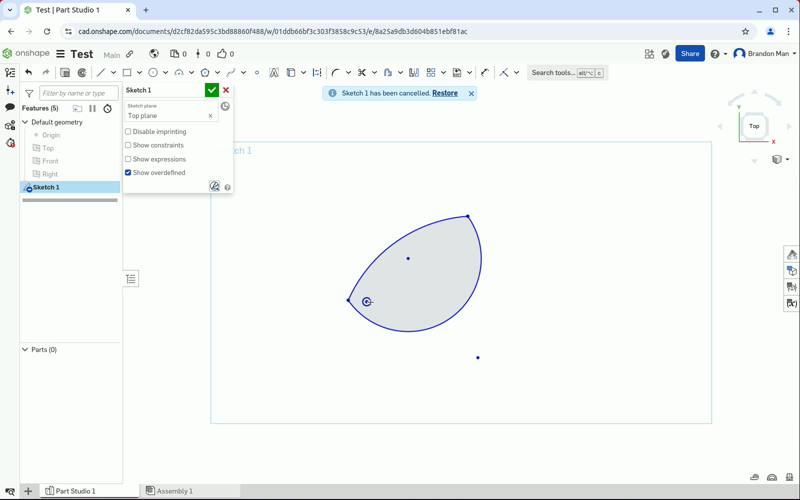
mouse_move(446, 309)
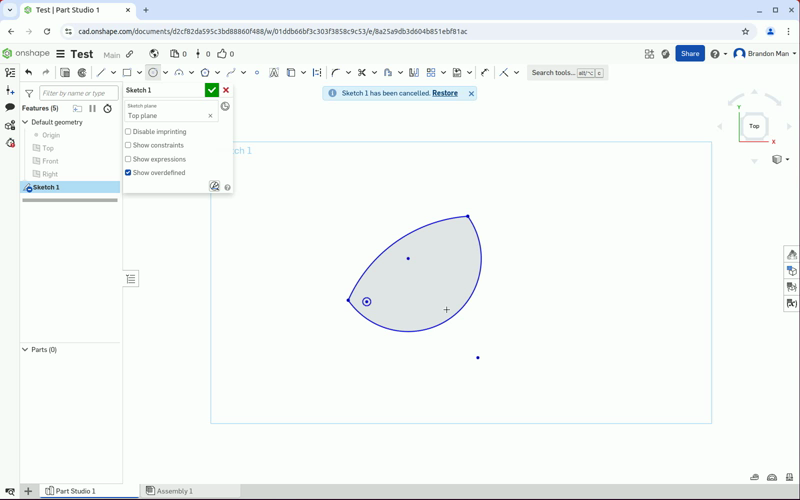
click(446, 309)
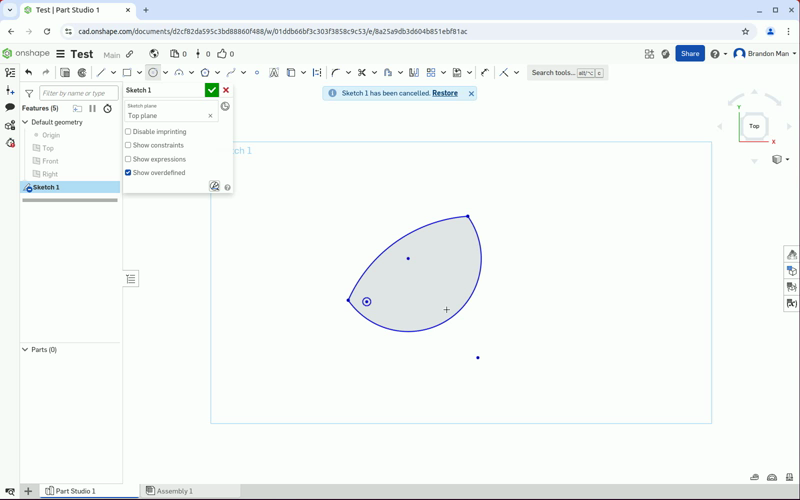
key_up(shift)
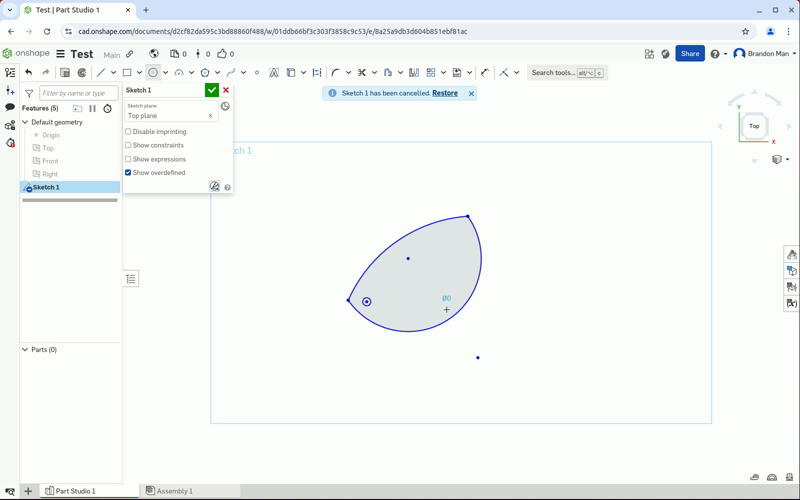
mouse_move(450, 309)
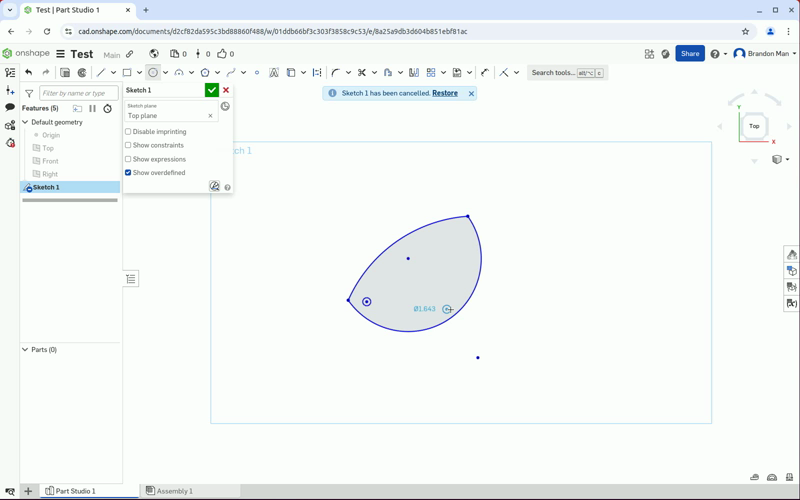
click(450, 309)
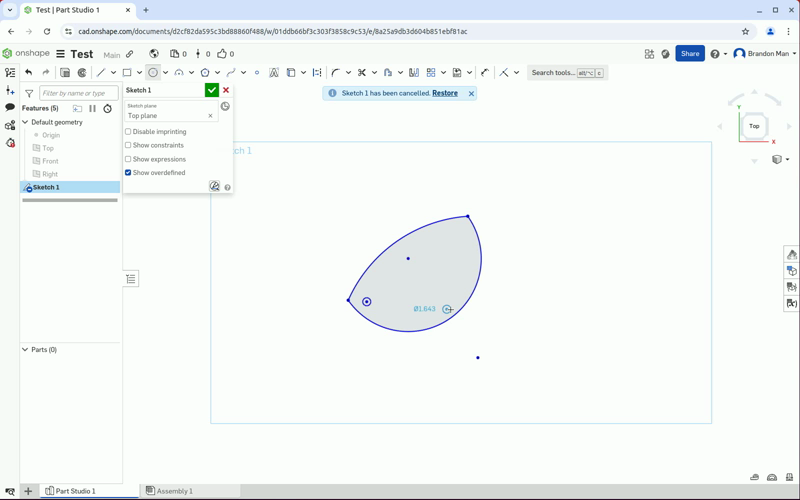
key(esc)
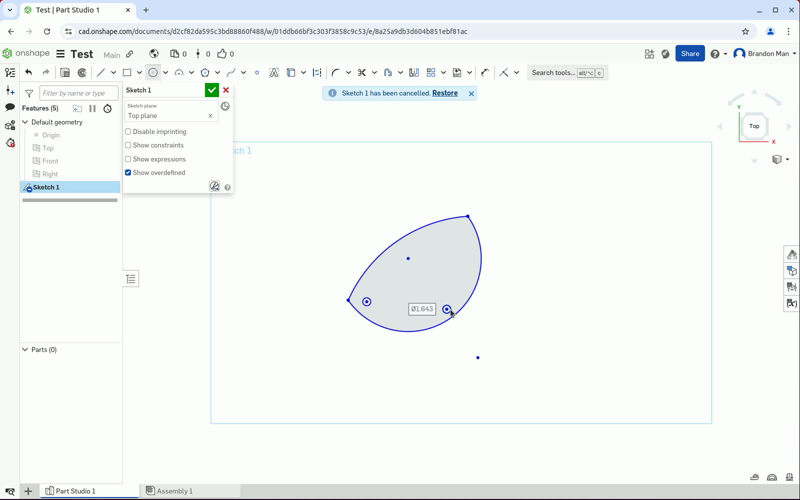
key(c)
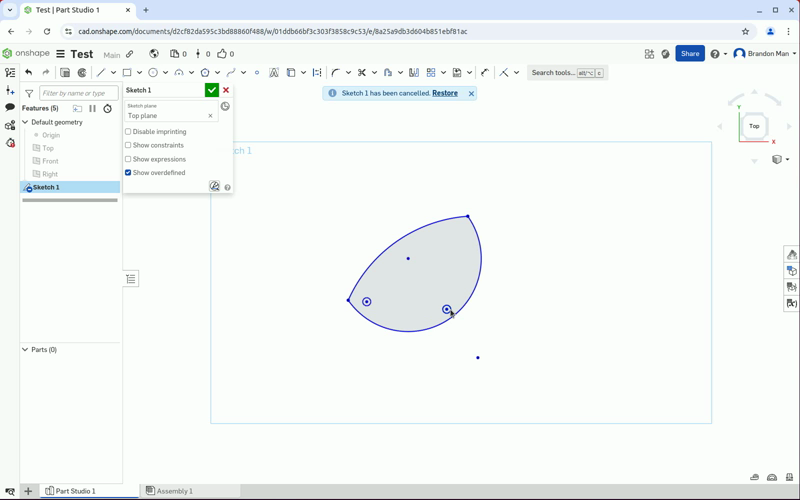
key_down(shift)
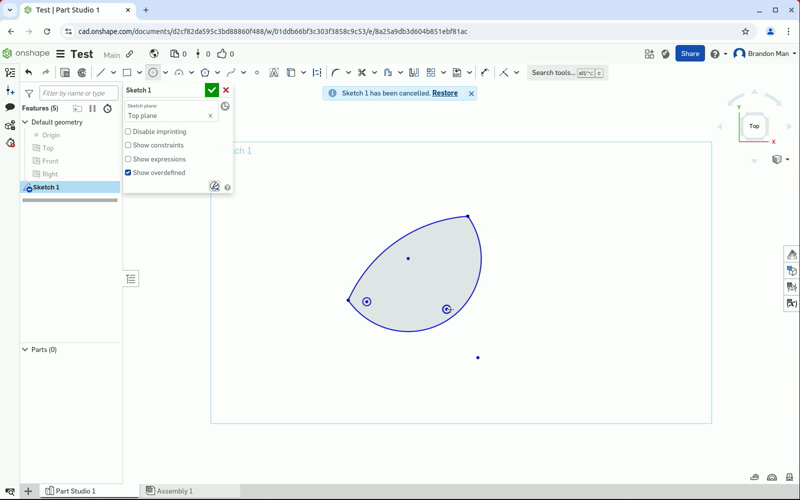
mouse_move(466, 227)
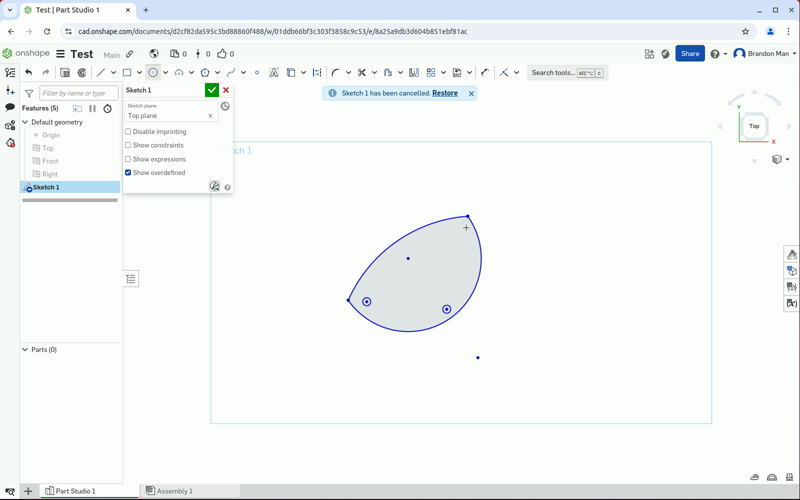
click(466, 227)
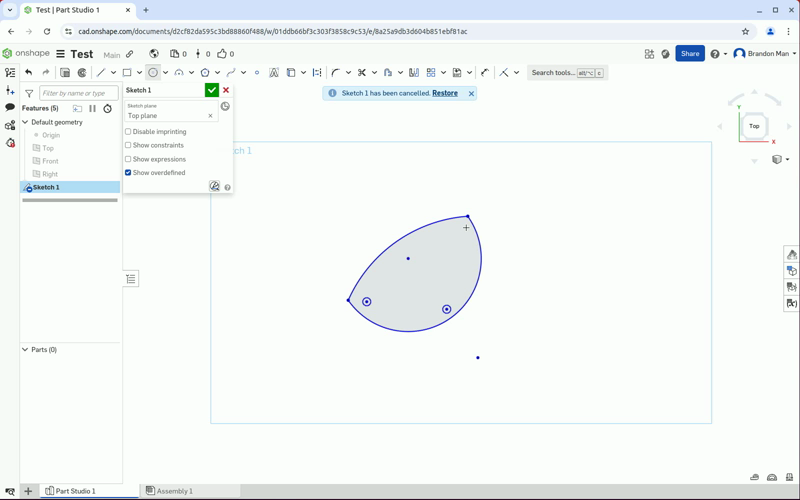
key_up(shift)
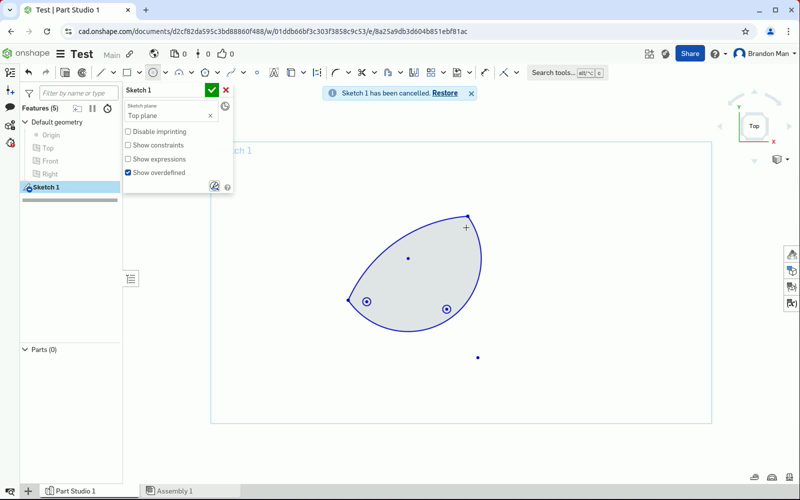
mouse_move(470, 227)
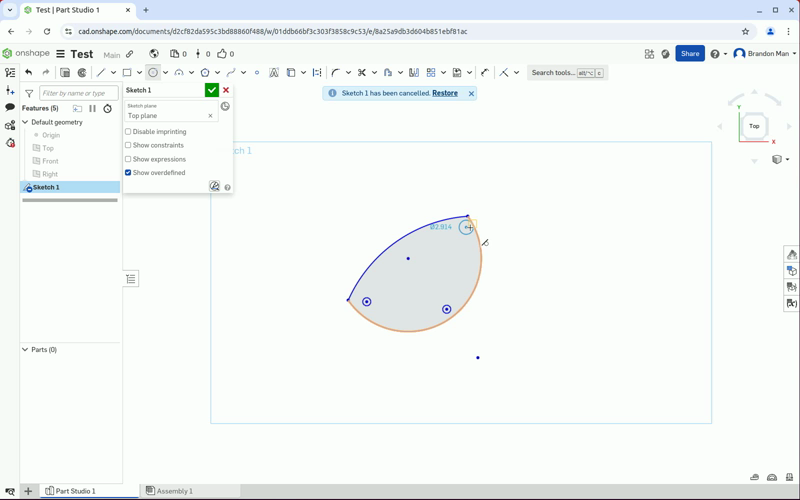
click(470, 227)
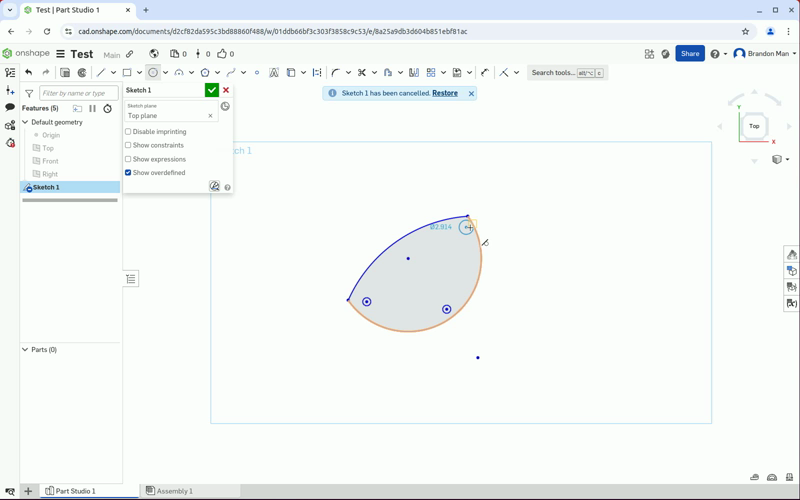
key(esc)
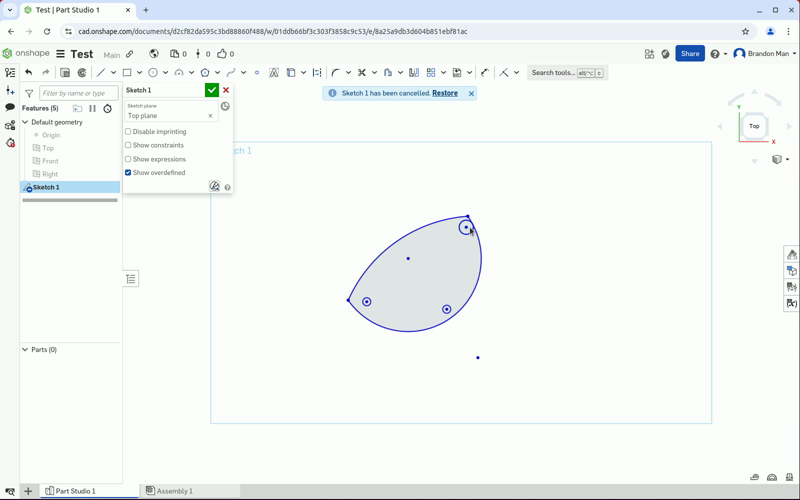
mouse_move(384, 293)
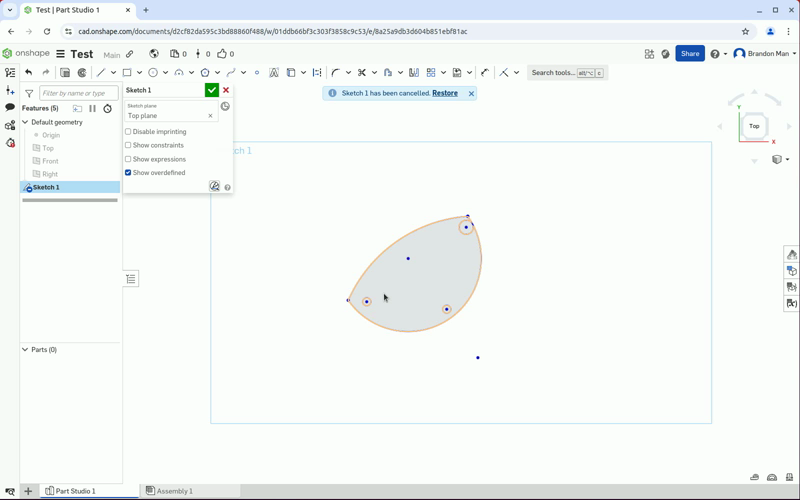
click(384, 293)
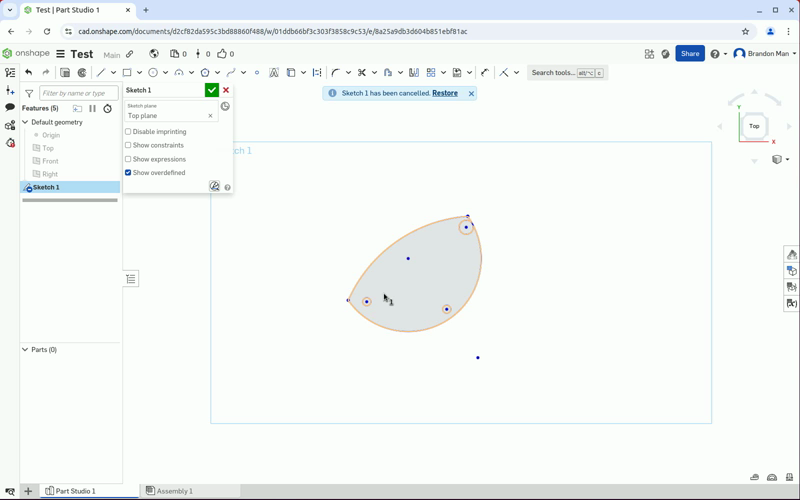
mouse_move(73, 352)
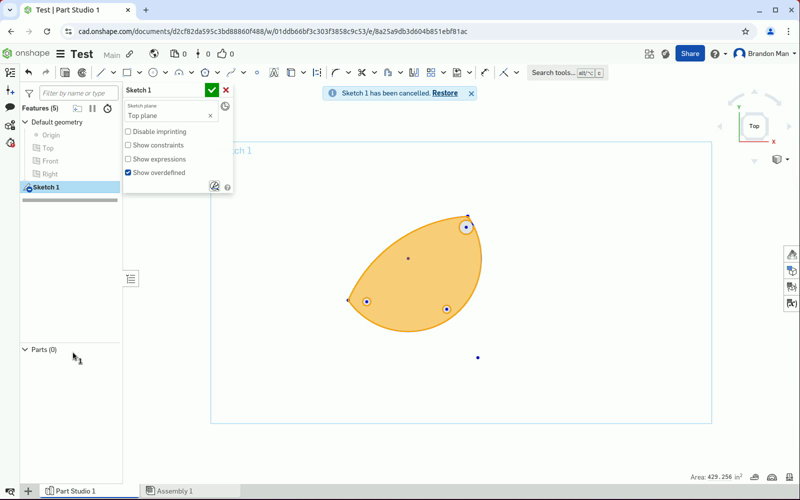
key(shift+y)
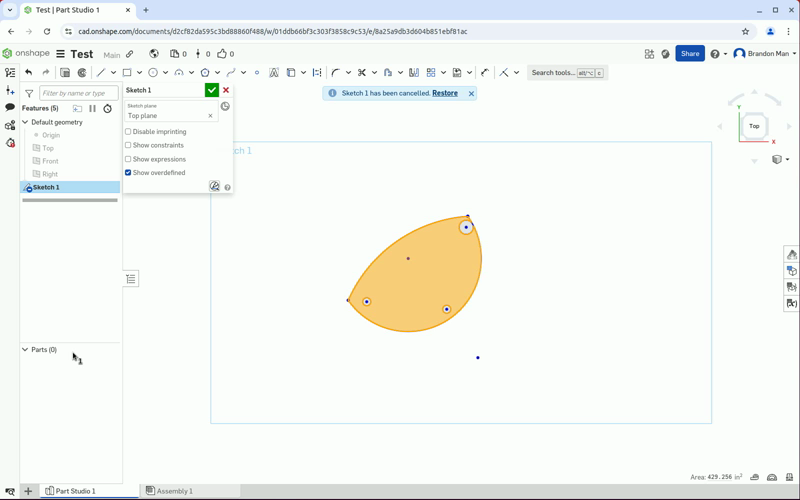
key(shift+e)
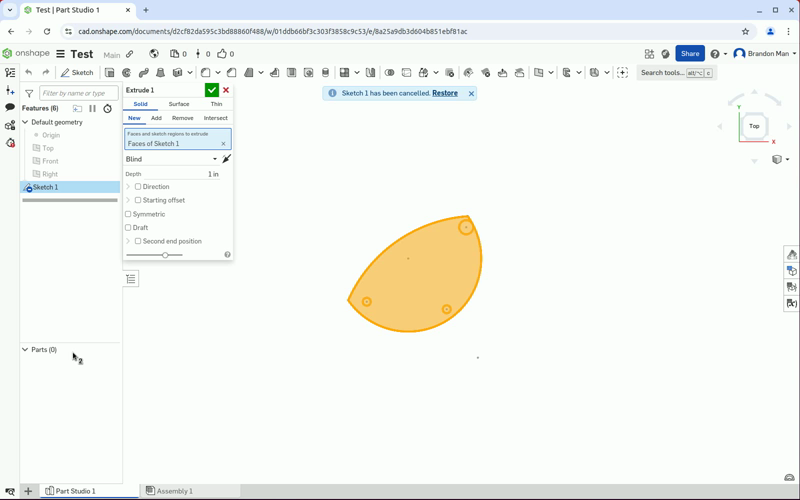
mouse_move(143, 106)
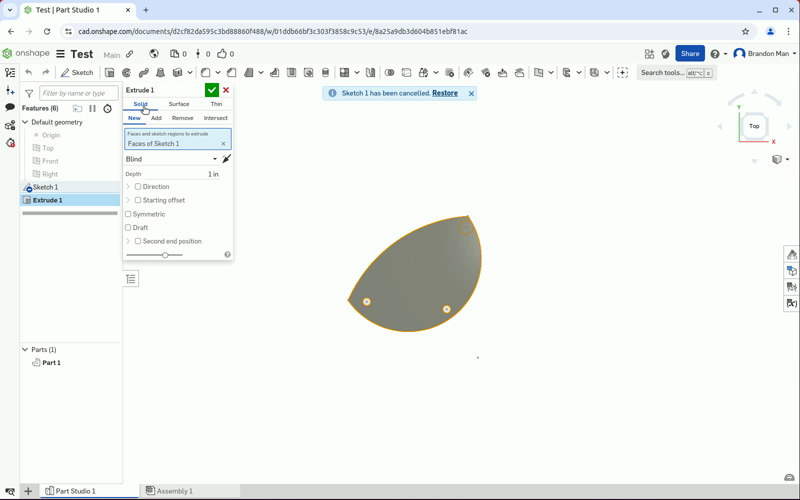
click(143, 106)
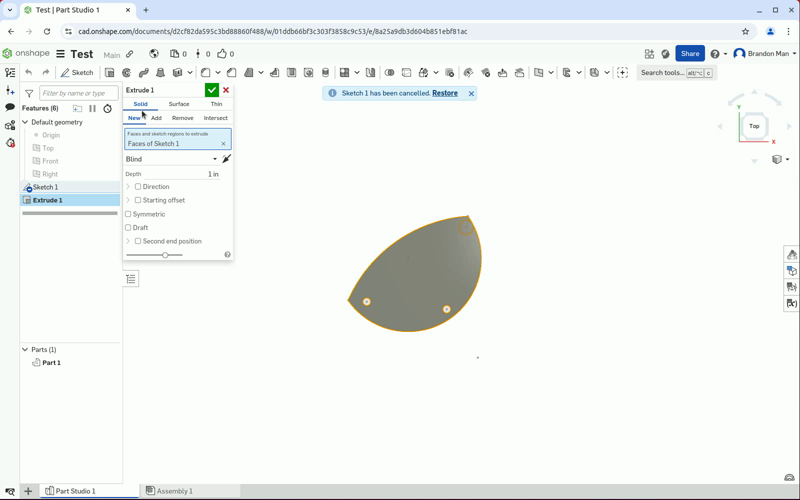
mouse_move(137, 120)
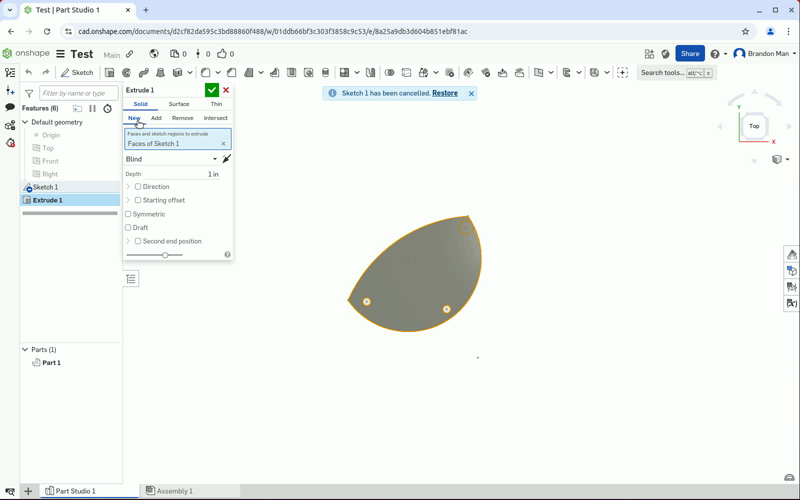
click(137, 120)
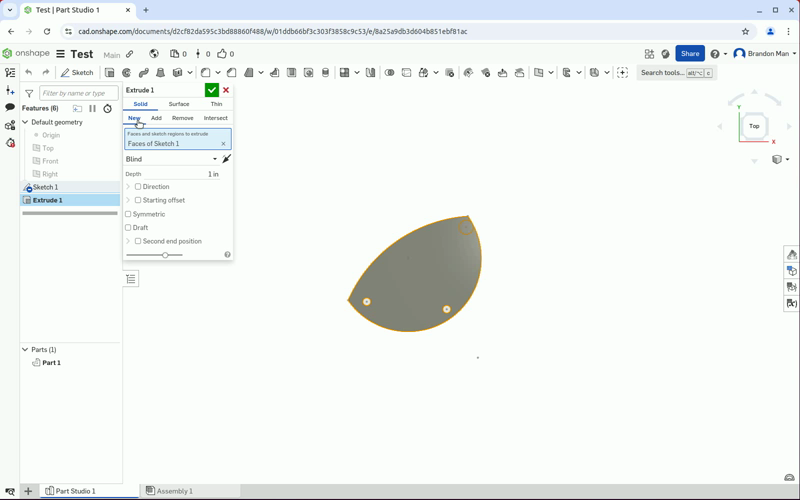
key(tab, 4)
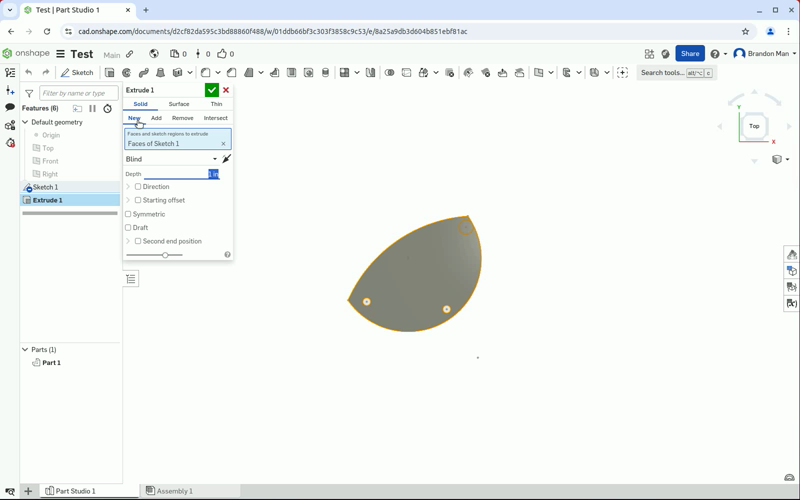
text(1.444)
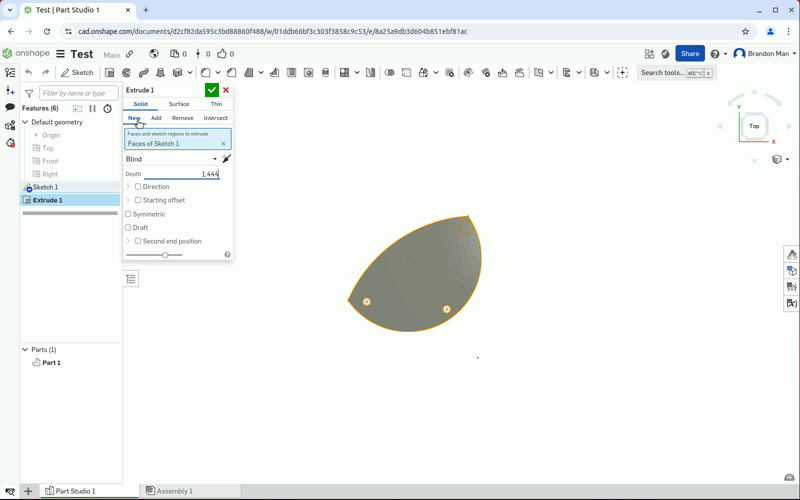
key(enter)
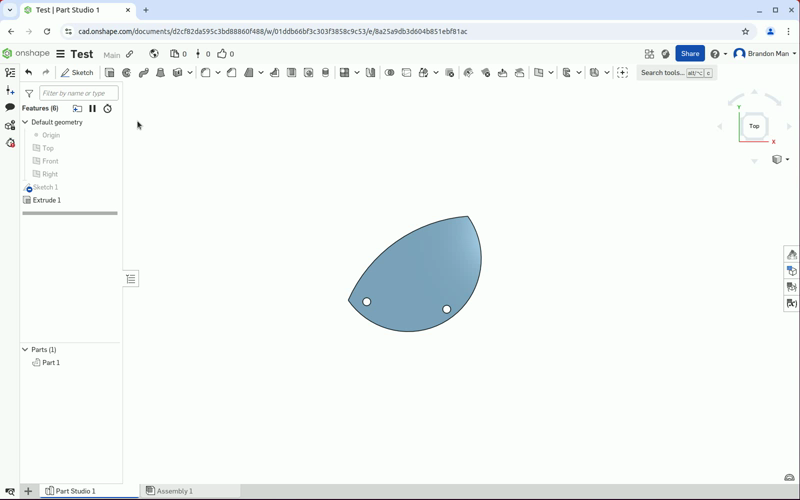
key(shift+h)
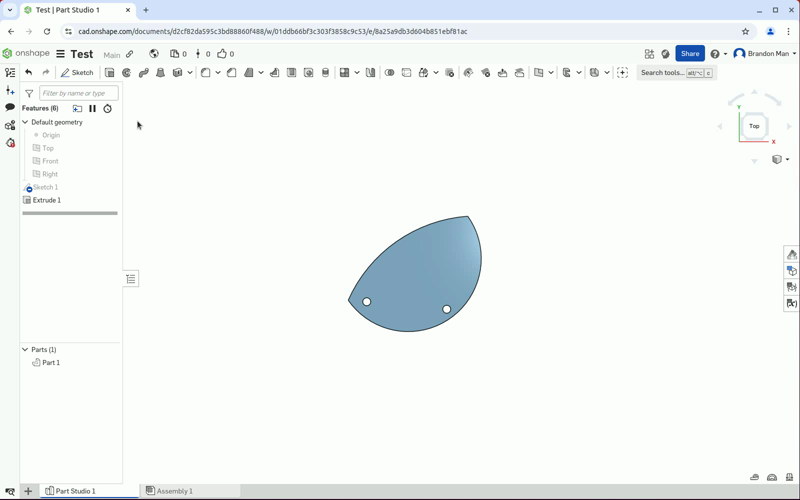
key(shift+h)
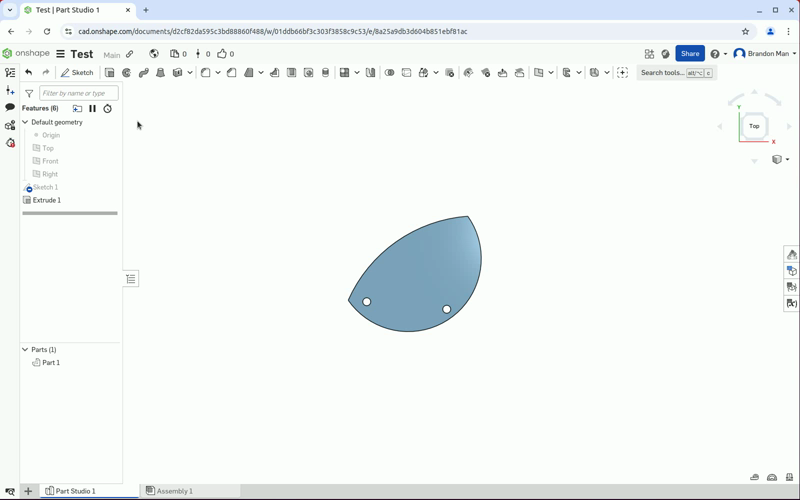
mouse_move(73, 189)
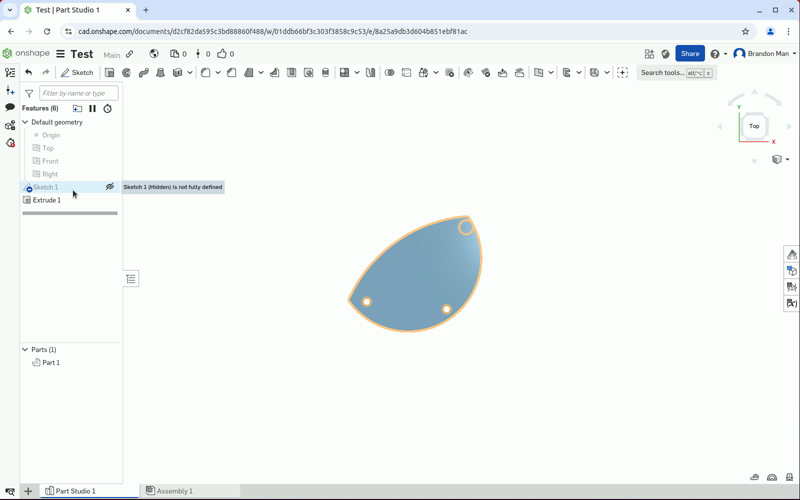
click(73, 189)
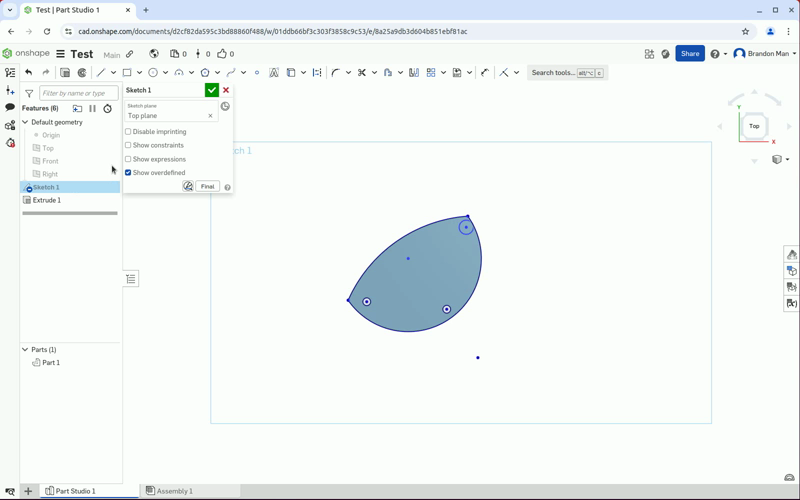
mouse_move(229, 92)
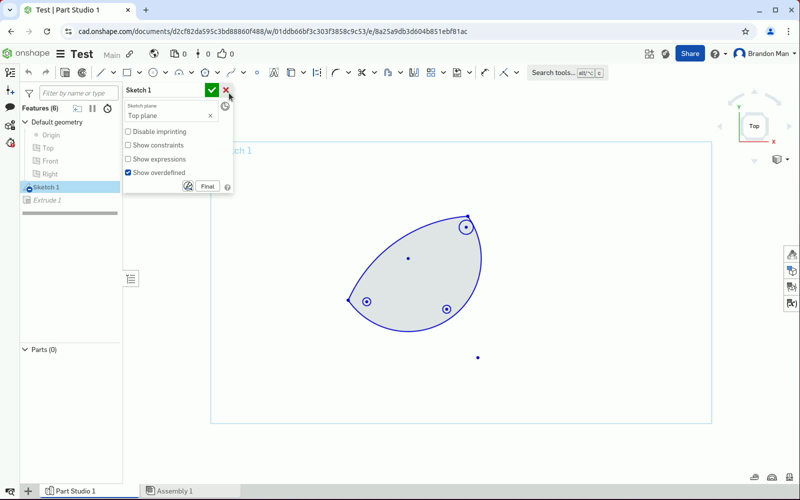
click(229, 92)
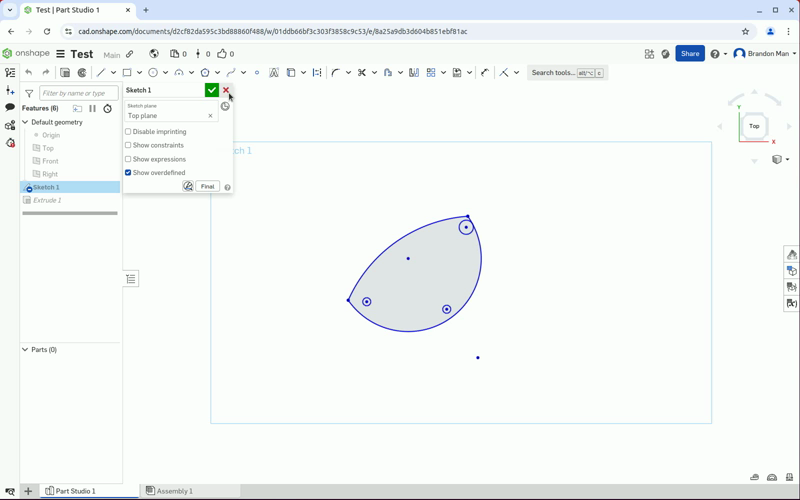
key(shift+s)
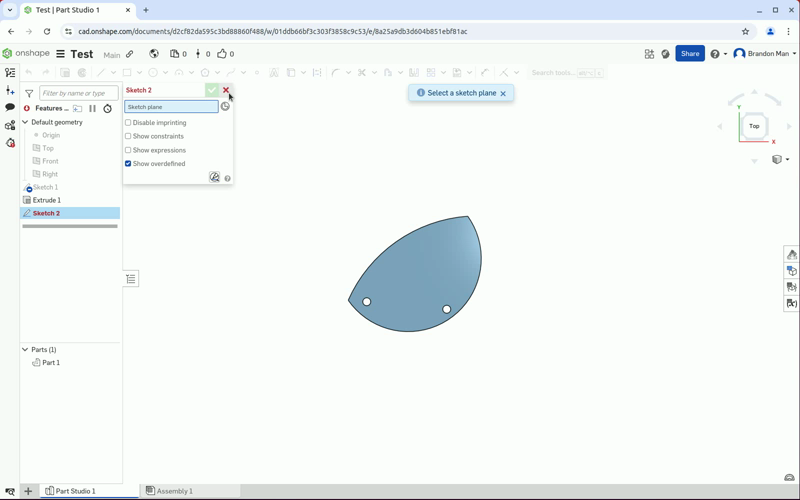
mouse_move(73, 150)
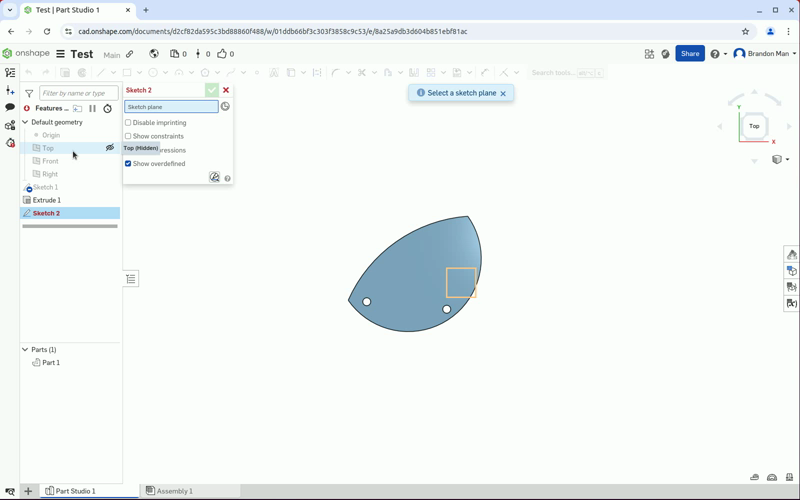
click(73, 150)
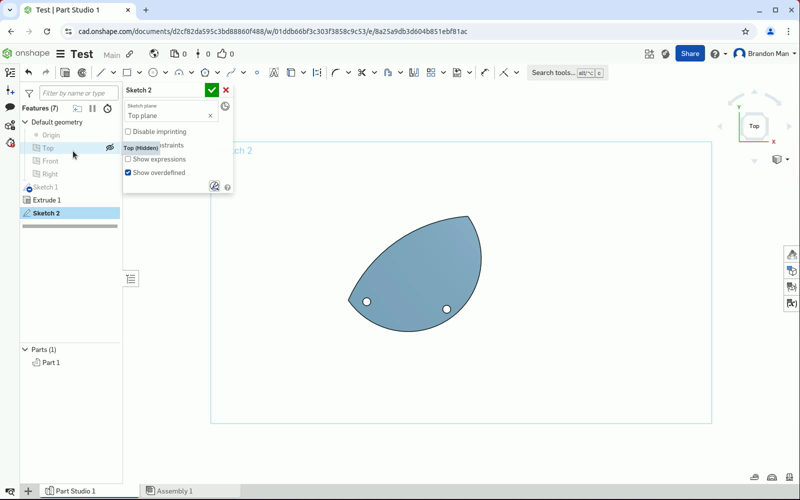
mouse_move(73, 352)
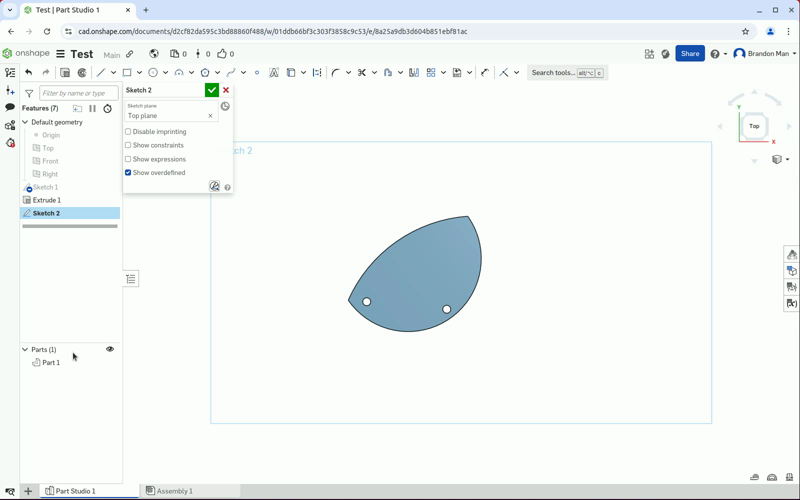
key(y)
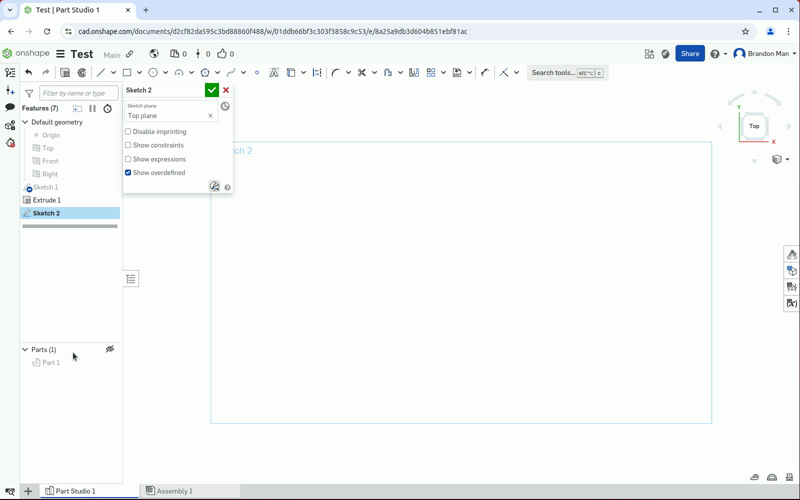
key(c)
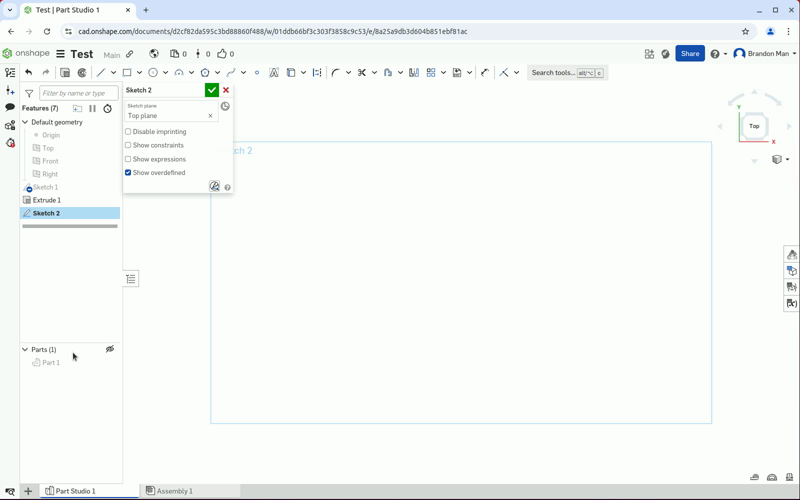
key_down(shift)
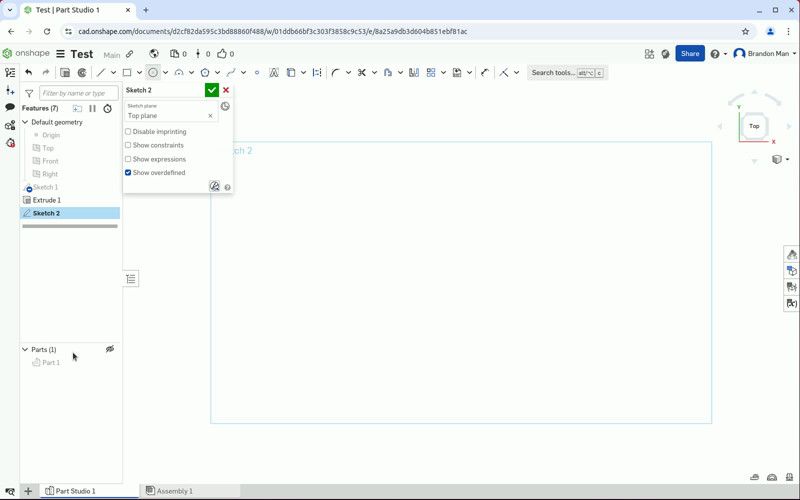
mouse_move(466, 227)
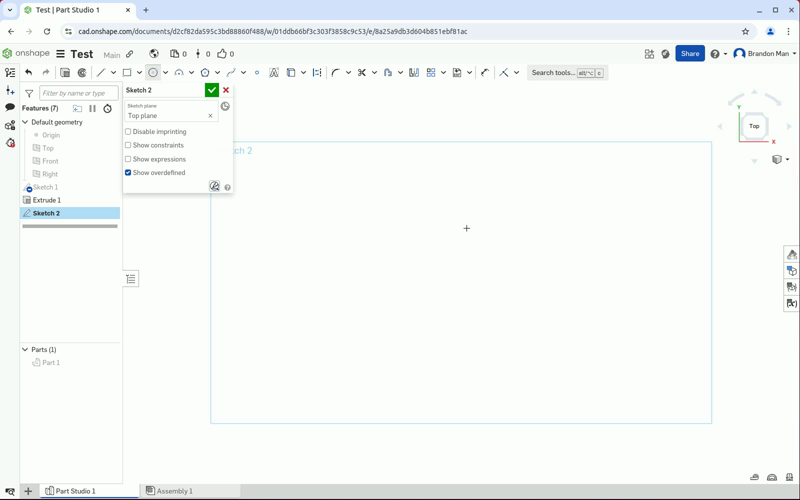
click(466, 227)
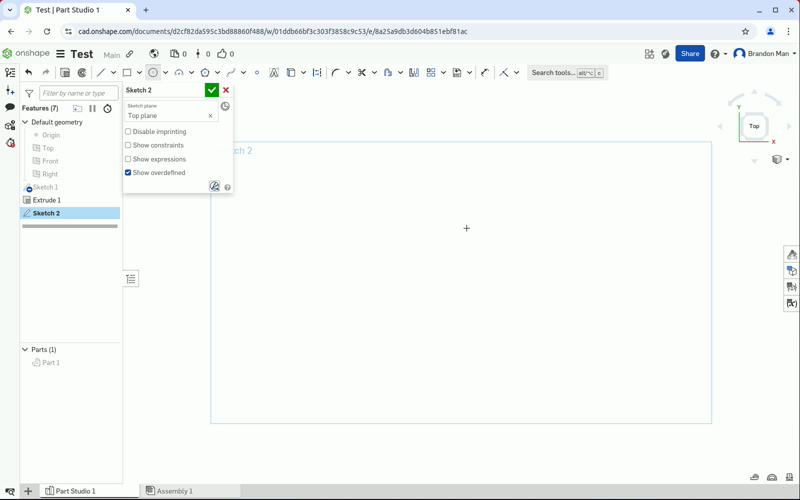
key_up(shift)
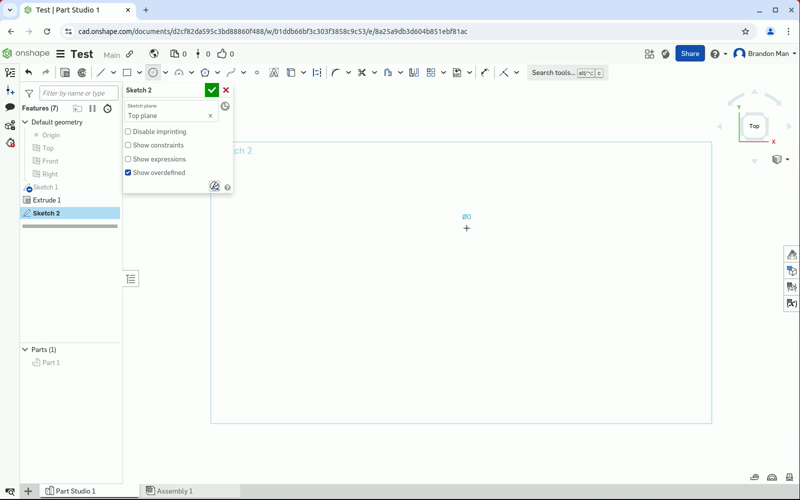
mouse_move(471, 227)
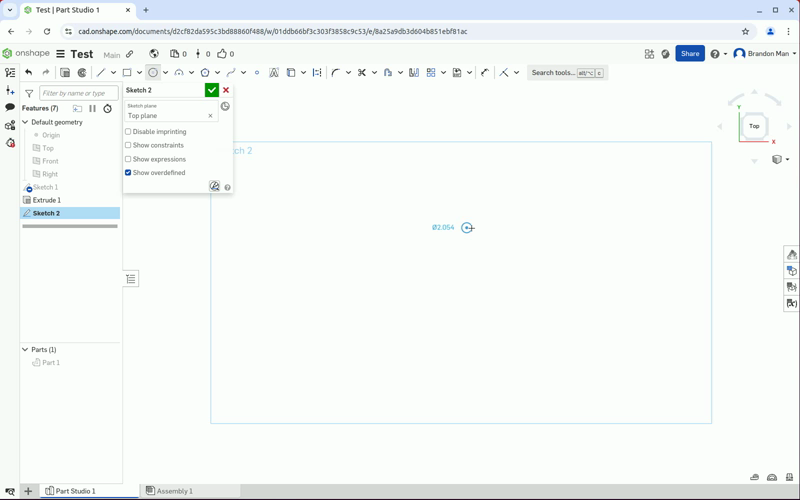
click(471, 227)
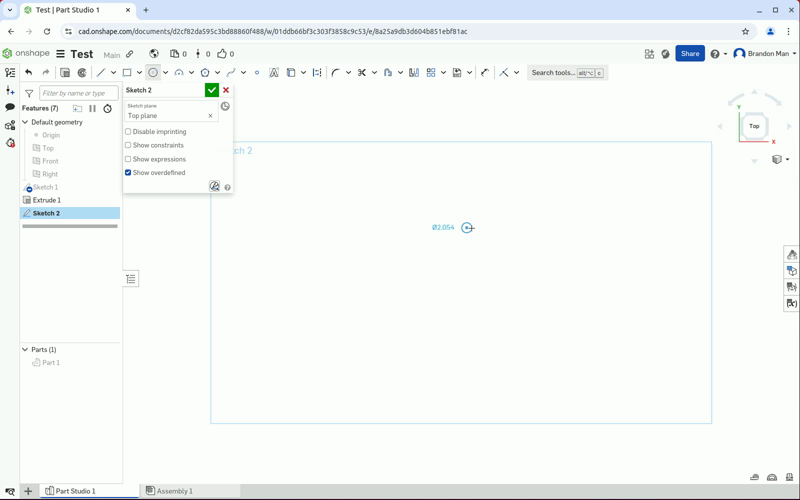
key(esc)
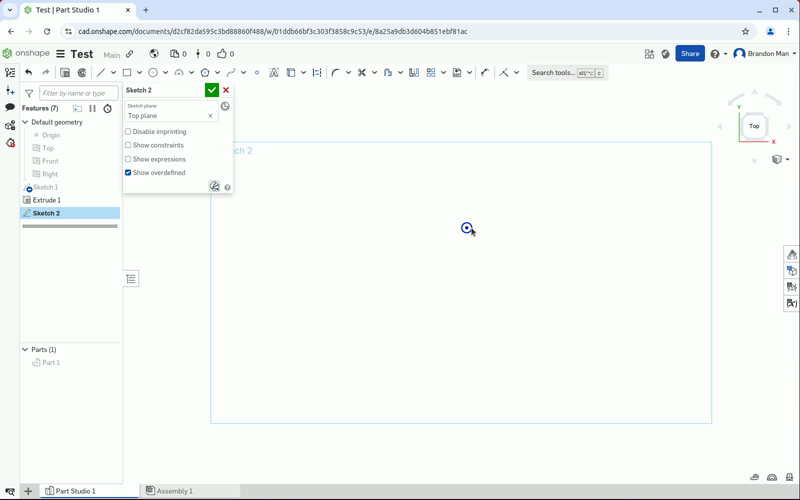
mouse_move(467, 225)
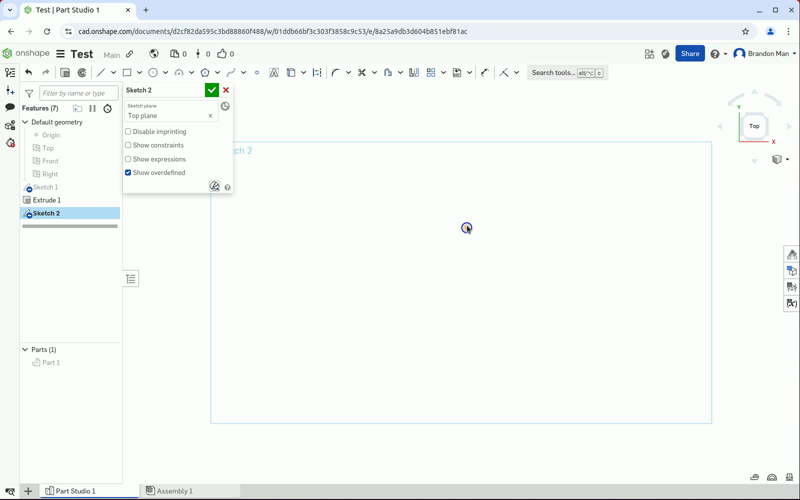
scroll(6)
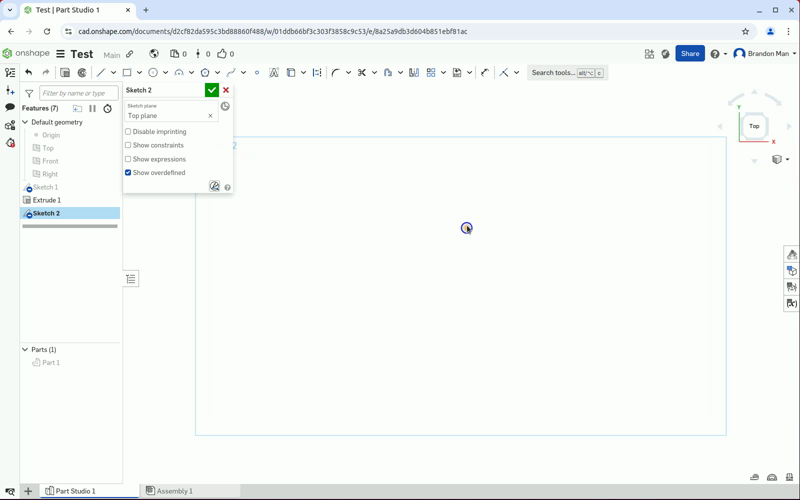
scroll(6)
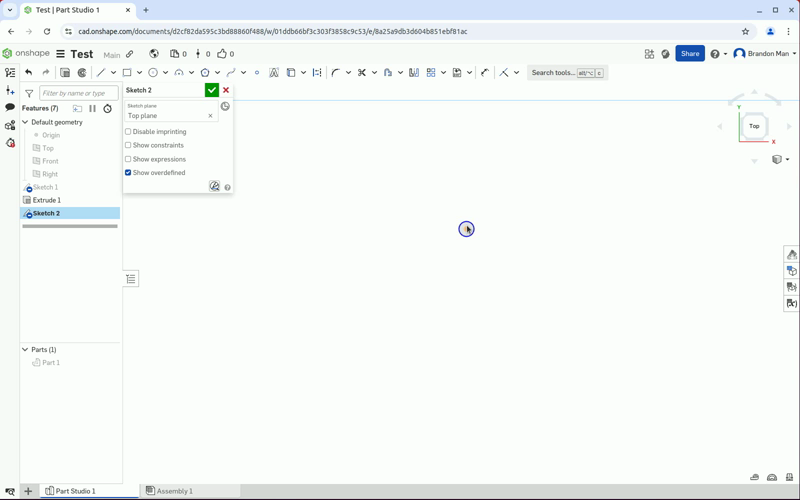
scroll(6)
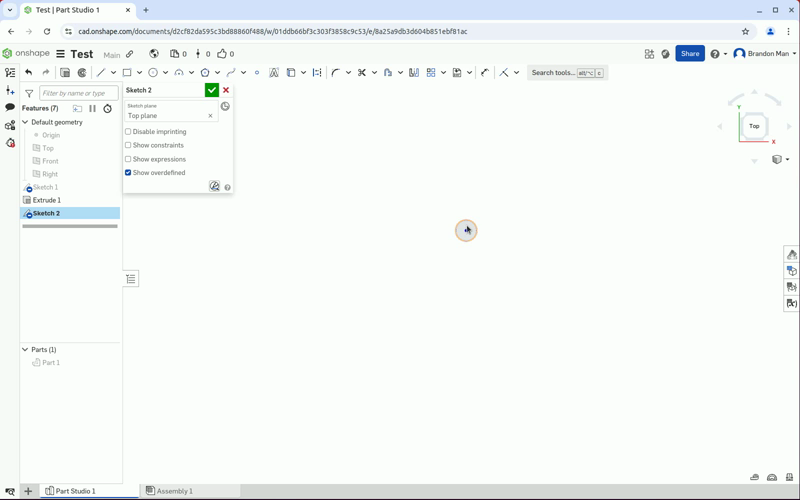
scroll(6)
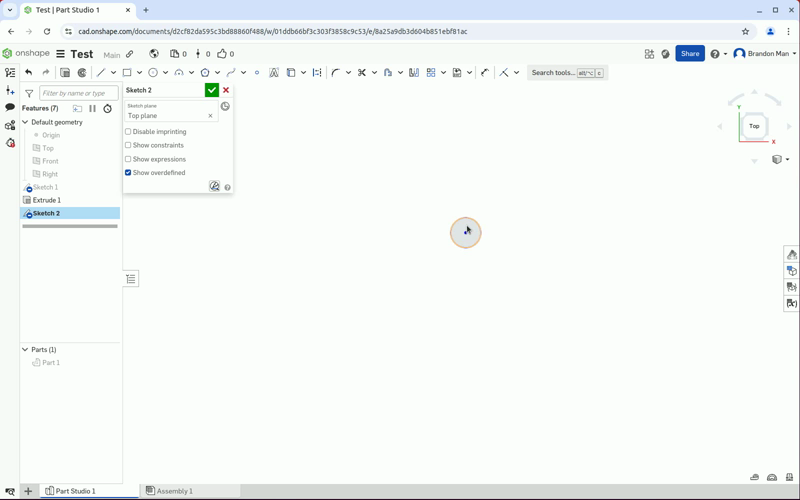
scroll(6)
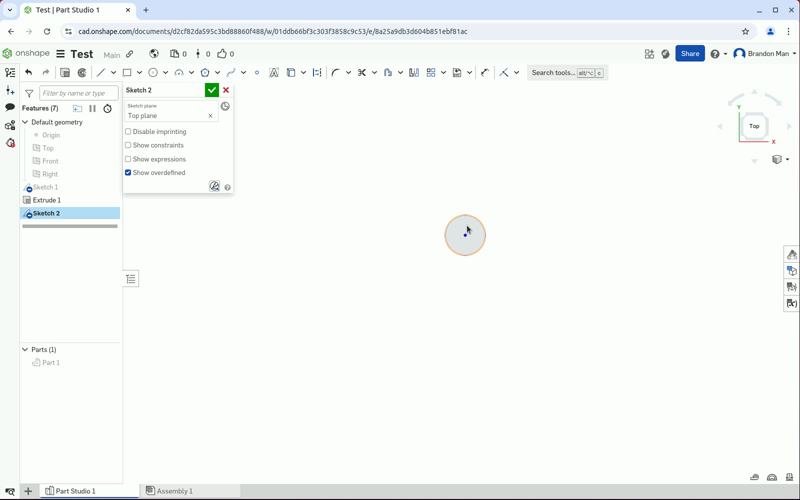
scroll(6)
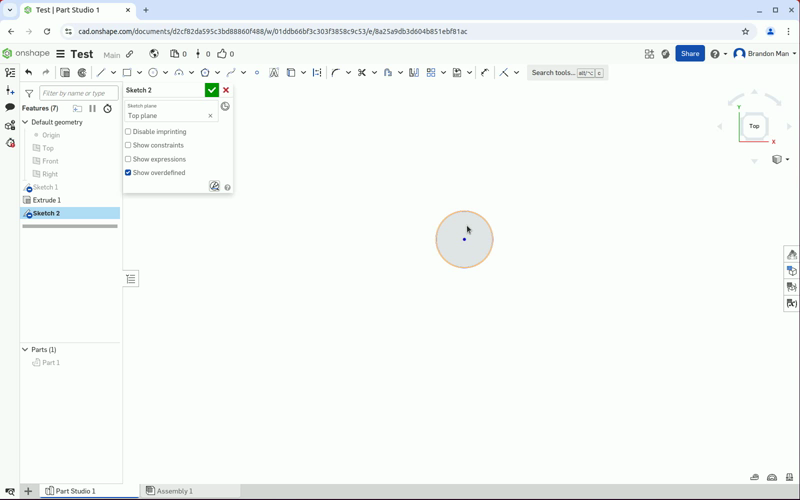
scroll(6)
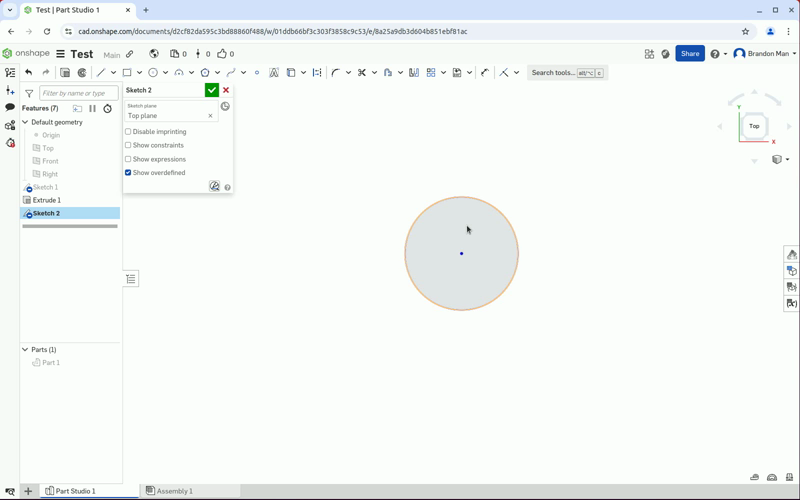
click(467, 225)
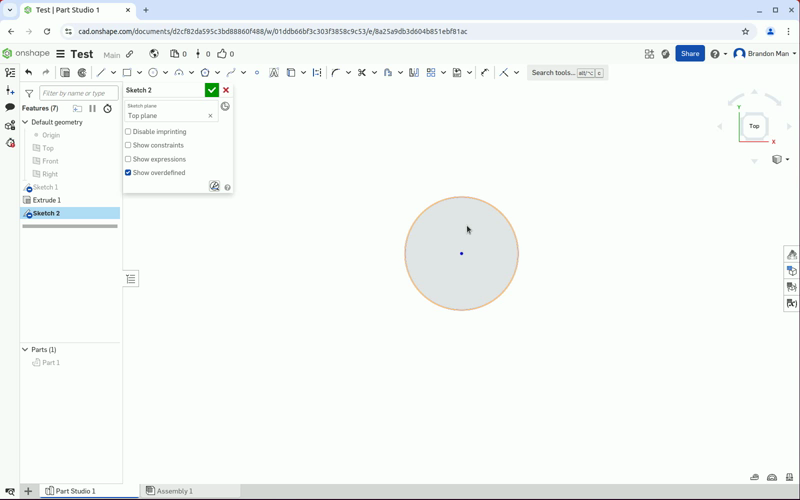
scroll(-6)
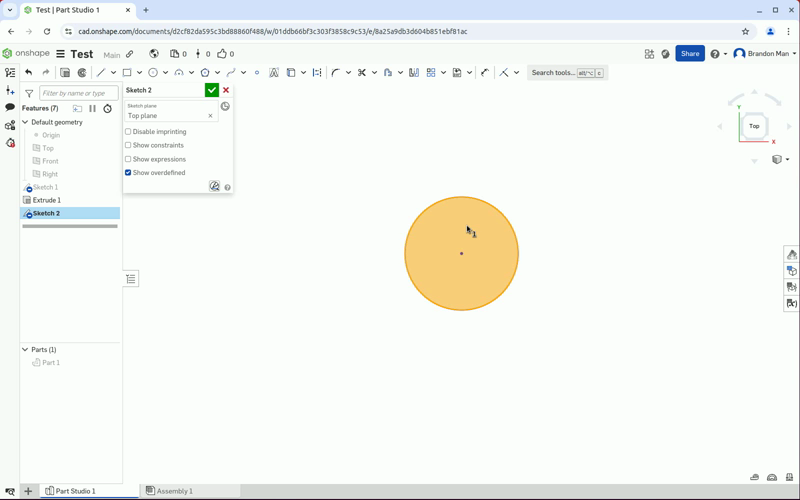
scroll(-6)
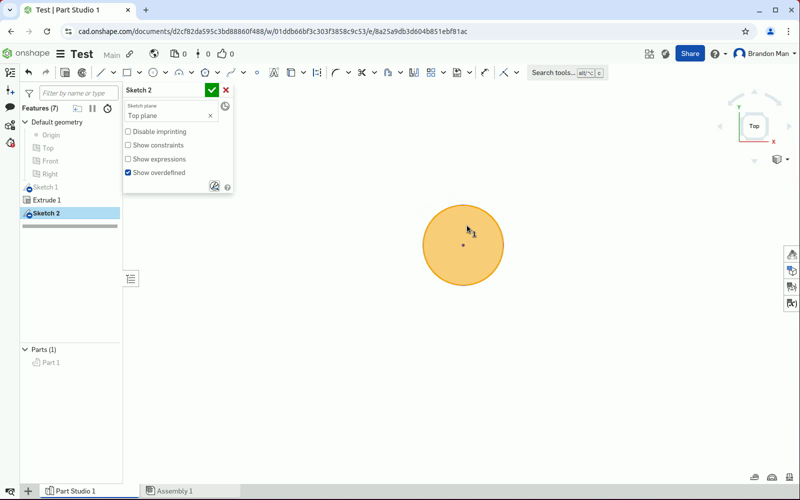
scroll(-6)
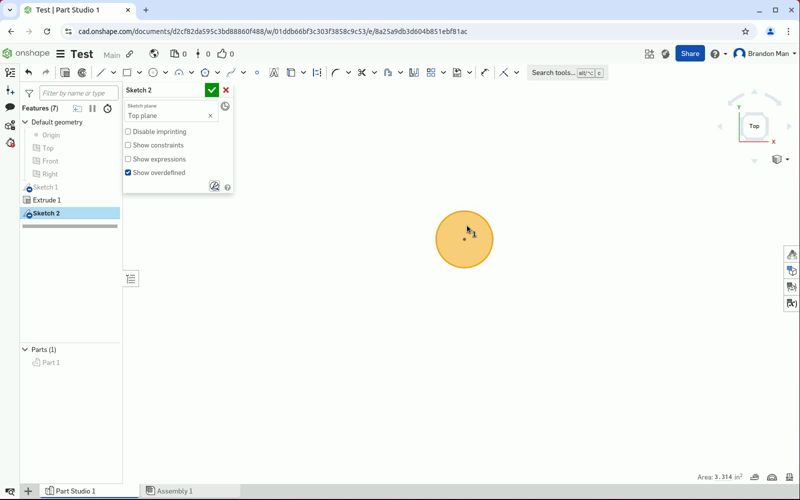
scroll(-6)
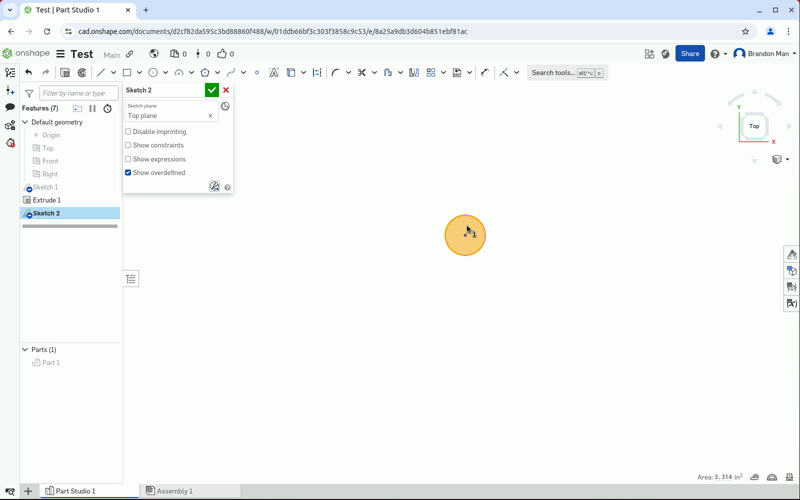
scroll(-6)
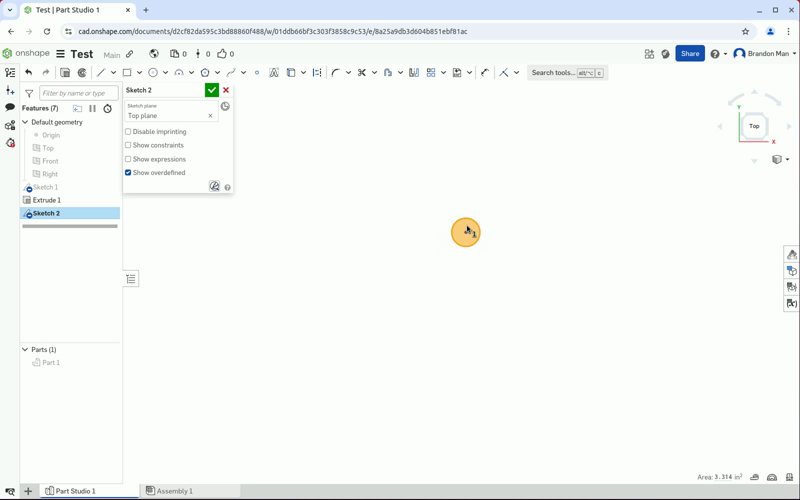
scroll(-6)
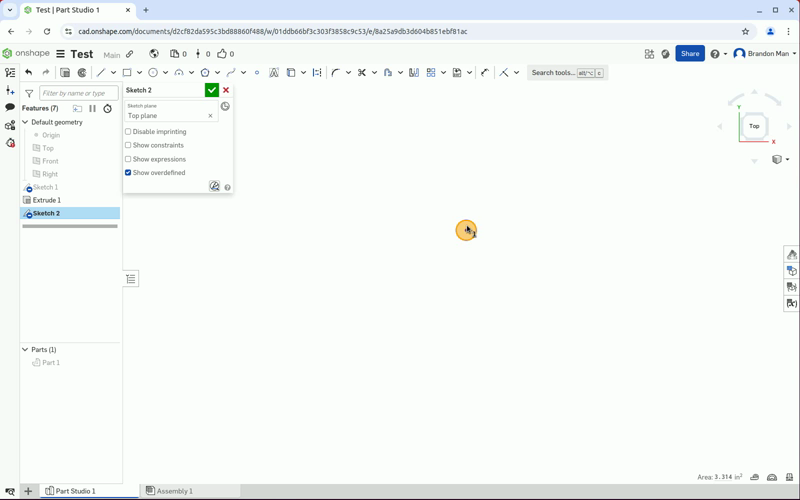
scroll(-6)
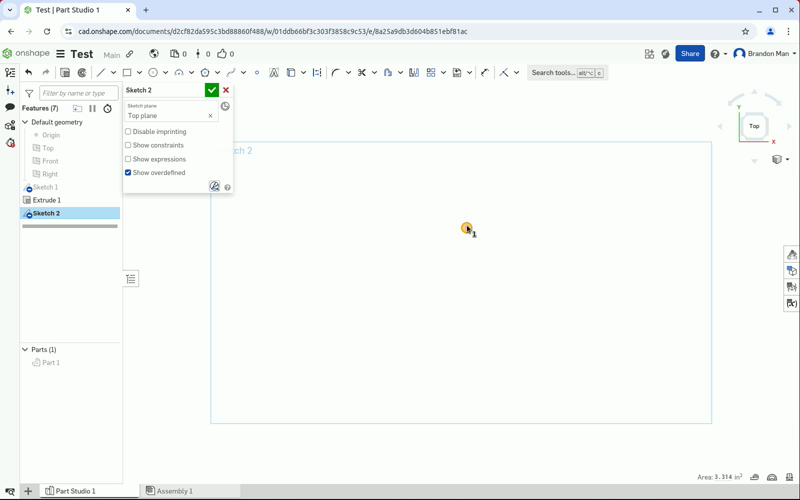
mouse_move(73, 352)
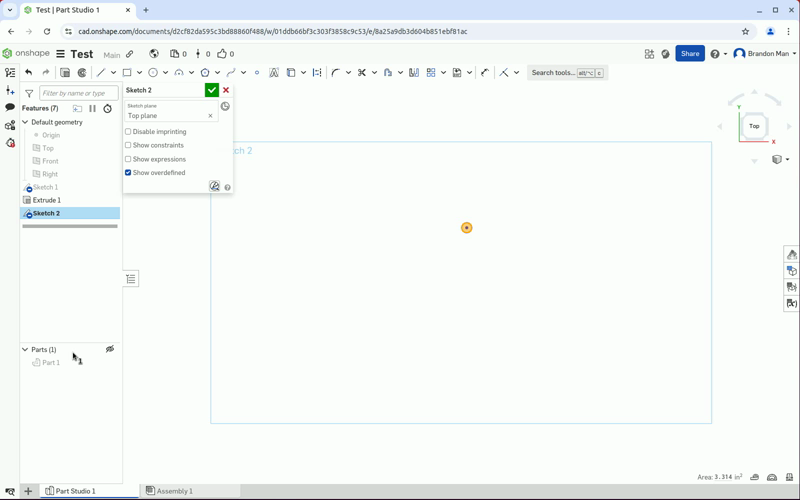
key(shift+y)
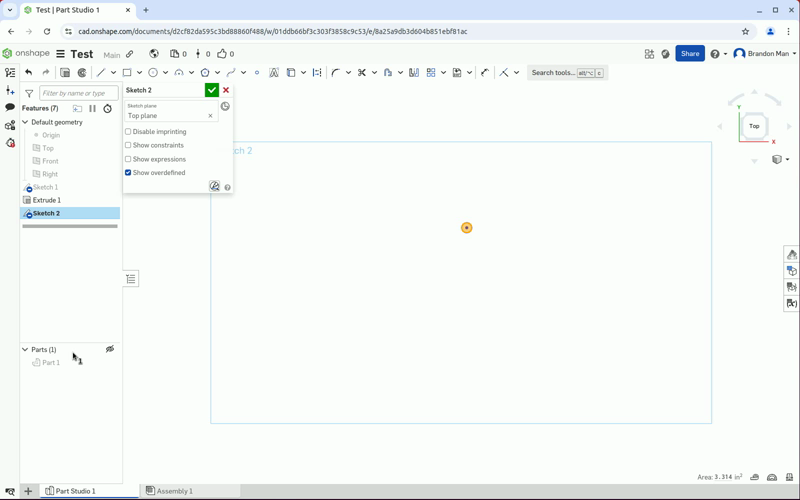
key(shift+e)
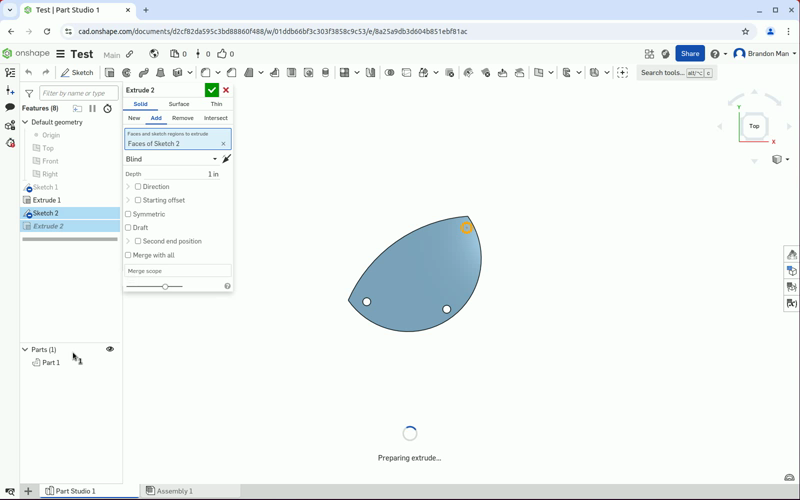
mouse_move(143, 106)
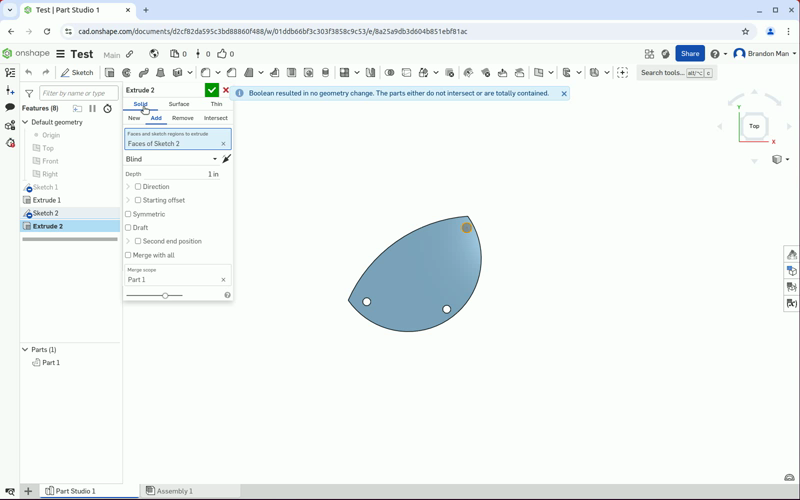
click(143, 106)
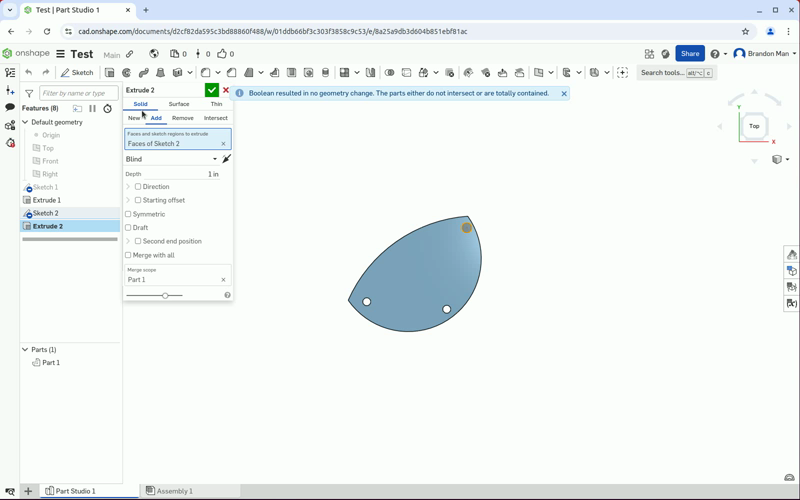
mouse_move(137, 120)
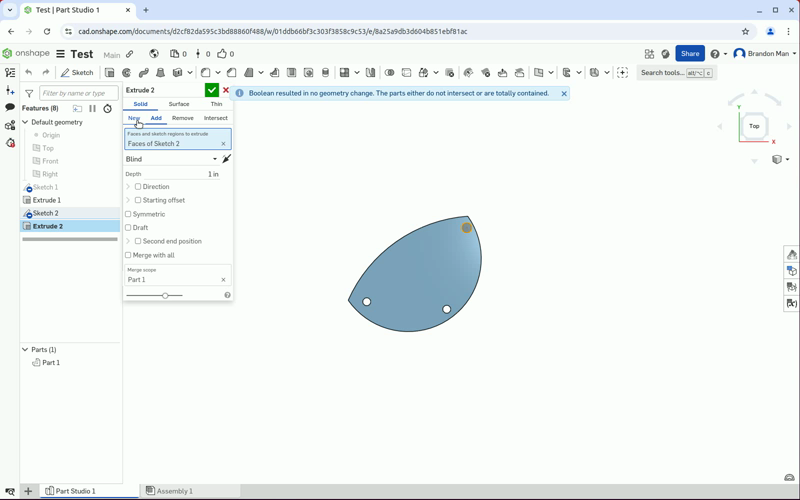
click(137, 120)
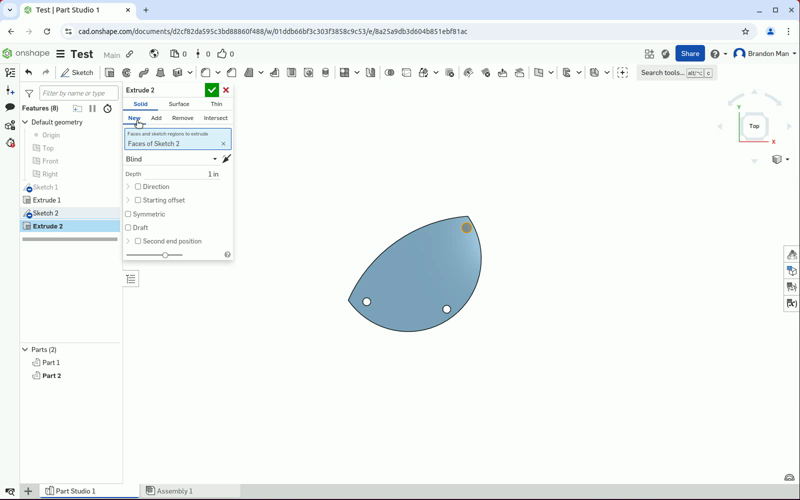
key(tab, 4)
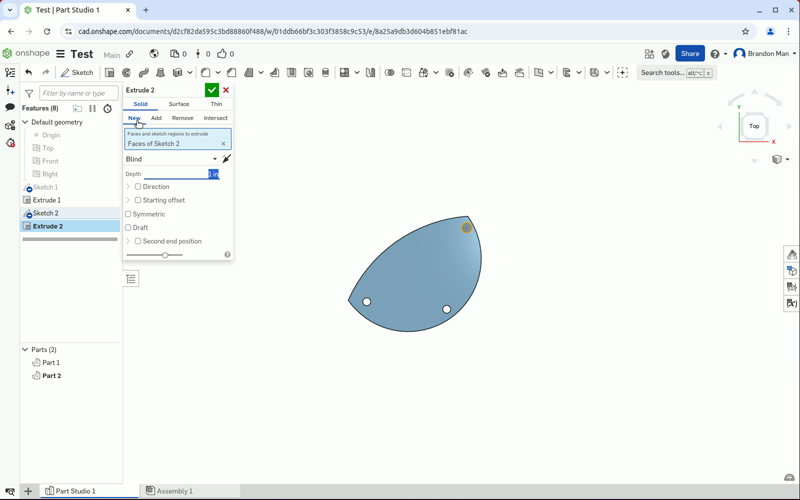
text(1.444)
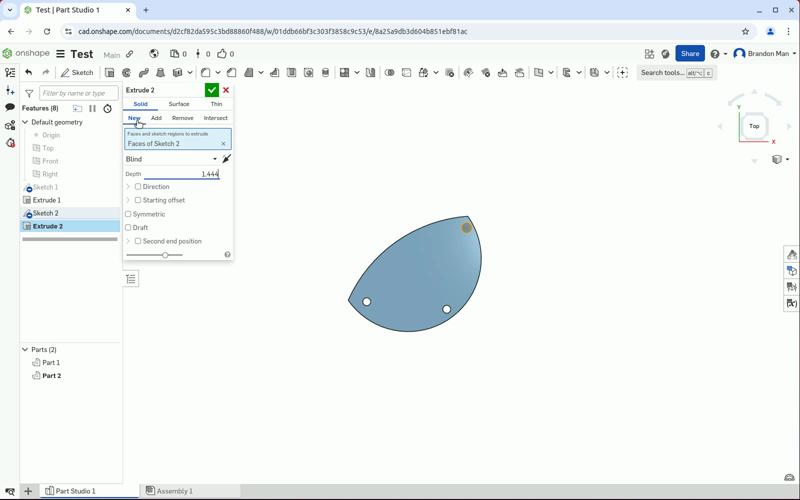
key(enter)
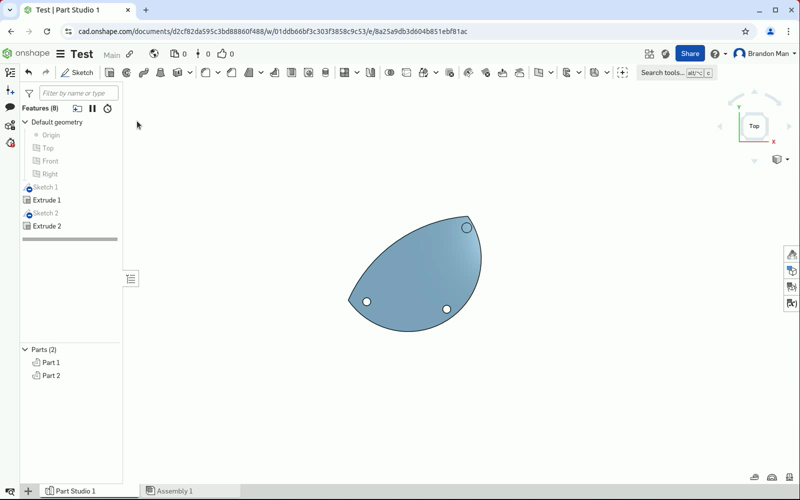
key(shift+h)
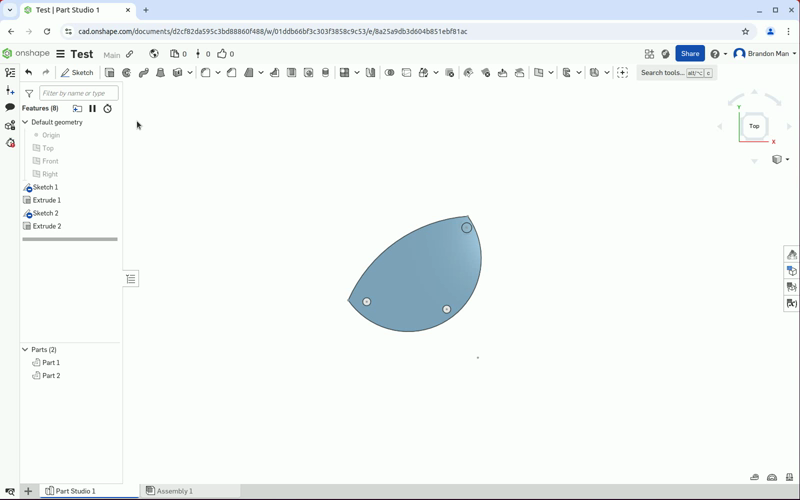
key(shift+h)
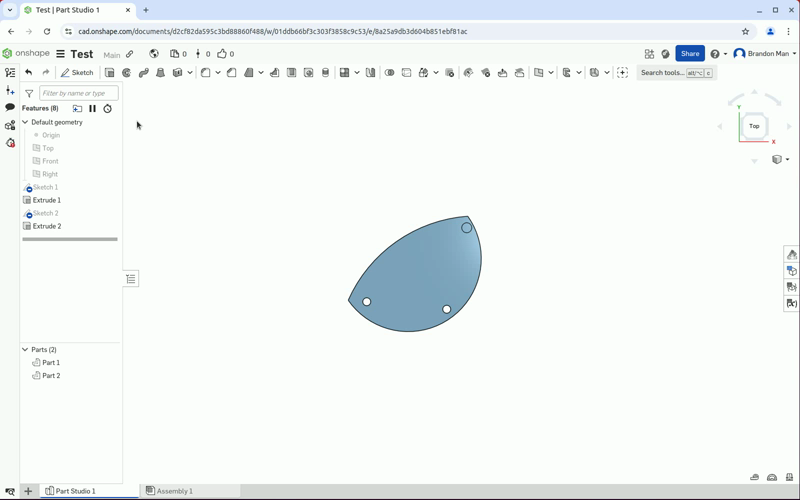
mouse_move(73, 189)
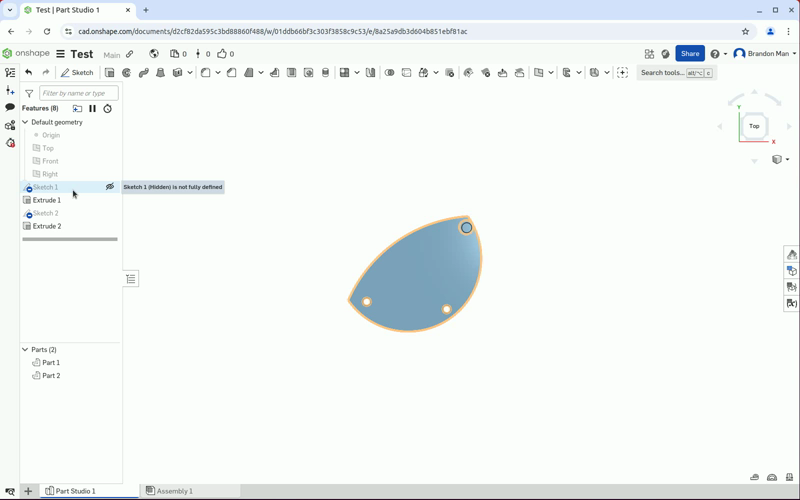
click(73, 189)
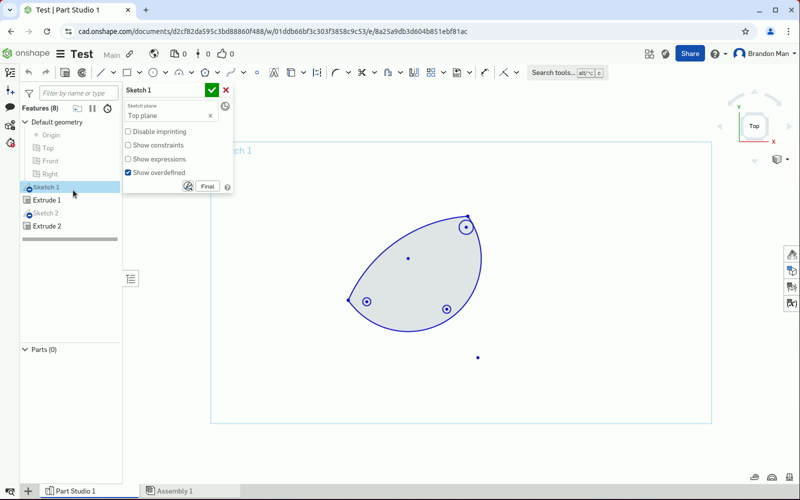
mouse_move(229, 92)
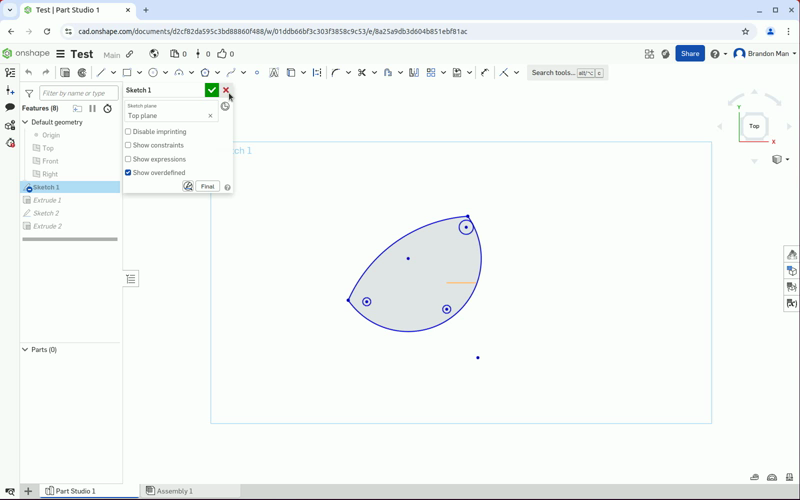
click(229, 92)
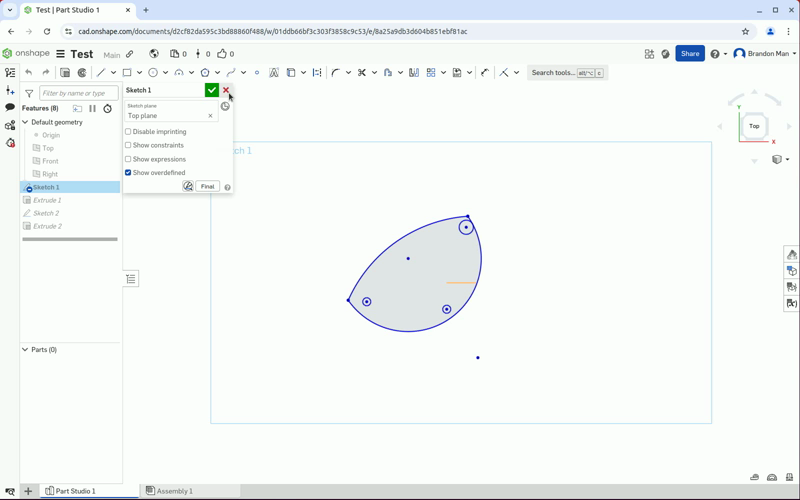
key(shift+s)
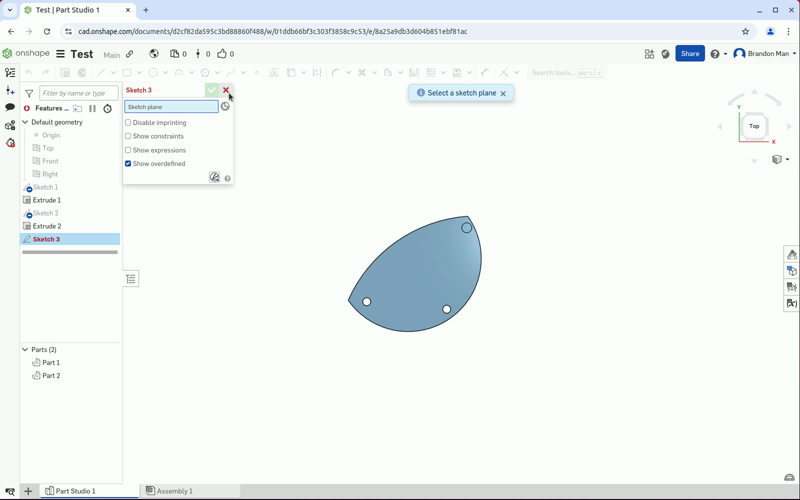
mouse_move(73, 150)
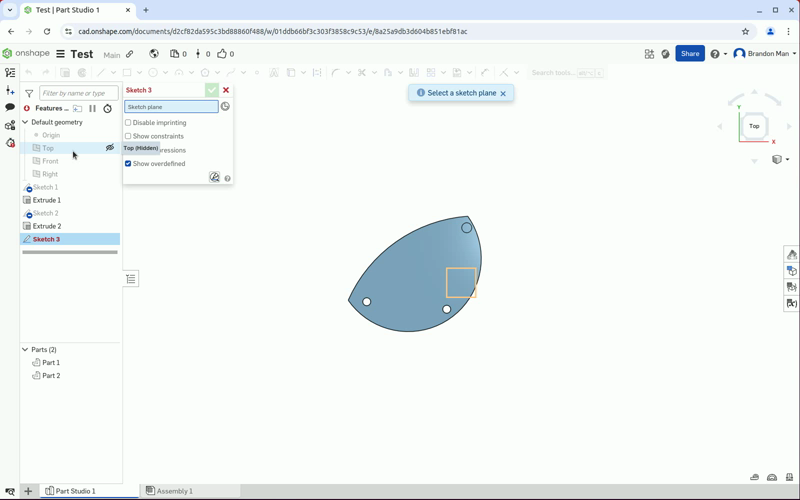
click(73, 150)
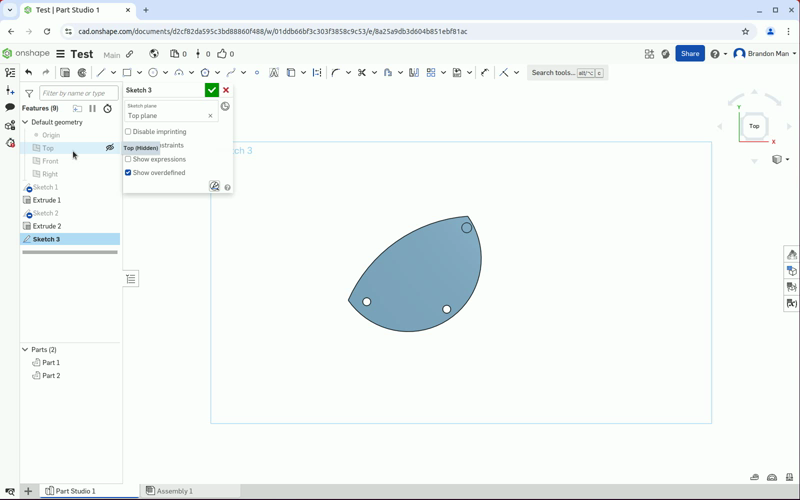
mouse_move(73, 352)
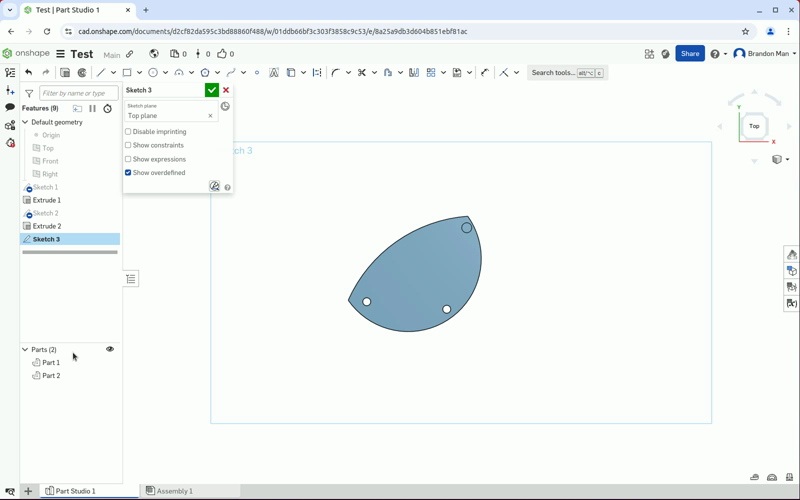
key(y)
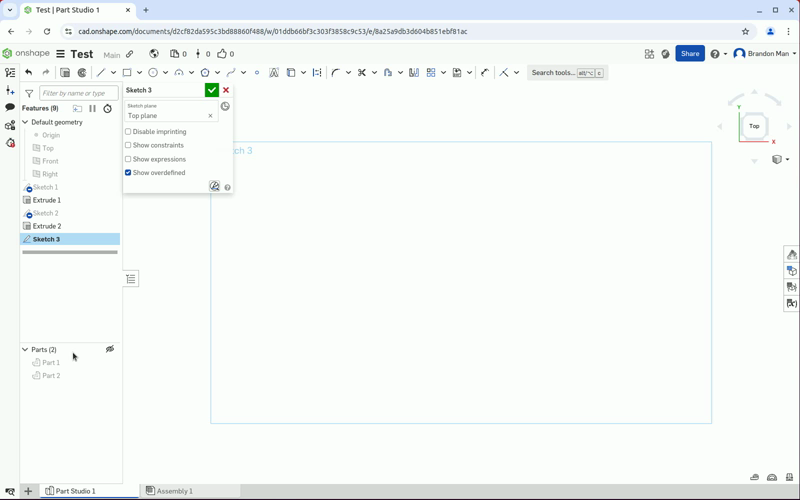
key(c)
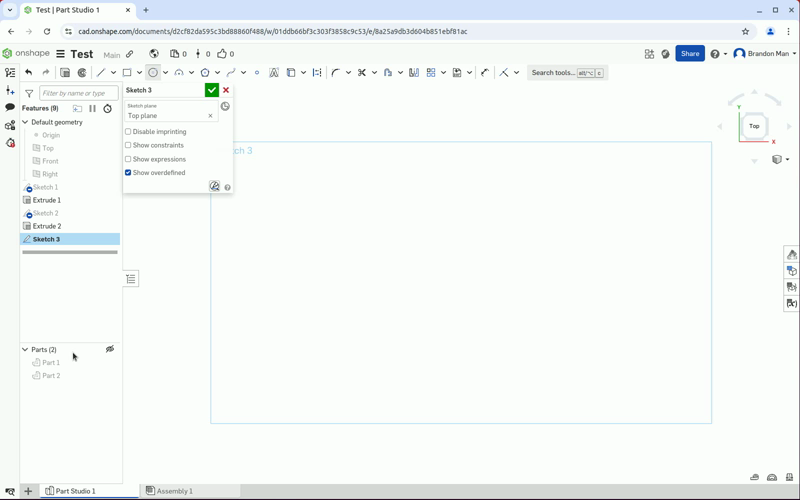
key_down(shift)
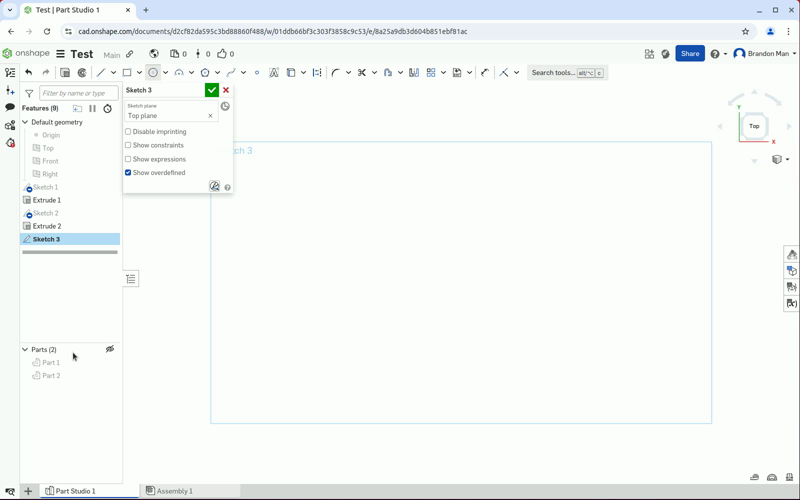
mouse_move(446, 308)
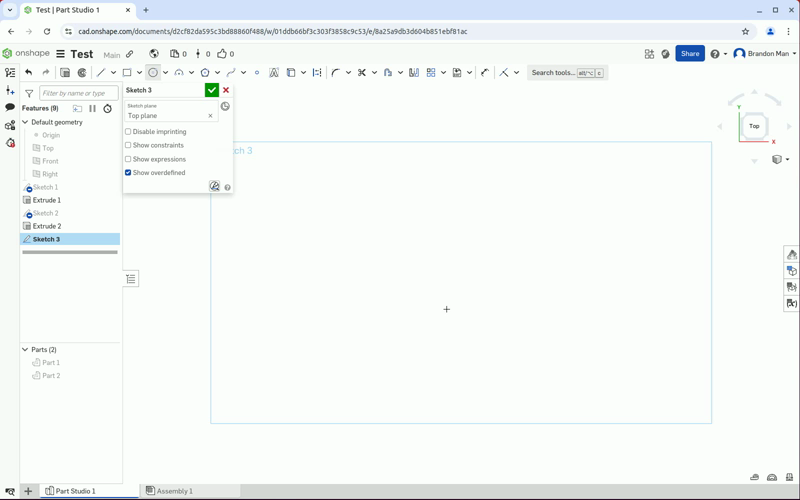
click(446, 308)
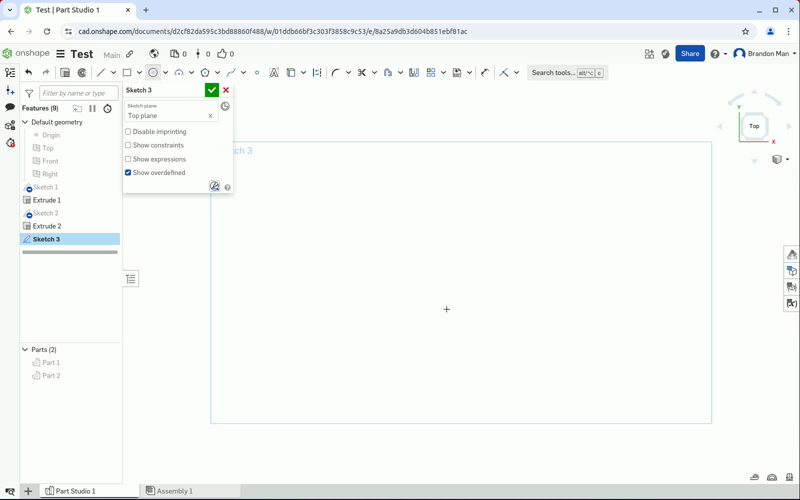
key_up(shift)
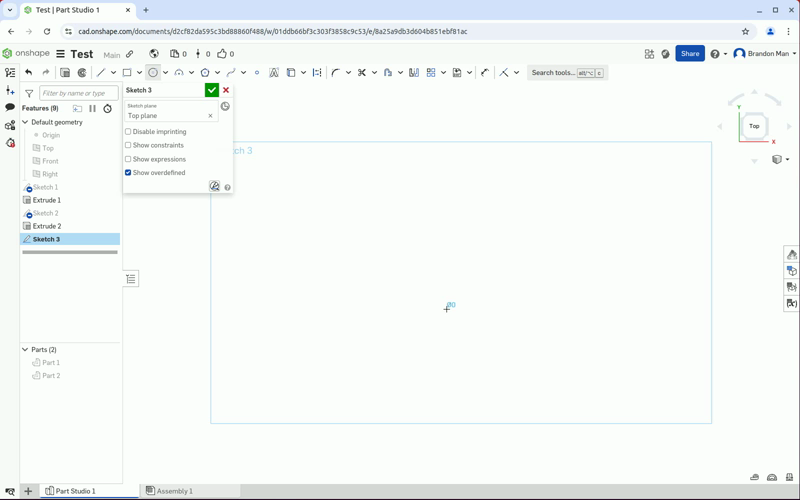
mouse_move(451, 308)
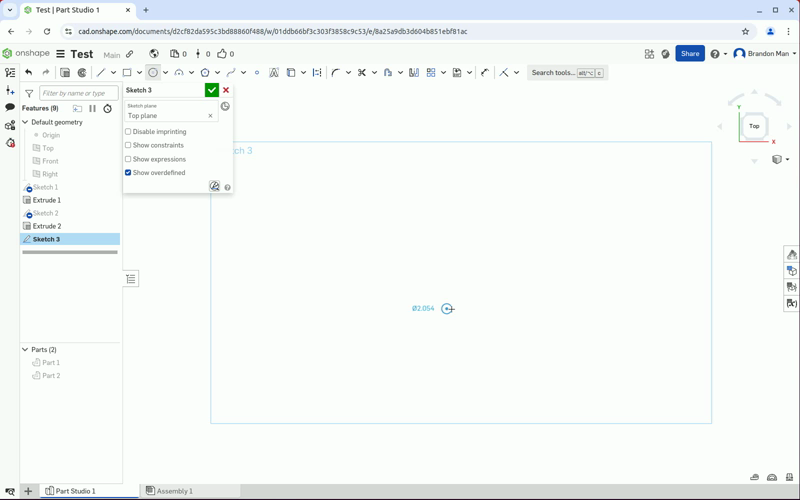
click(451, 308)
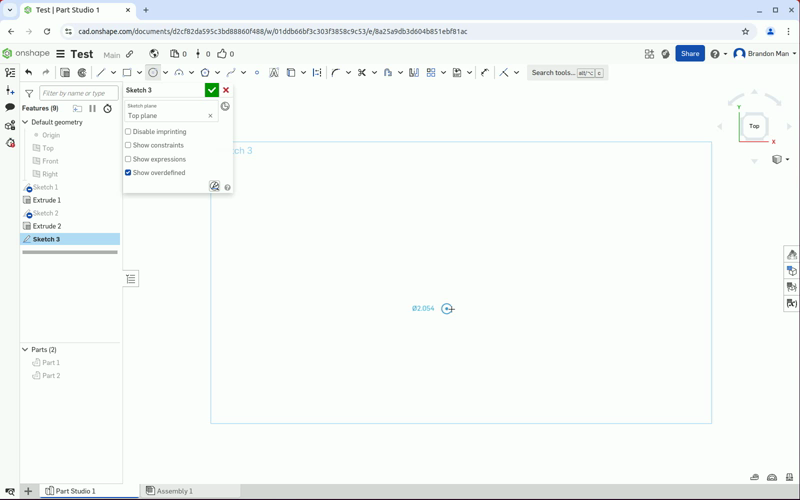
key(esc)
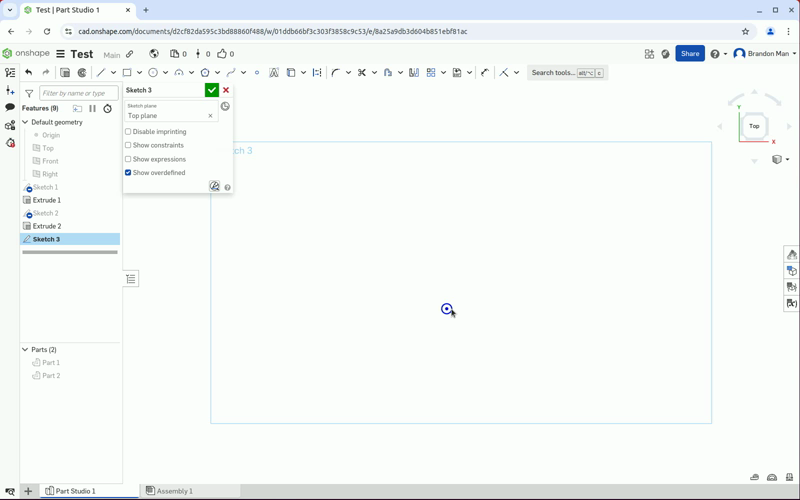
mouse_move(442, 307)
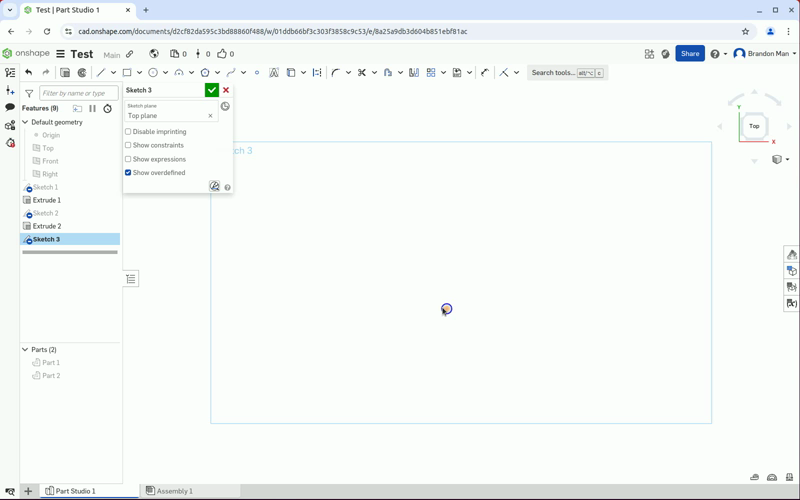
scroll(6)
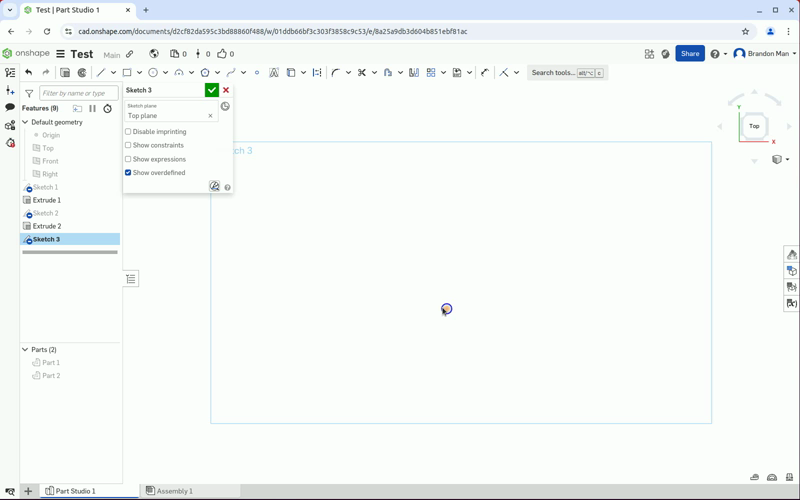
scroll(6)
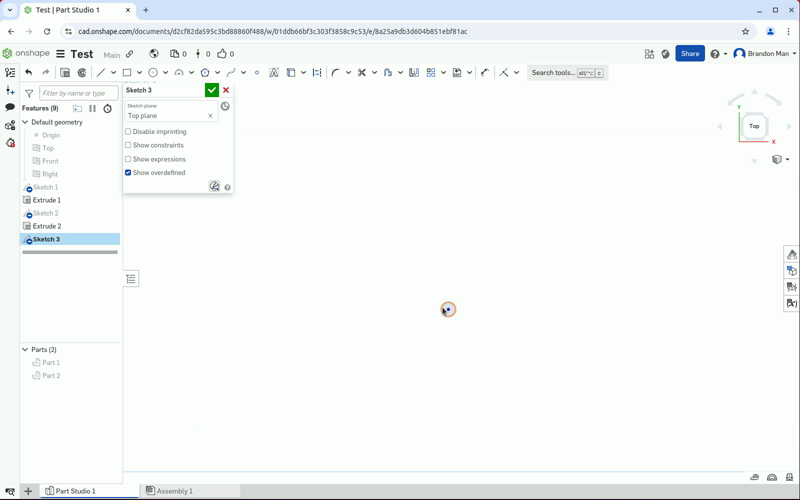
scroll(6)
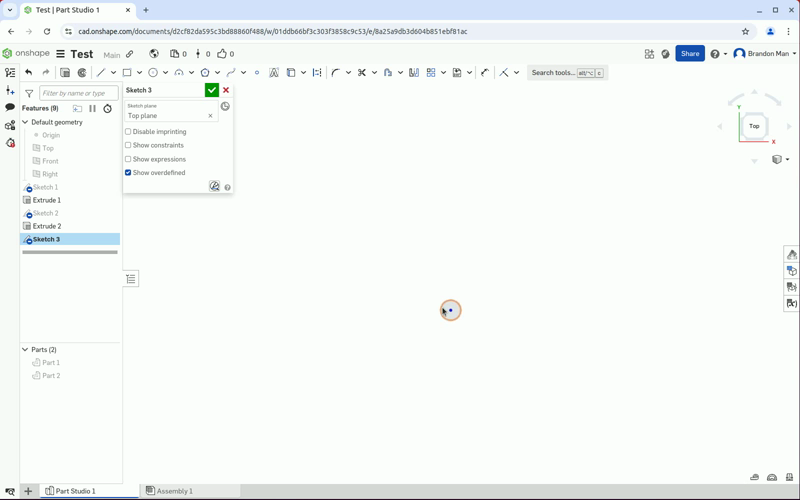
scroll(6)
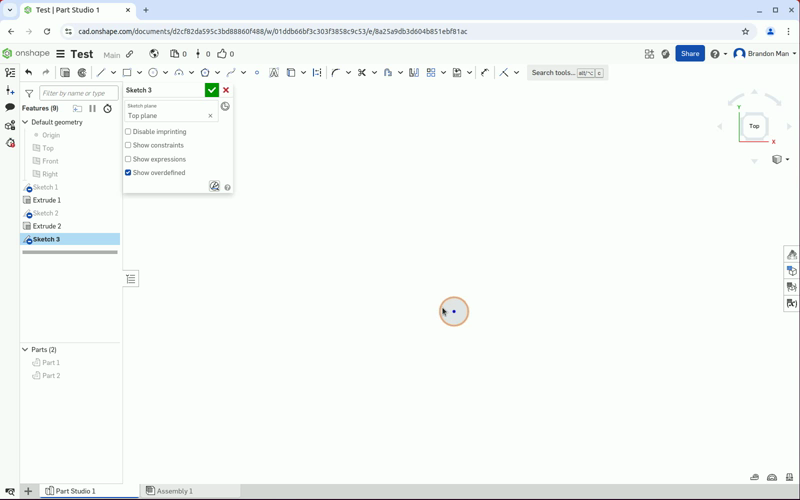
scroll(6)
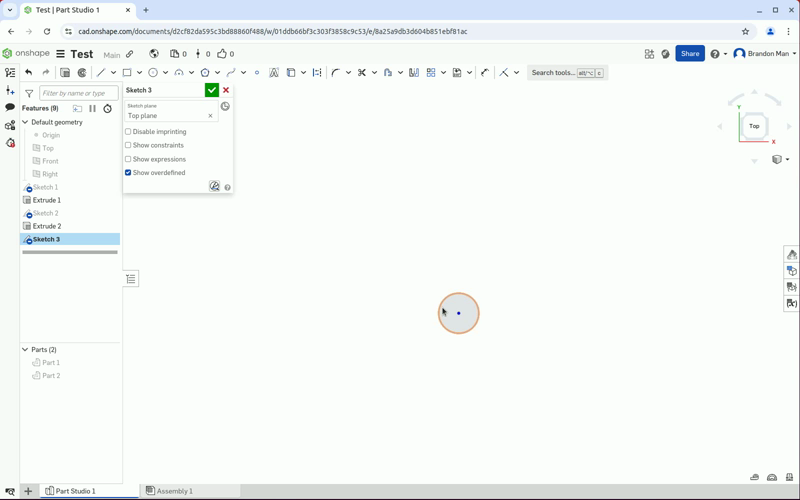
scroll(6)
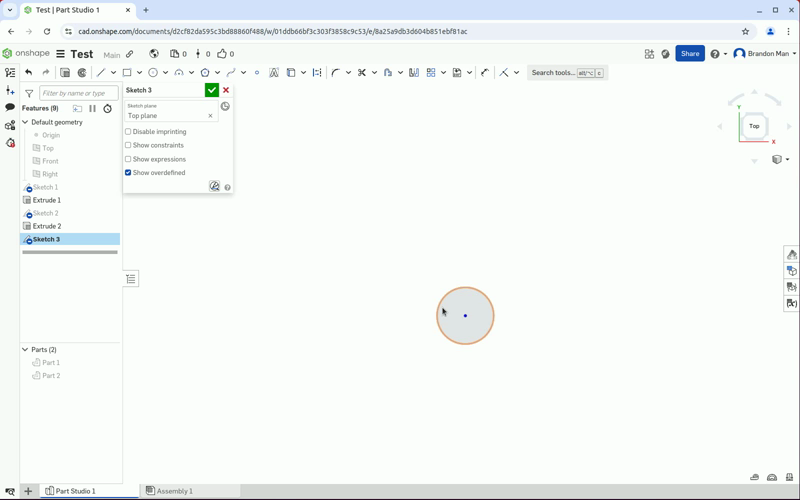
scroll(6)
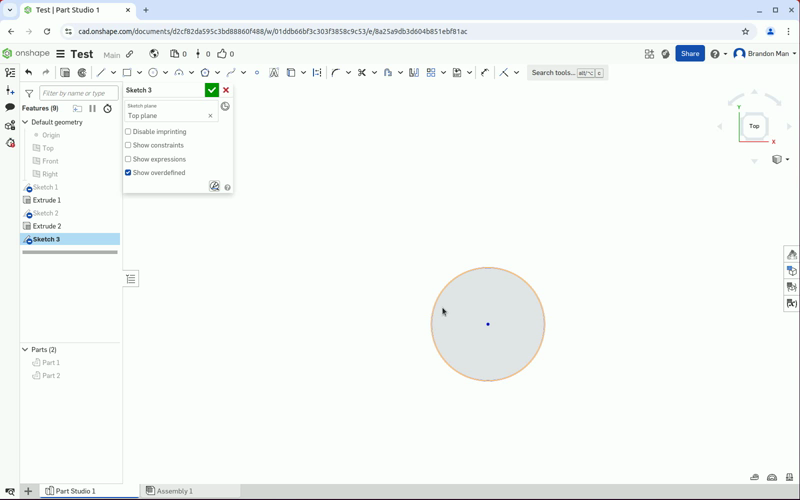
click(442, 307)
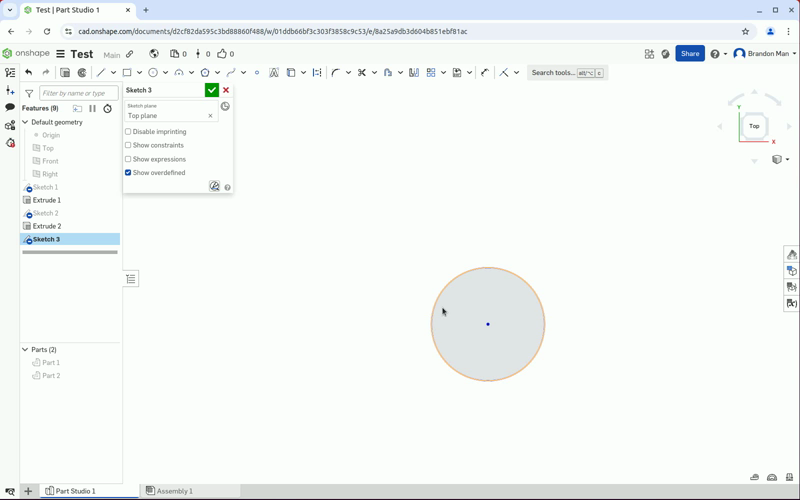
scroll(-6)
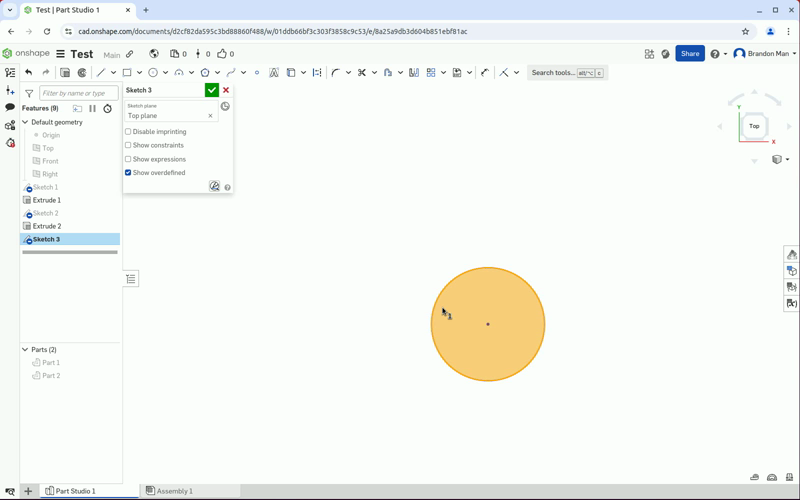
scroll(-6)
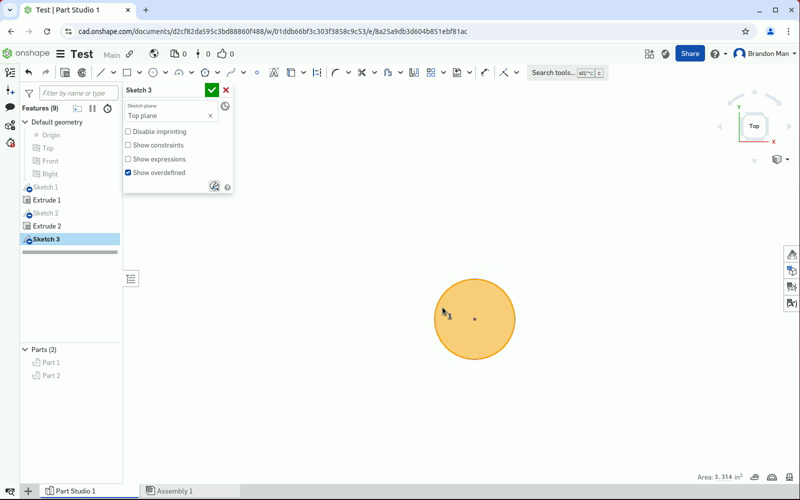
scroll(-6)
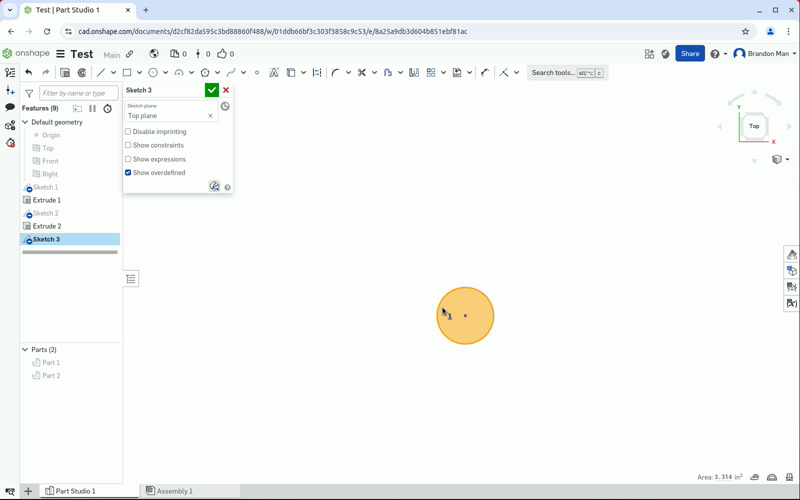
scroll(-6)
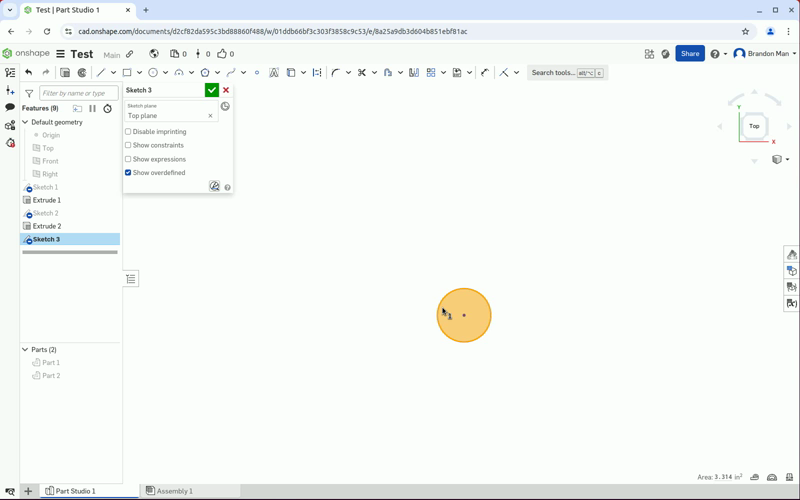
scroll(-6)
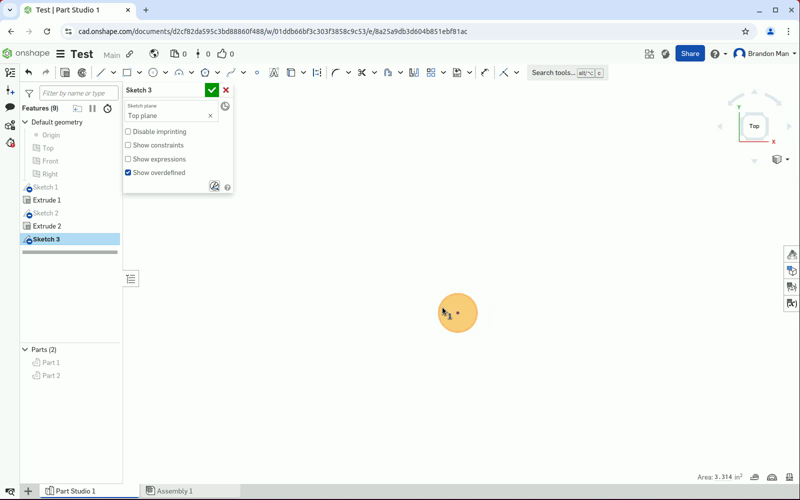
scroll(-6)
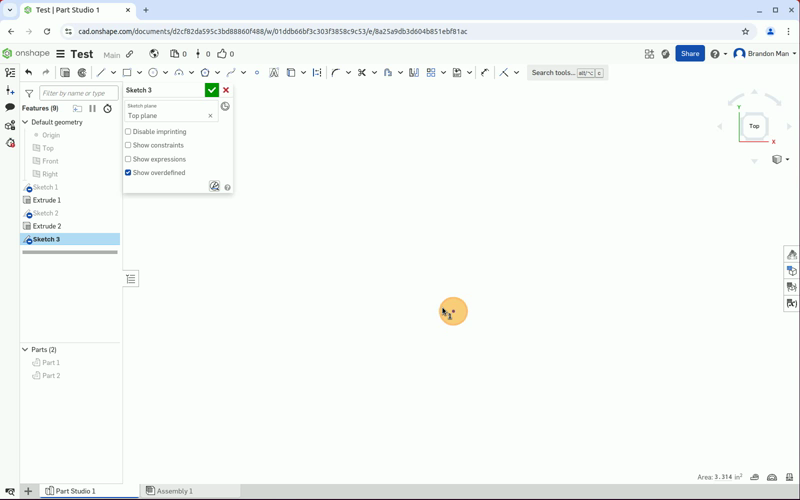
scroll(-6)
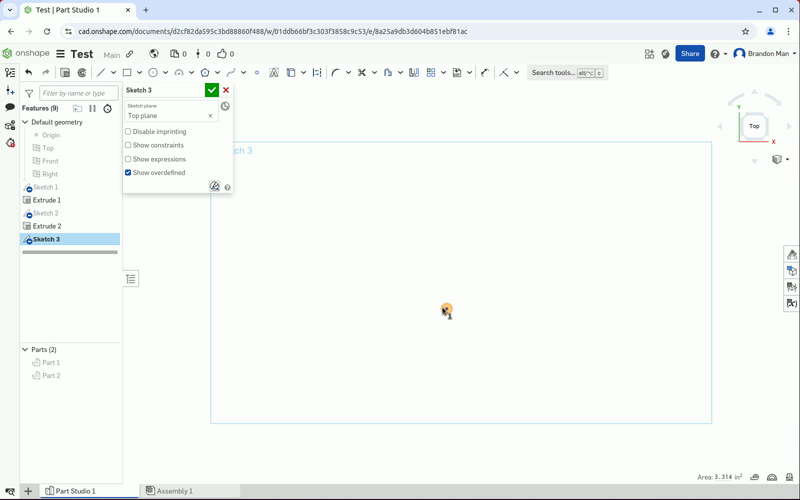
mouse_move(73, 352)
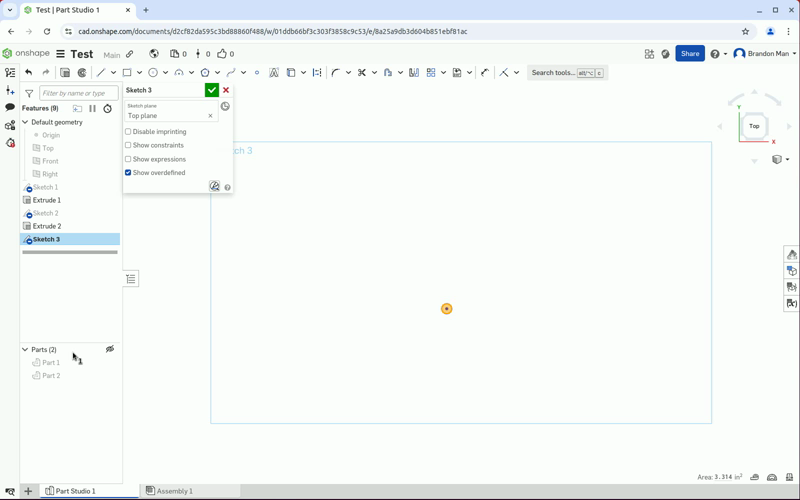
key(shift+y)
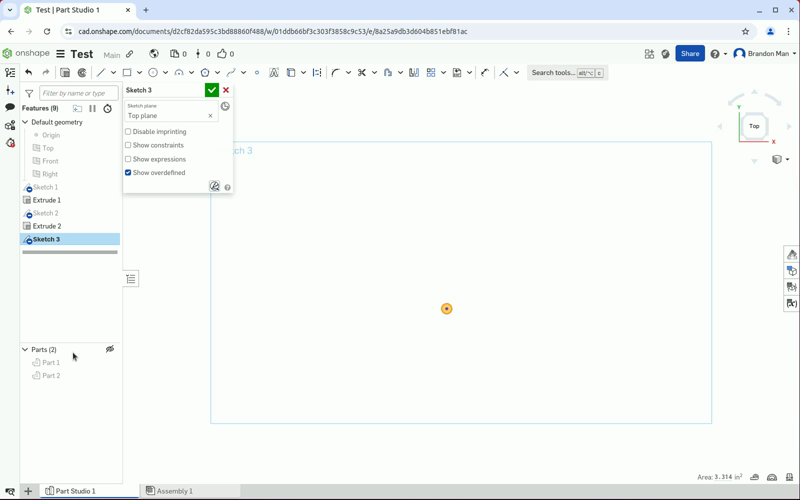
key(shift+e)
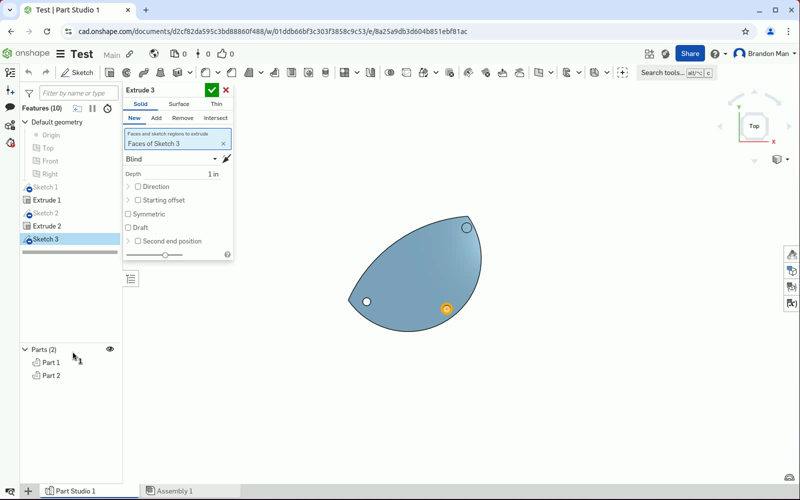
mouse_move(143, 106)
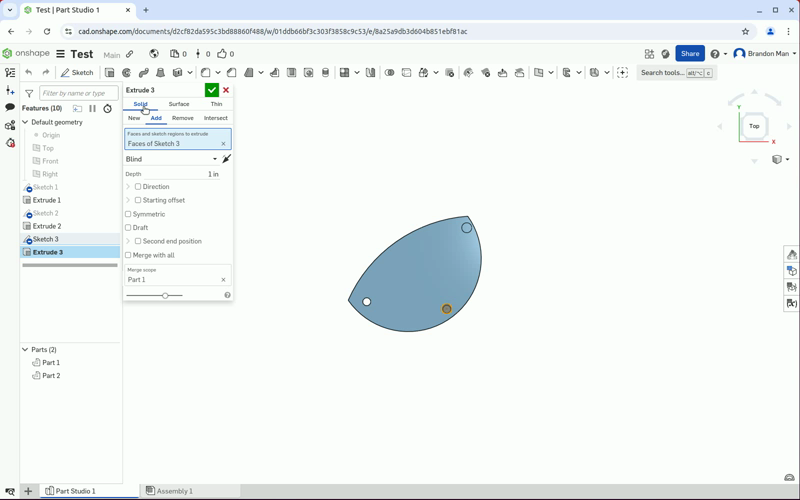
click(143, 106)
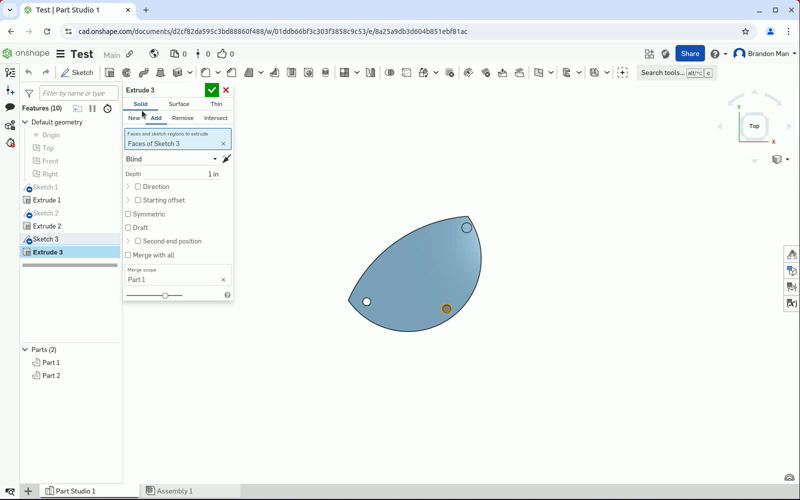
mouse_move(137, 120)
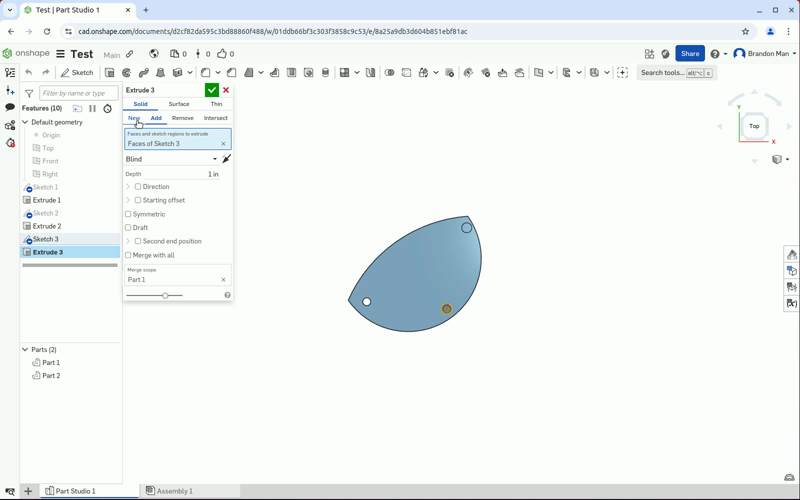
click(137, 120)
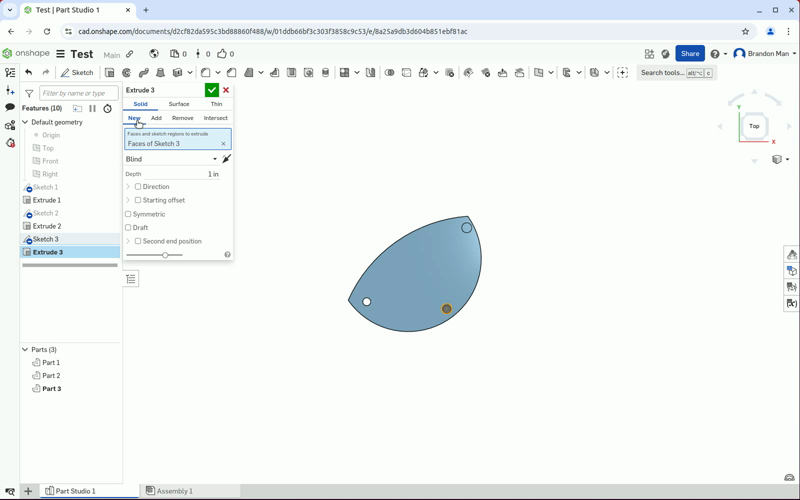
key(tab, 4)
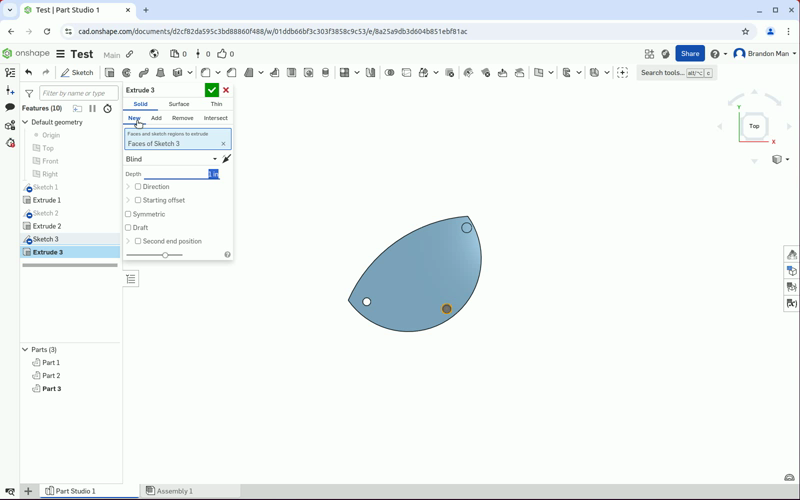
text(1.444)
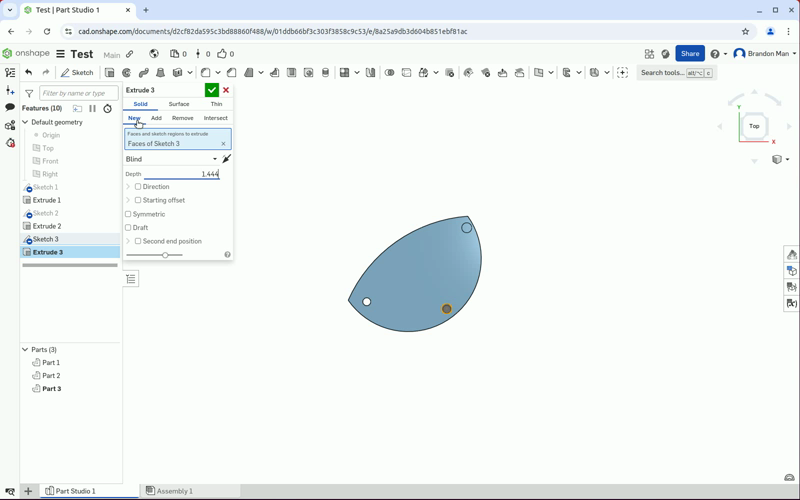
key(enter)
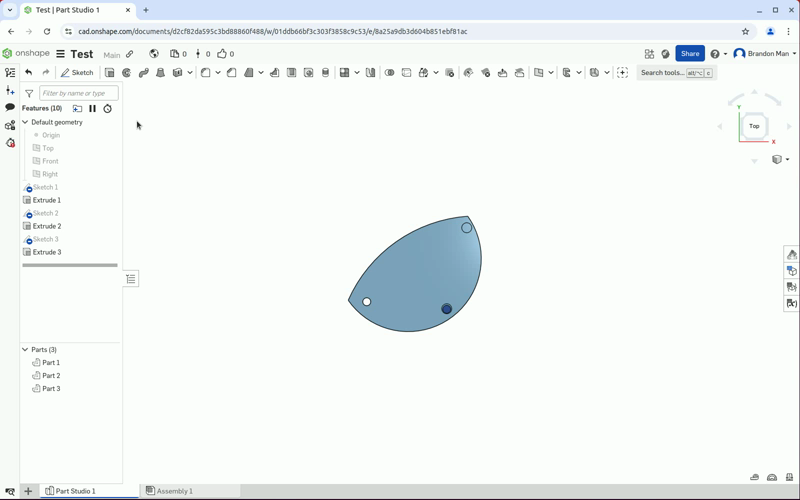
key(shift+h)
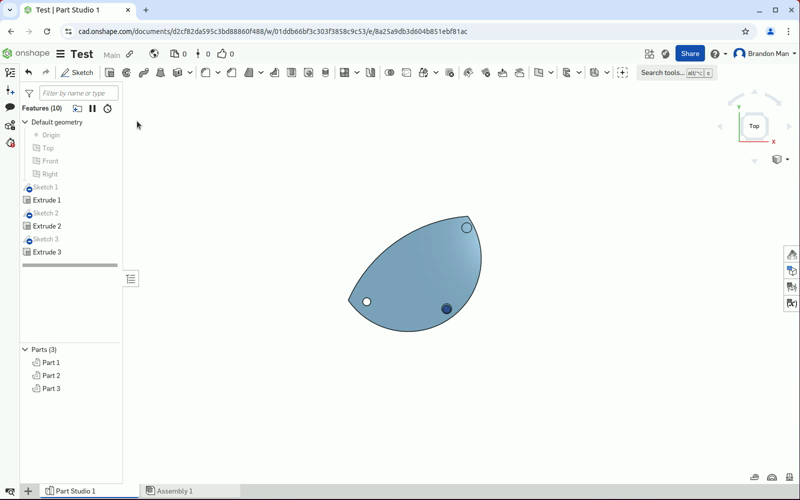
key(shift+h)
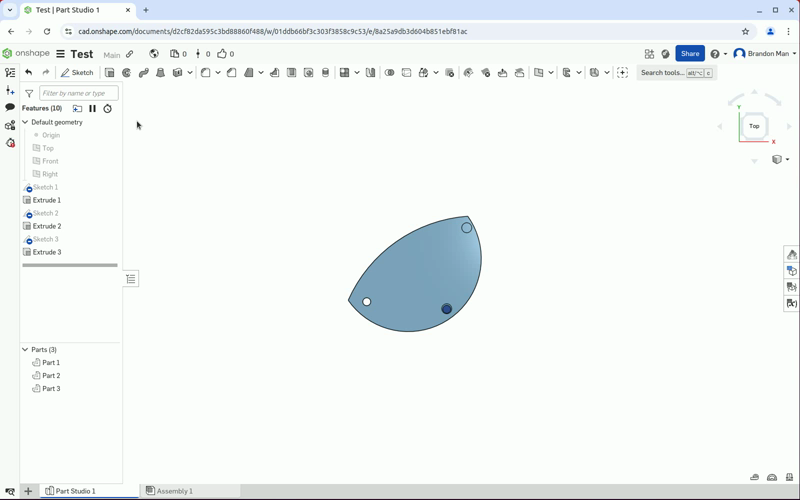
mouse_move(73, 189)
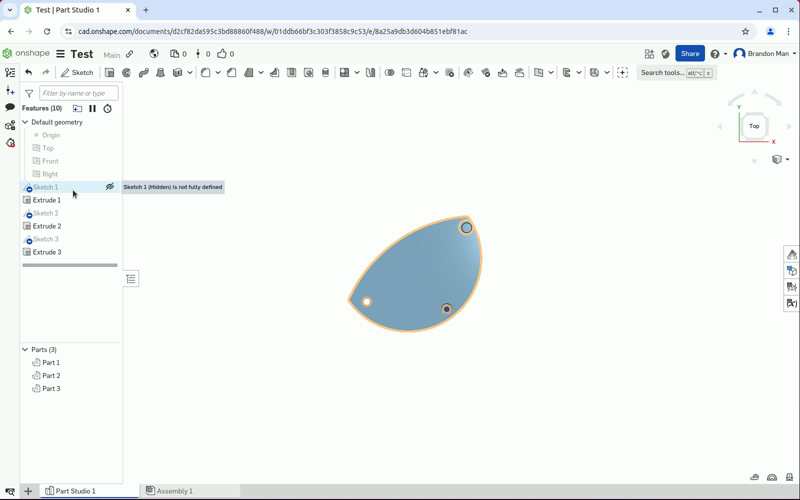
click(73, 189)
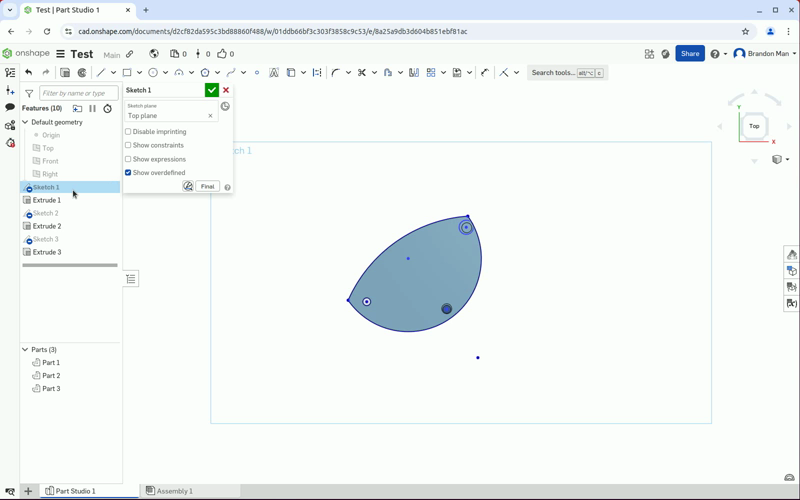
mouse_move(229, 92)
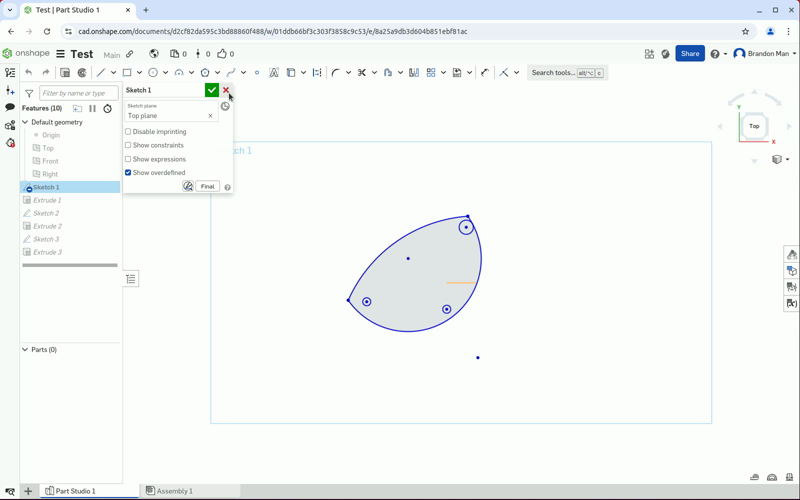
click(229, 92)
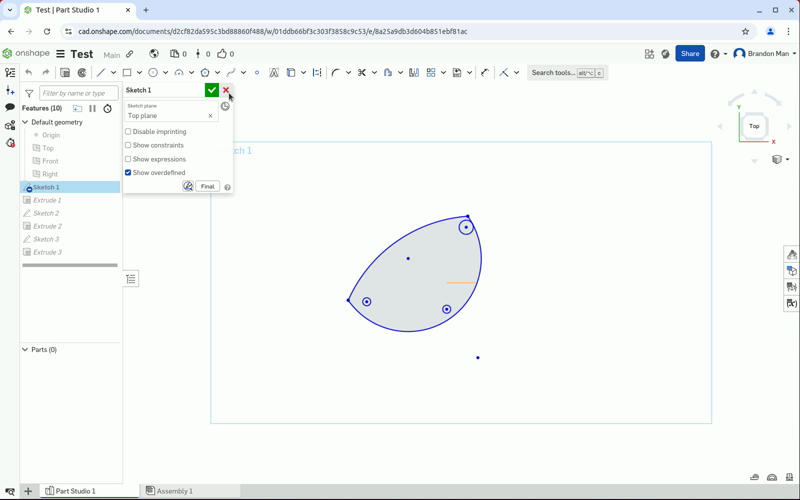
key(shift+s)
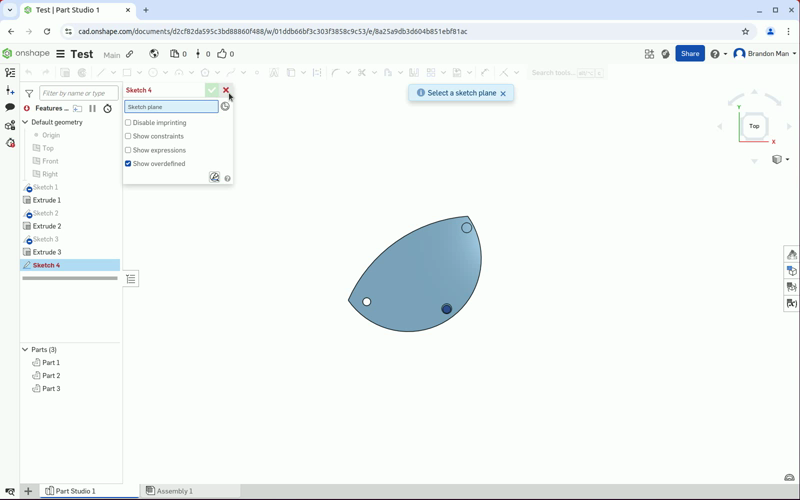
mouse_move(73, 150)
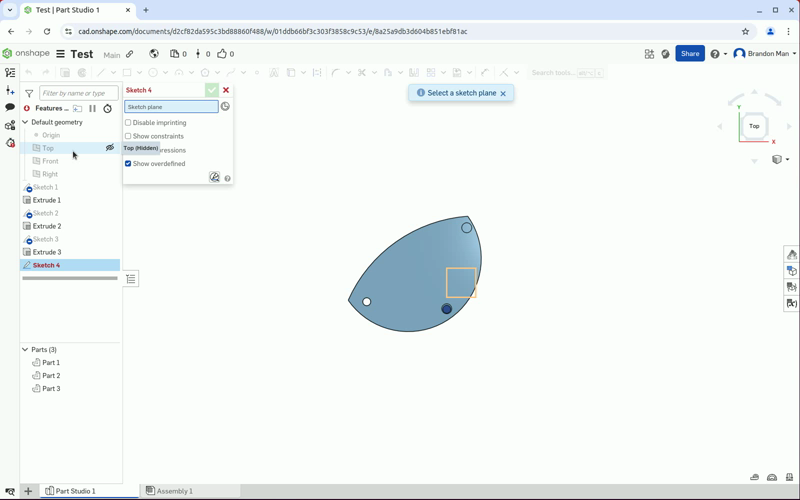
click(73, 150)
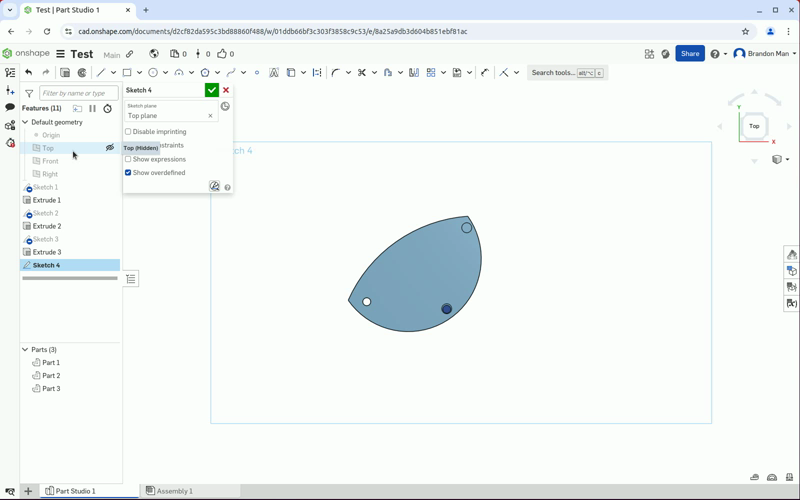
mouse_move(73, 352)
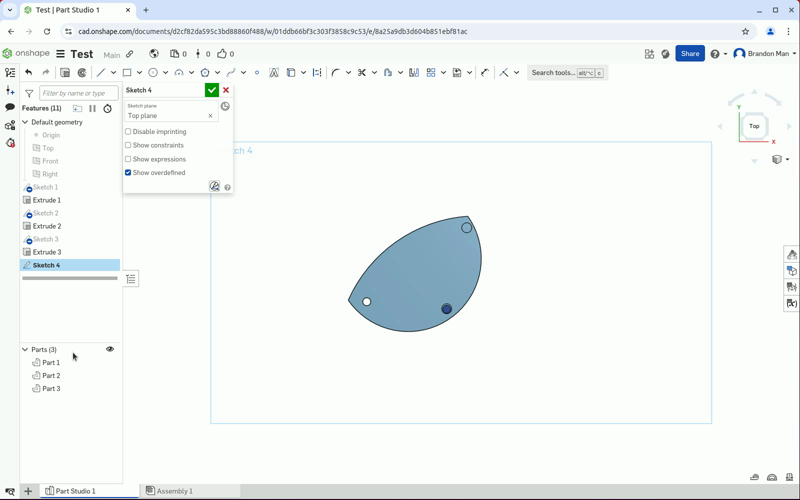
key(y)
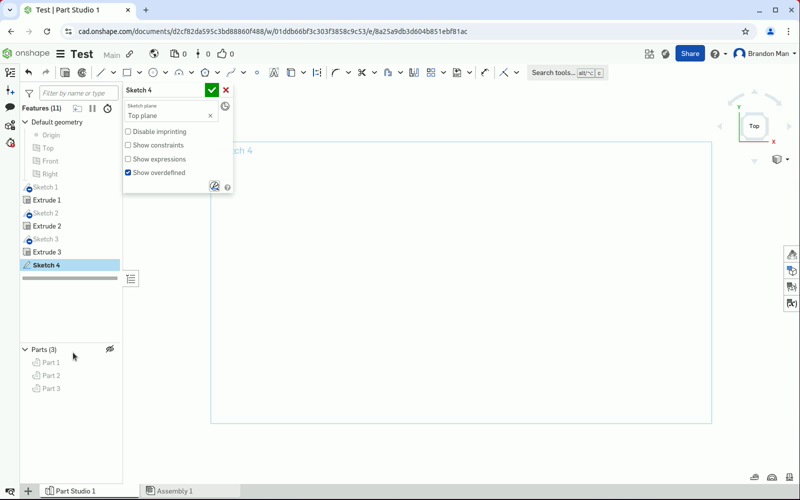
key(c)
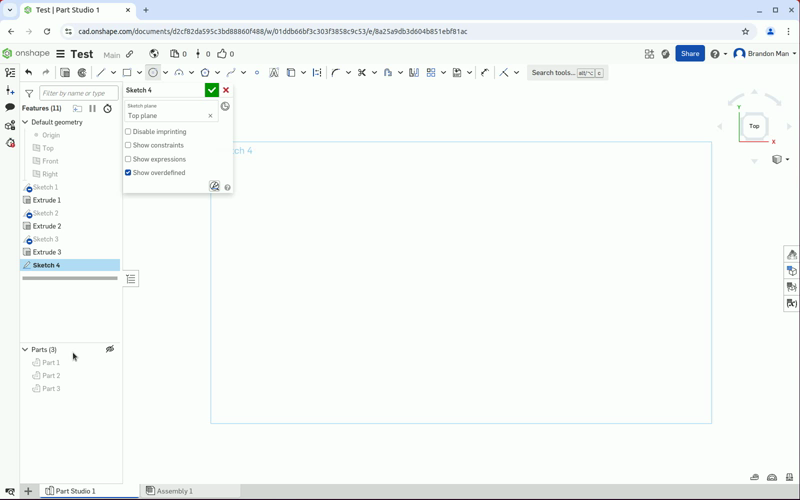
key_down(shift)
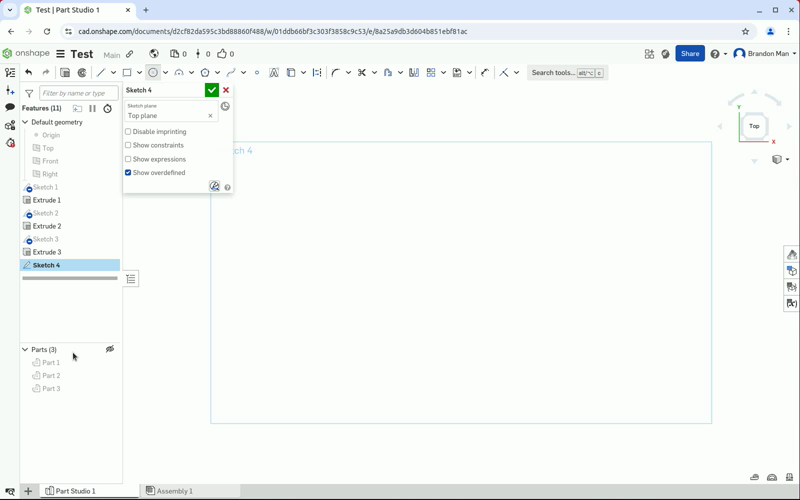
mouse_move(367, 301)
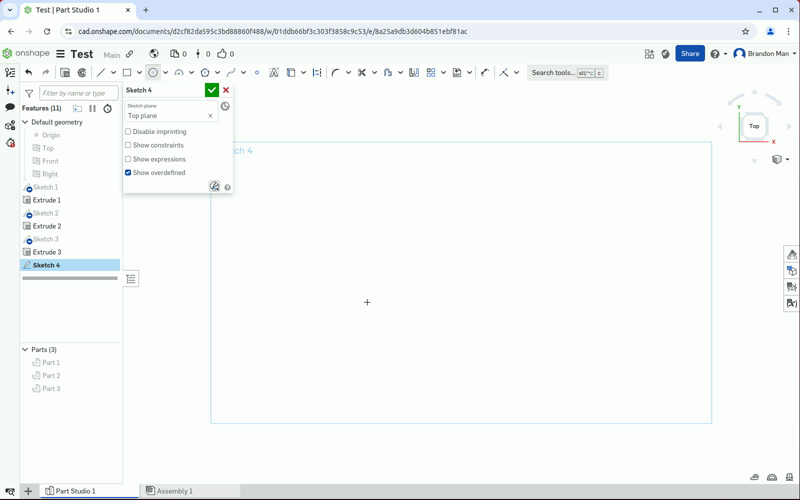
click(367, 301)
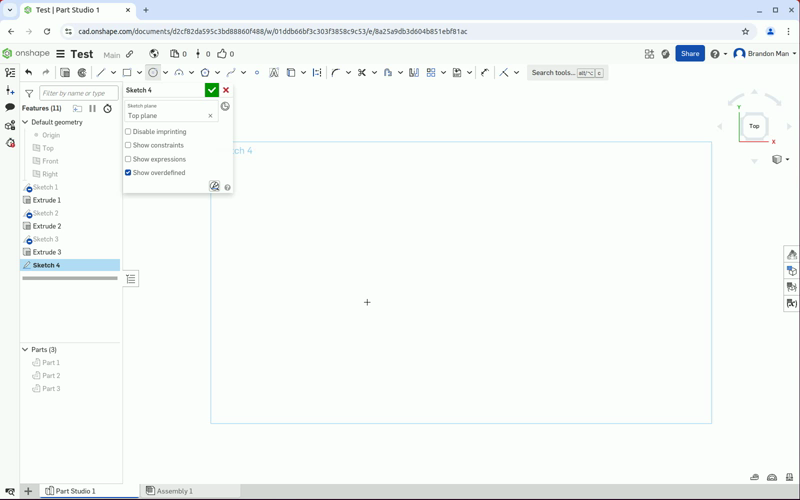
key_up(shift)
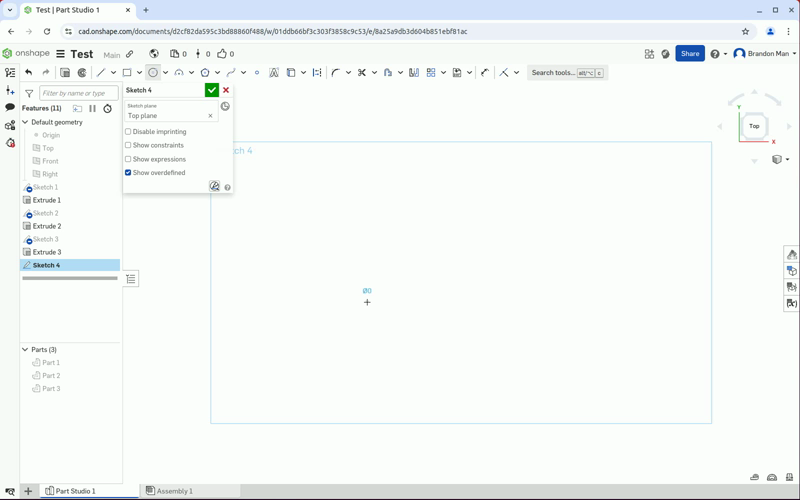
mouse_move(371, 301)
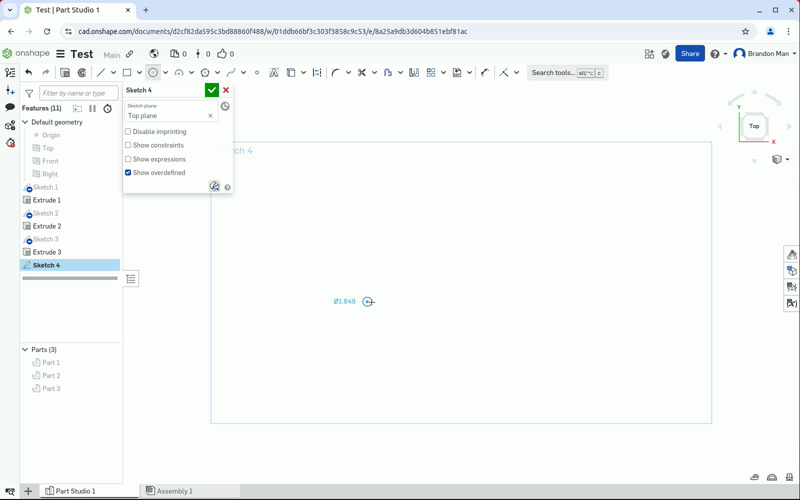
click(371, 301)
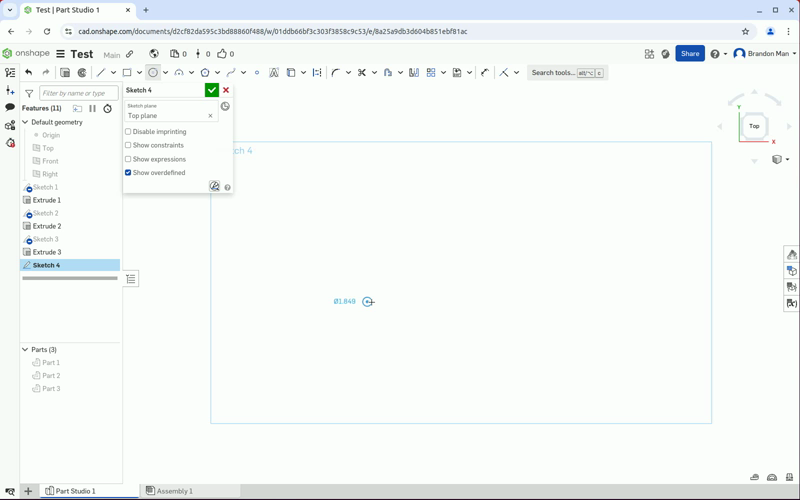
key(esc)
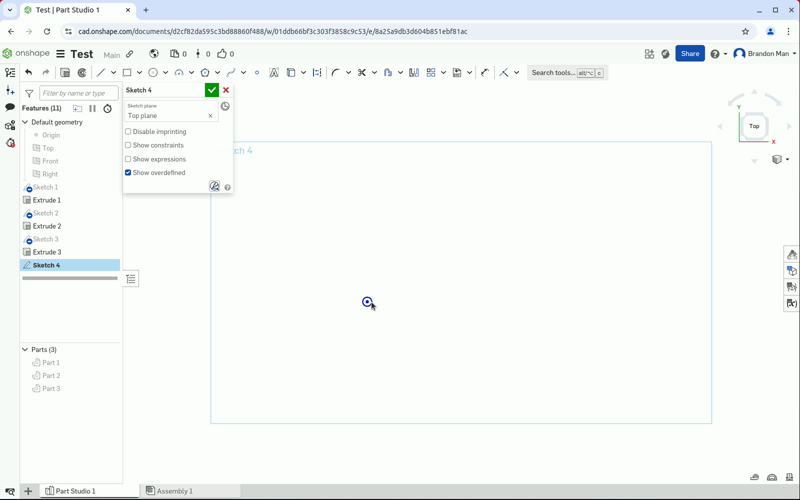
mouse_move(366, 298)
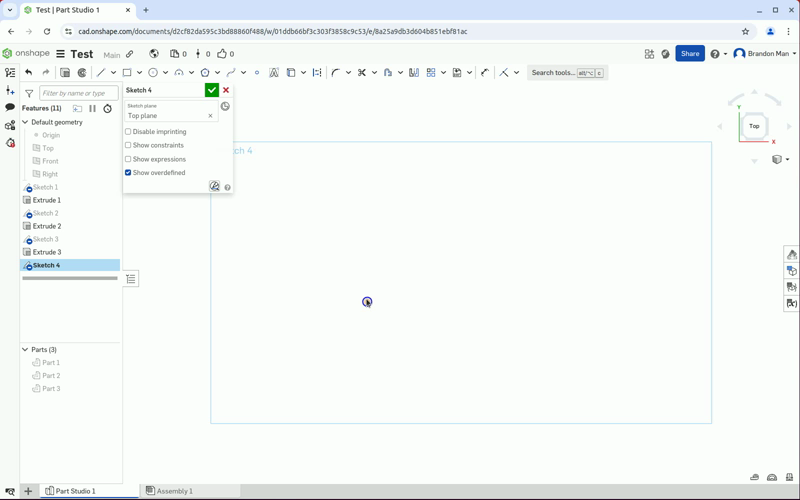
scroll(6)
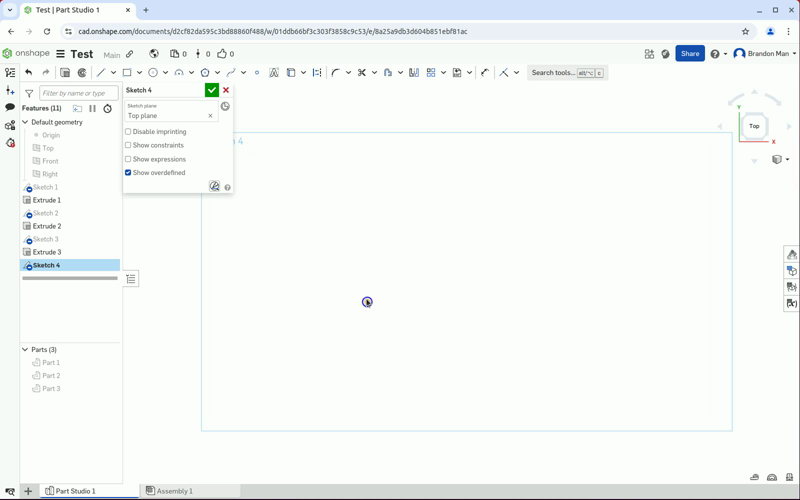
scroll(6)
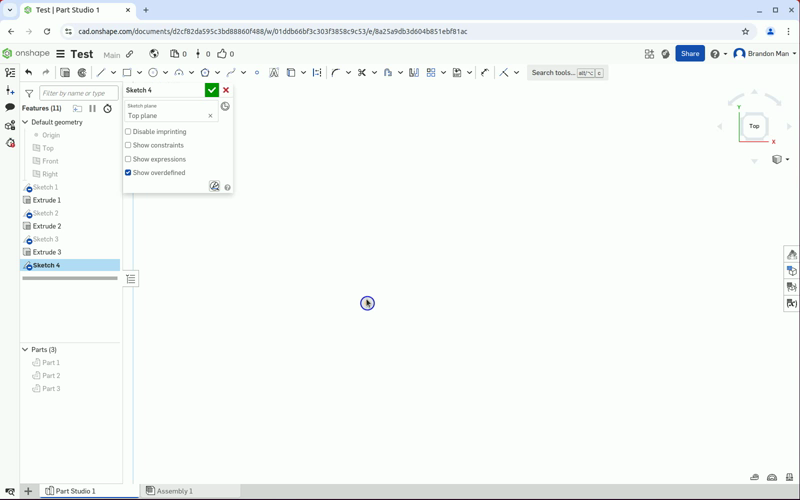
scroll(6)
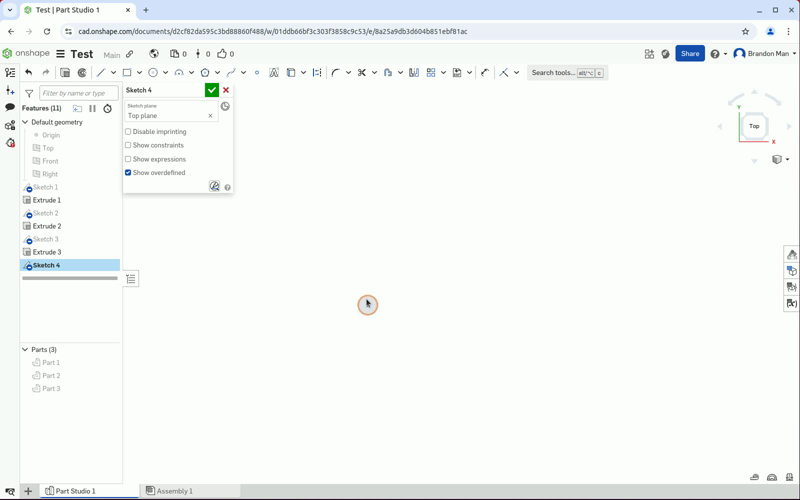
scroll(6)
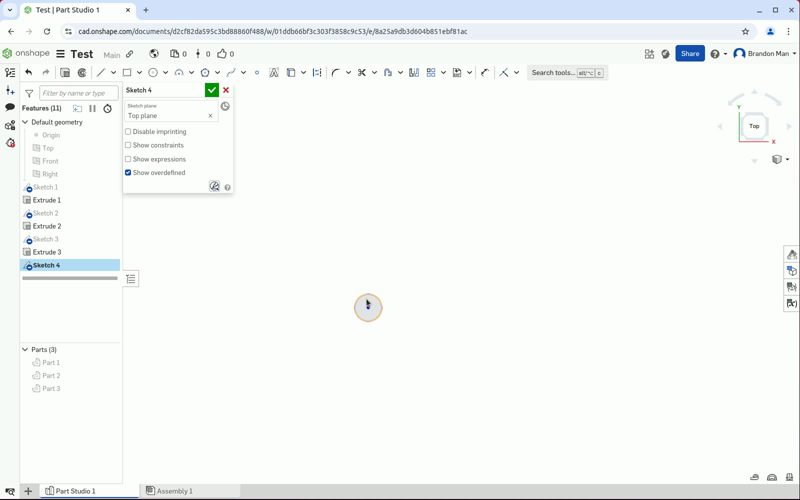
scroll(6)
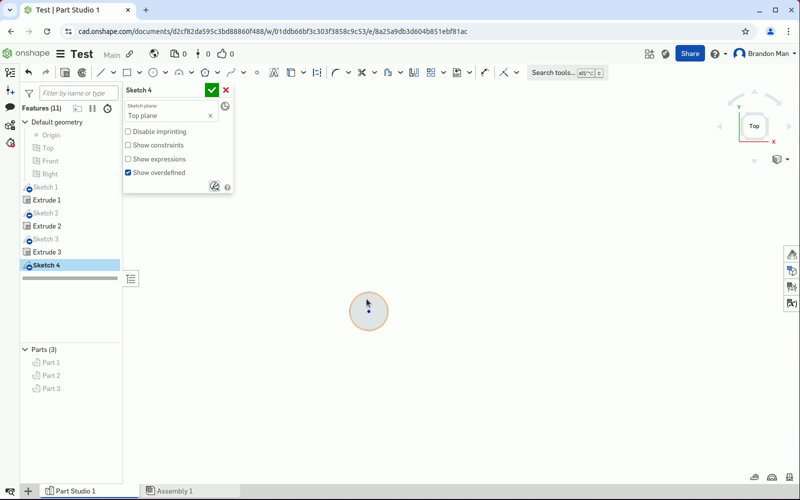
scroll(6)
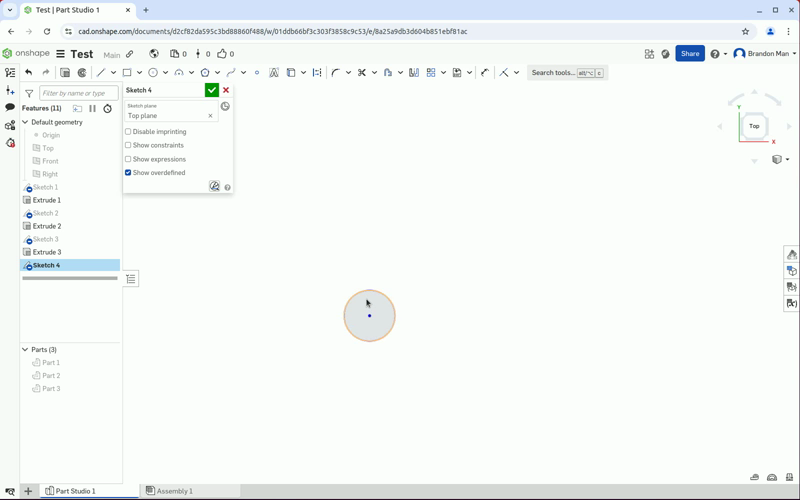
scroll(6)
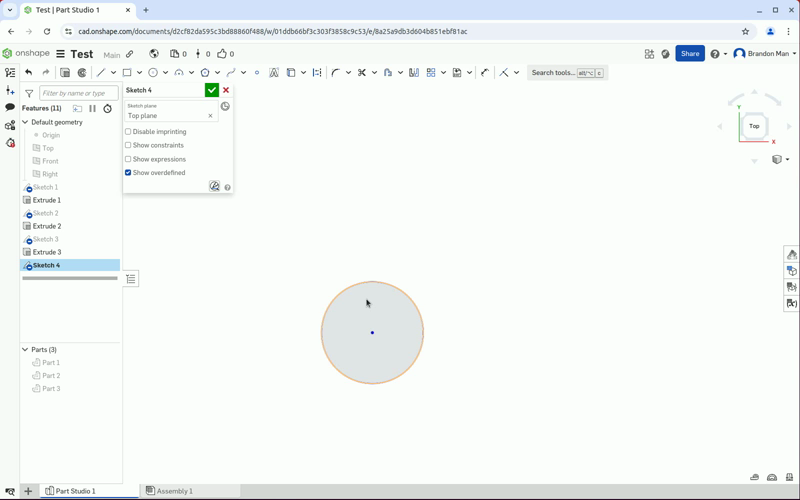
click(366, 298)
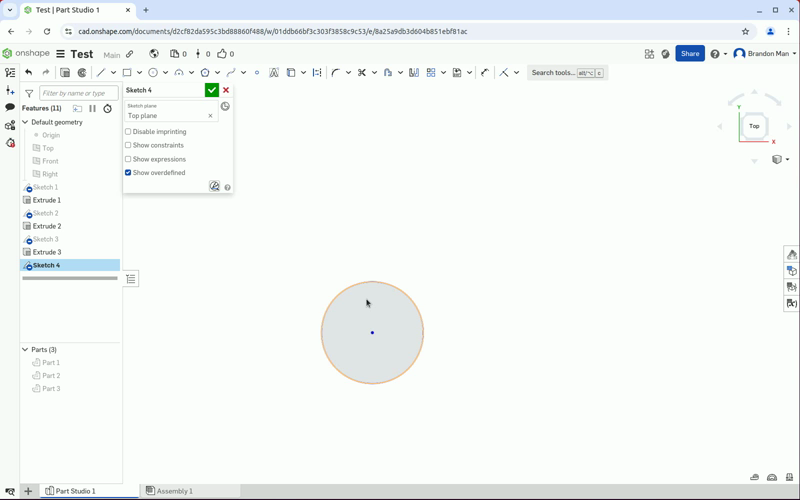
scroll(-6)
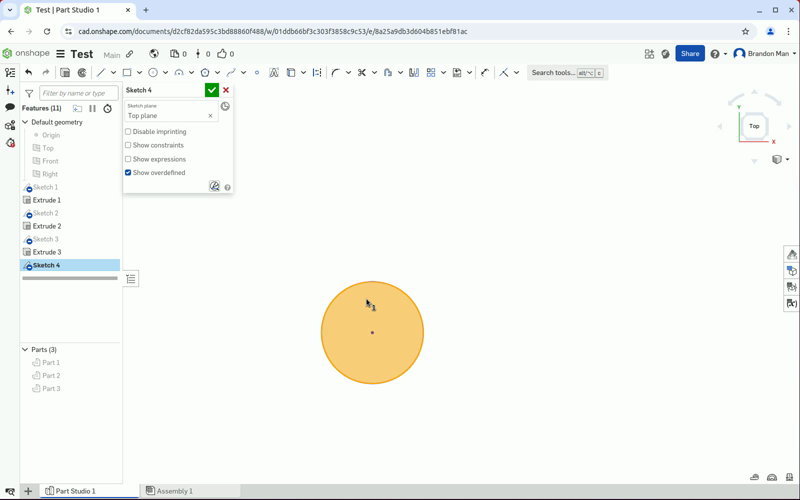
scroll(-6)
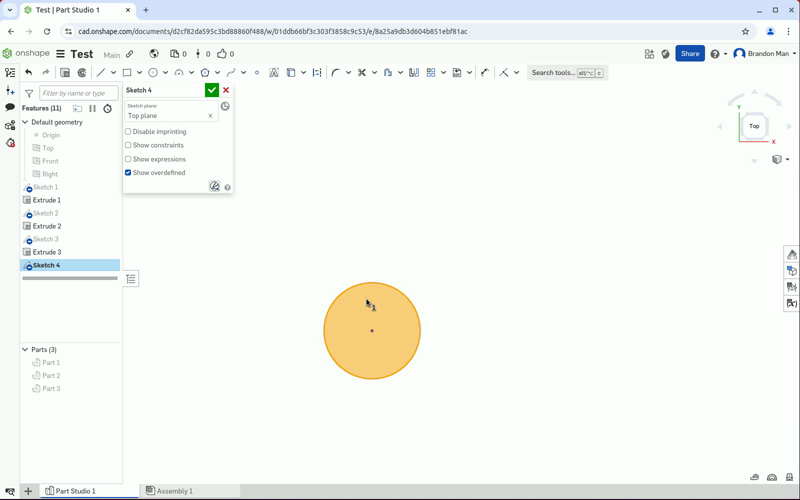
scroll(-6)
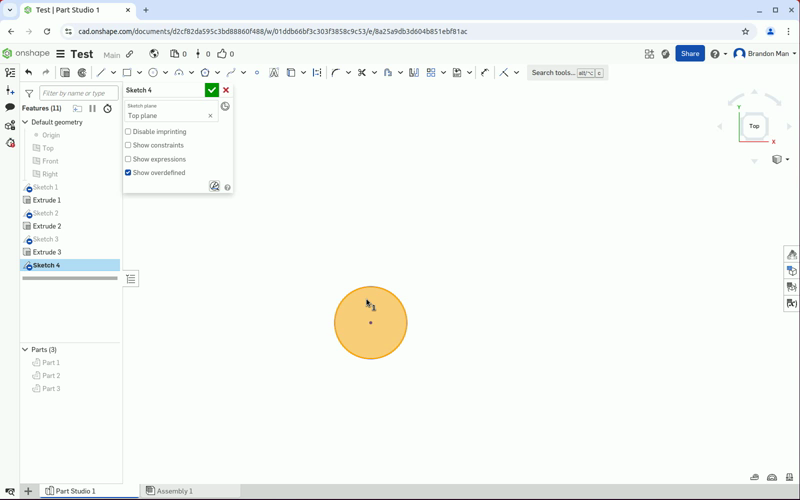
scroll(-6)
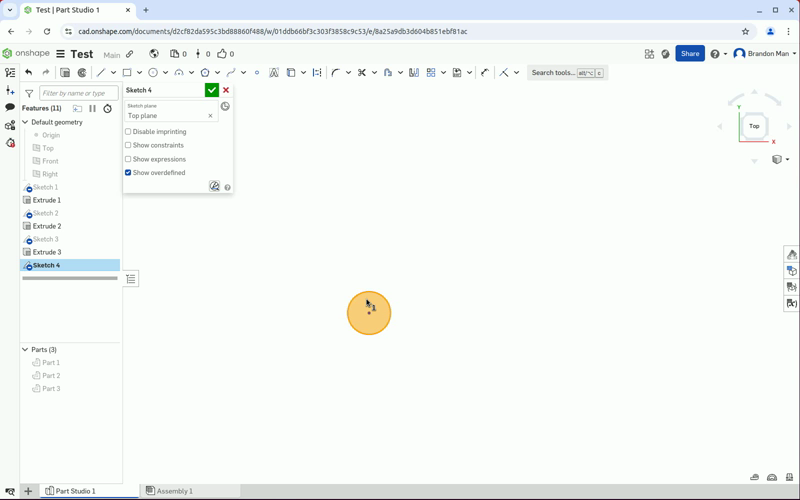
scroll(-6)
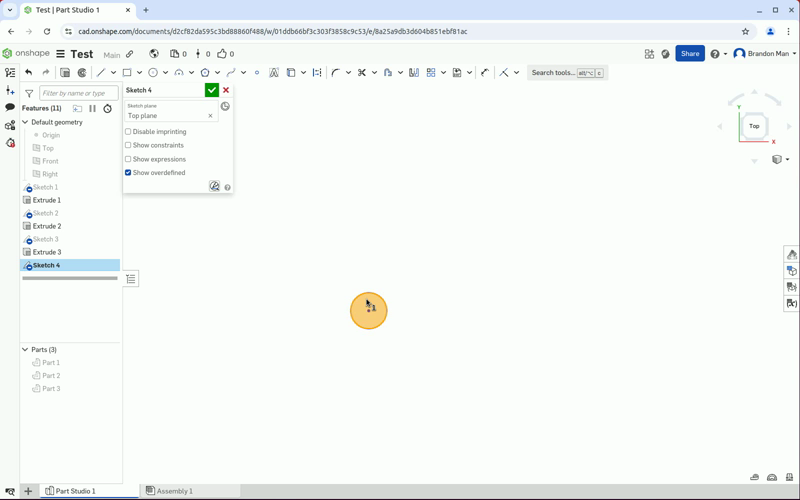
scroll(-6)
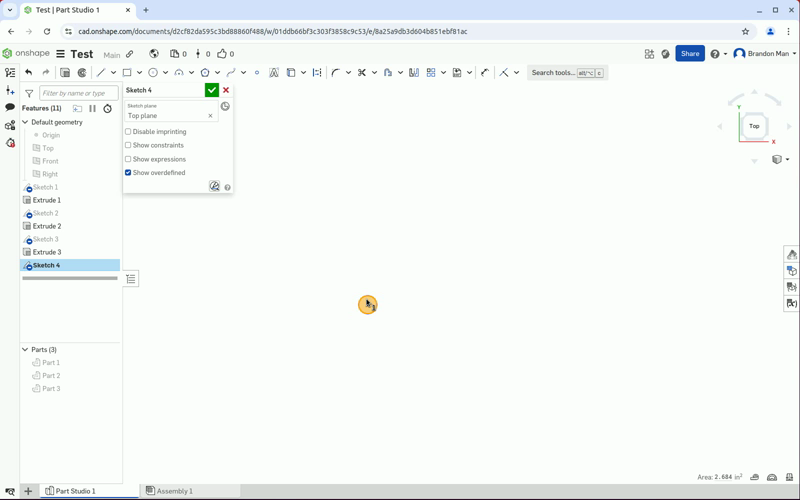
scroll(-6)
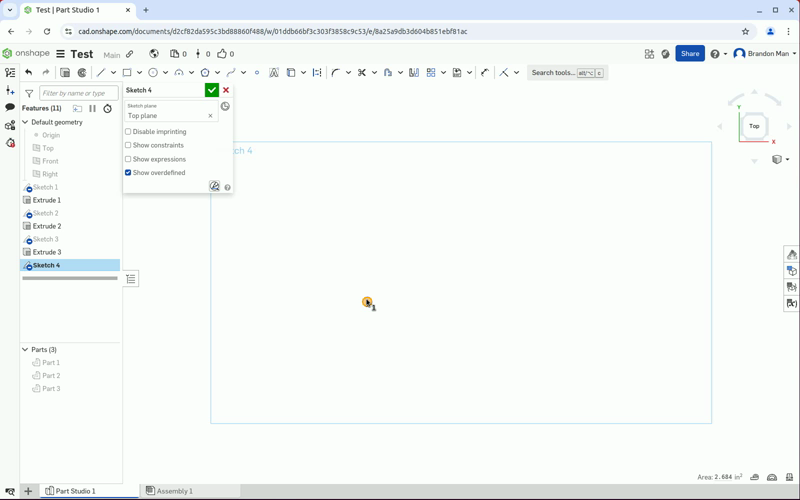
mouse_move(73, 352)
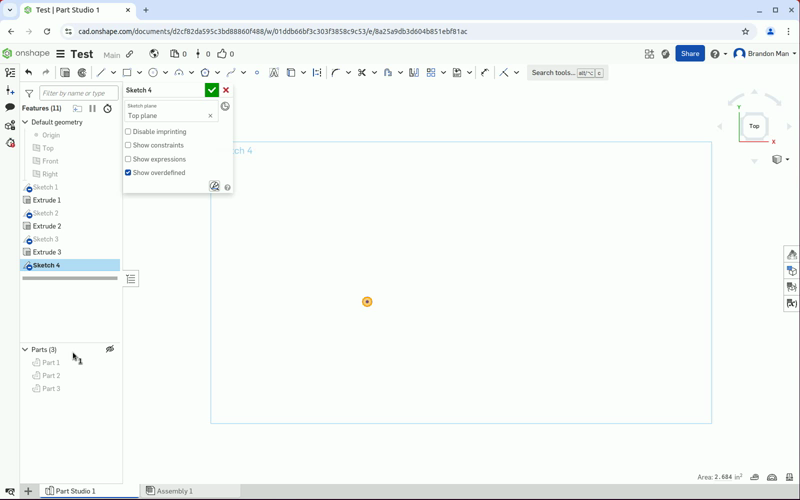
key(shift+y)
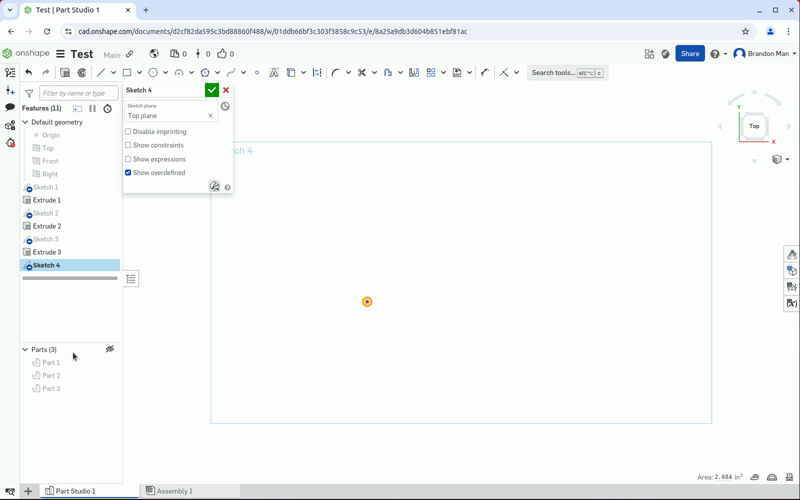
key(shift+e)
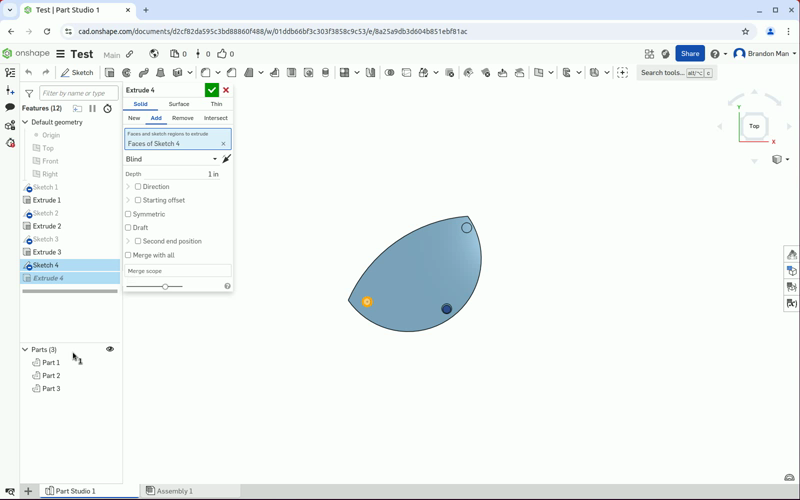
mouse_move(143, 106)
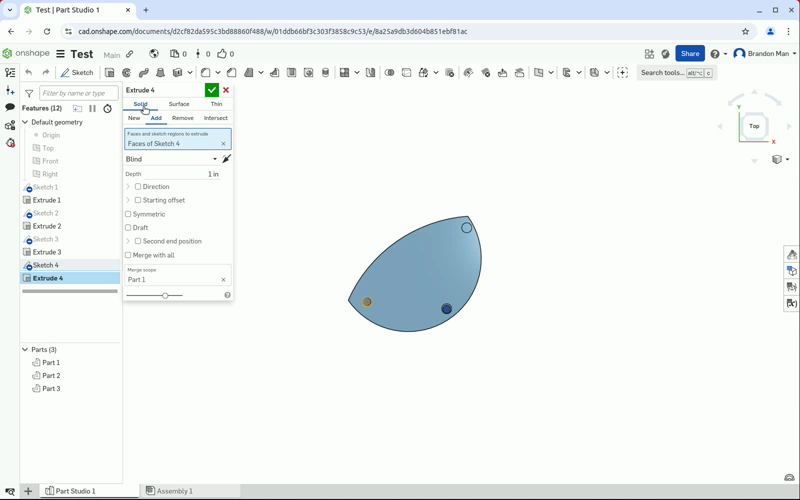
click(143, 106)
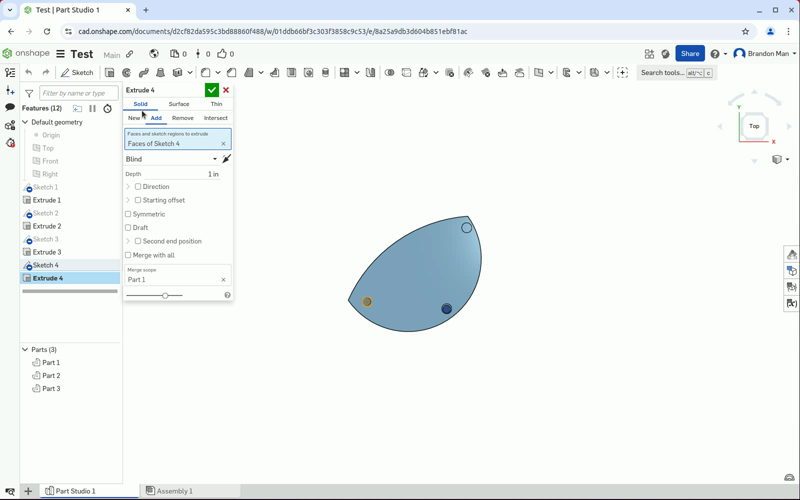
mouse_move(137, 120)
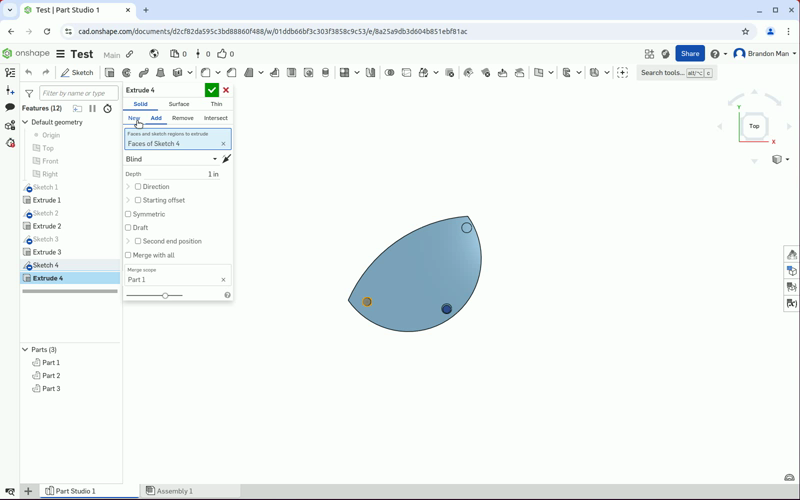
click(137, 120)
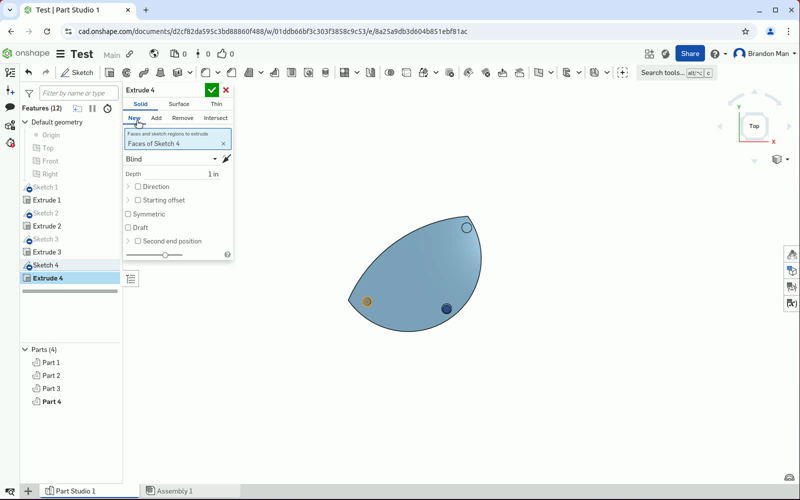
key(tab, 4)
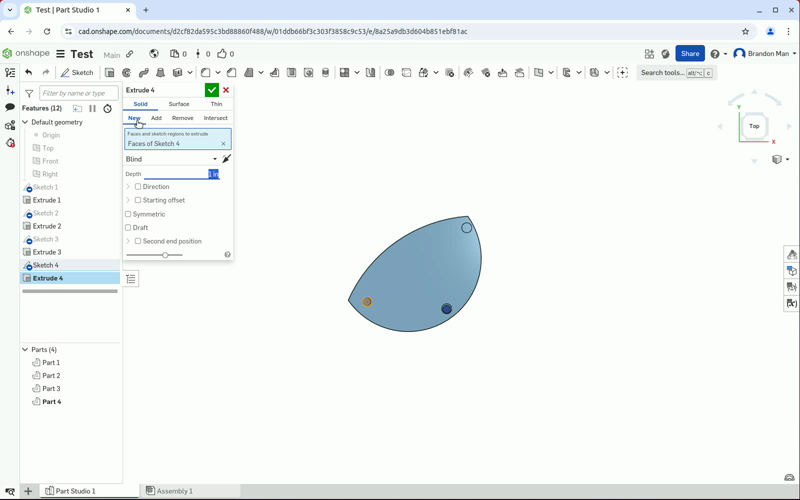
text(1.444)
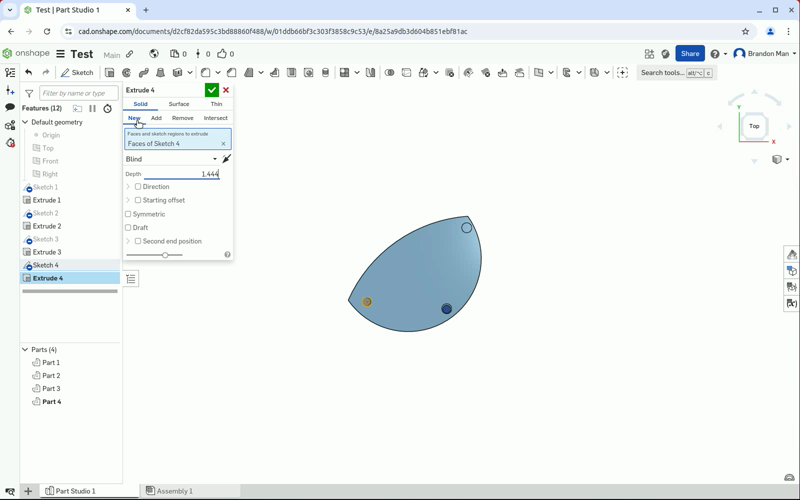
key(enter)
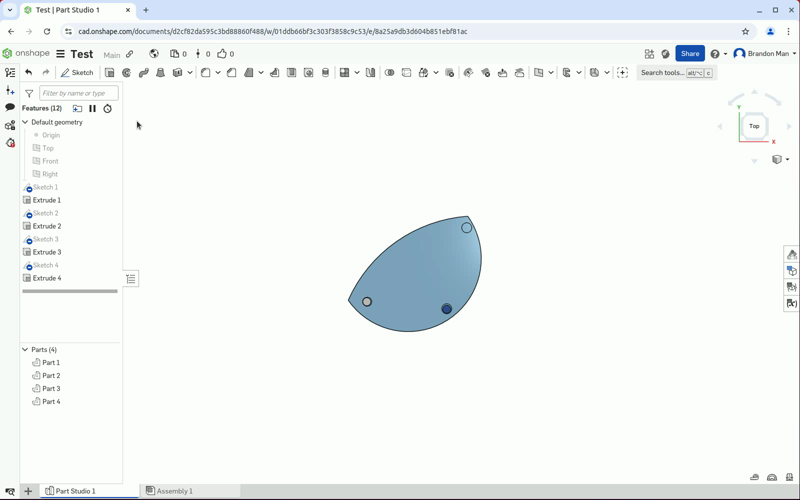
key(shift+h)
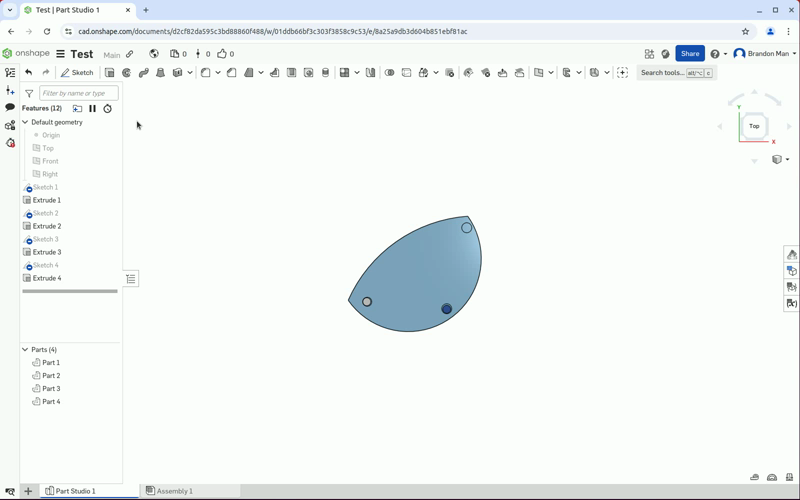
key(shift+h)
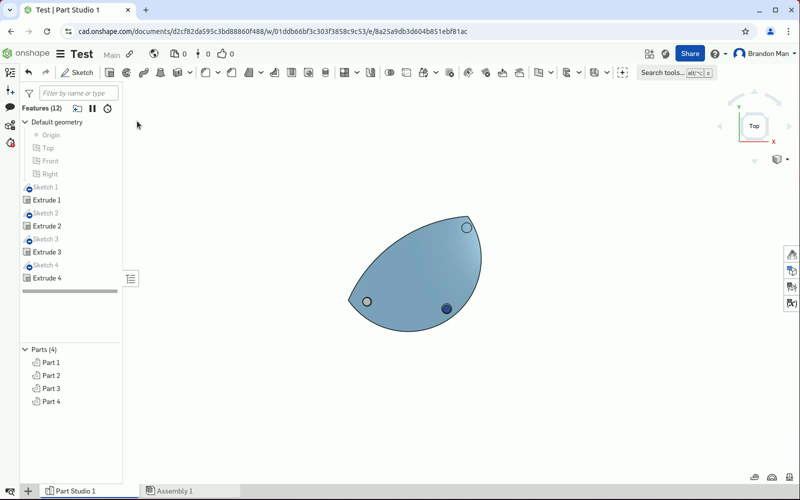
mouse_move(73, 189)
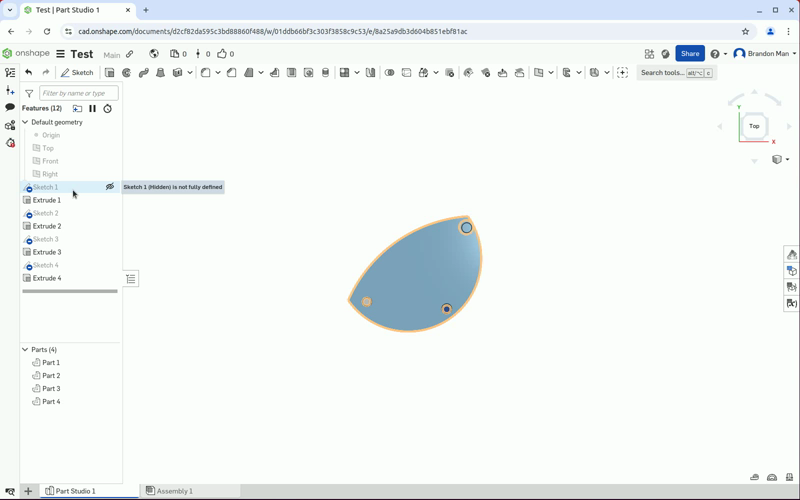
click(73, 189)
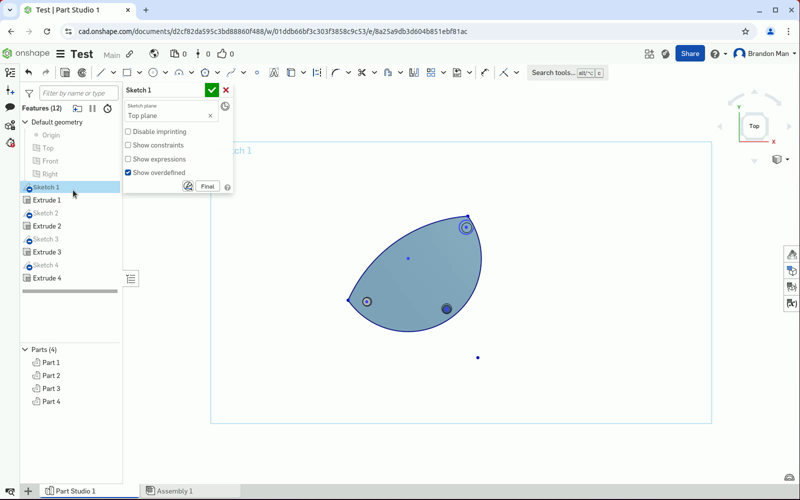
mouse_move(229, 92)
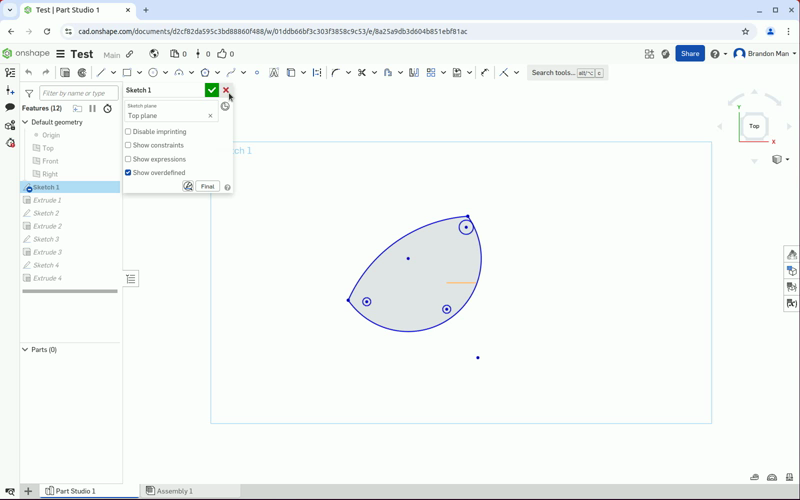
click(229, 92)
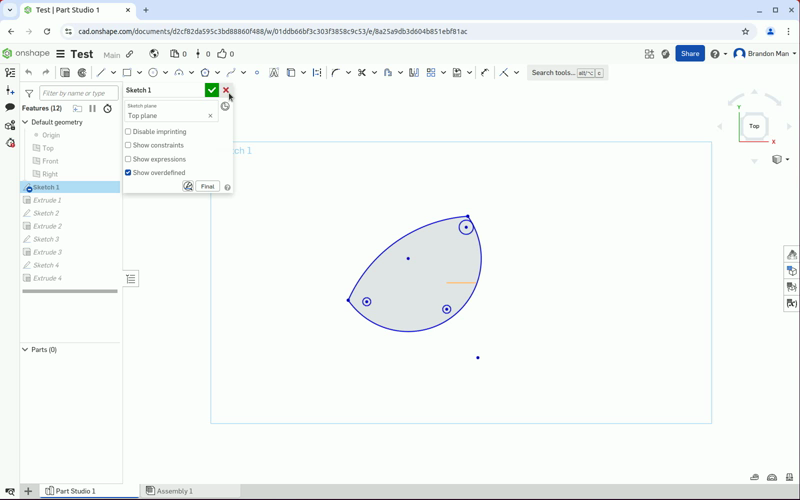
key(shift+s)
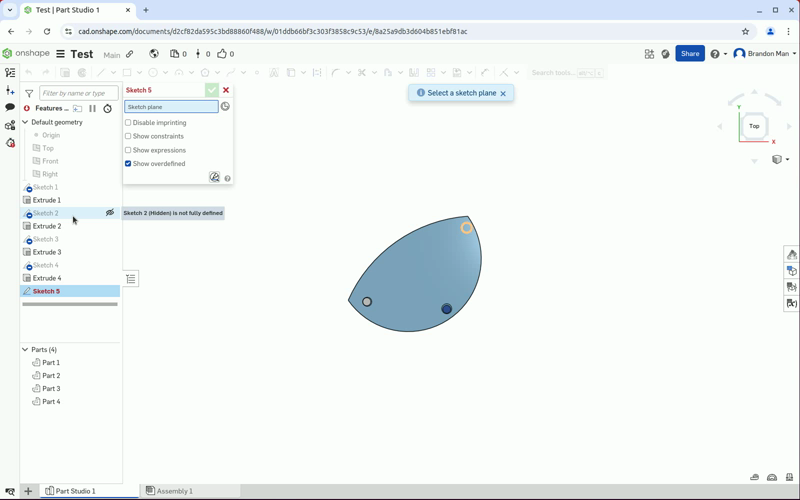
scroll(3)
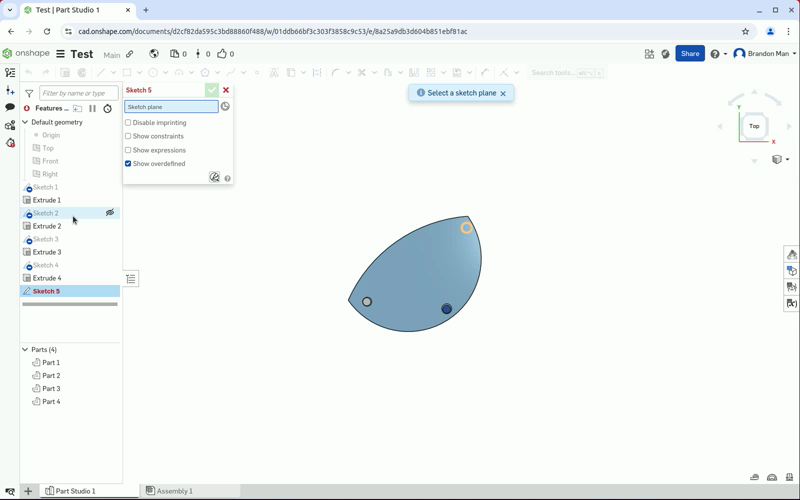
mouse_move(73, 150)
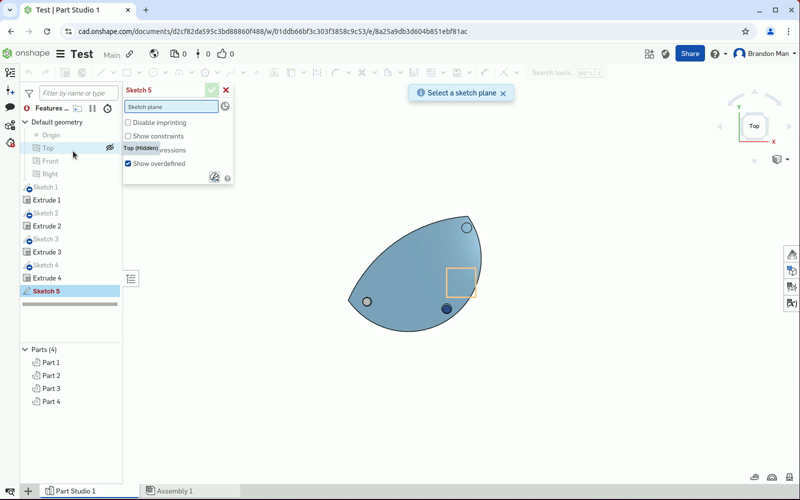
click(73, 150)
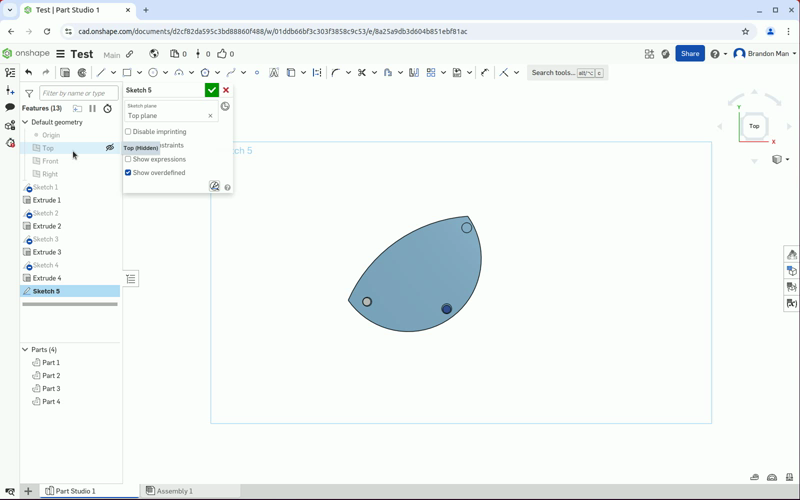
mouse_move(73, 352)
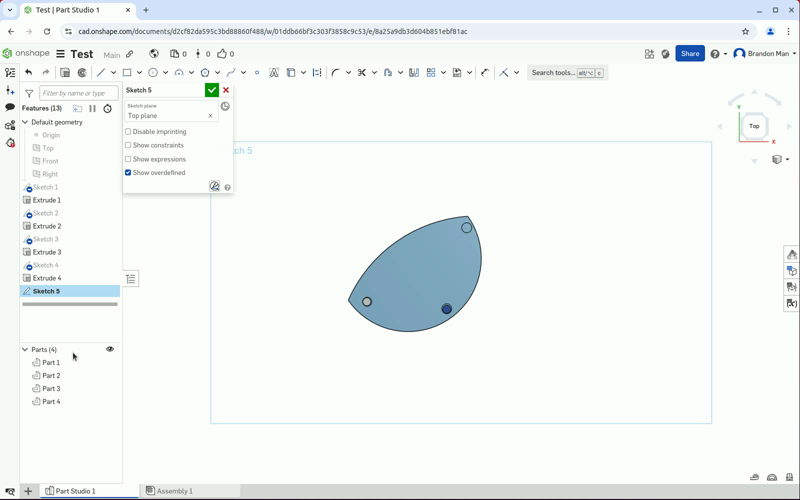
key(y)
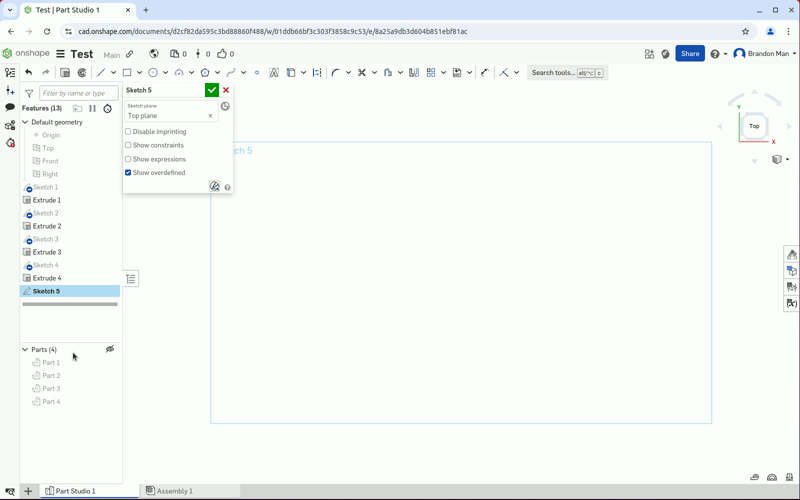
key(c)
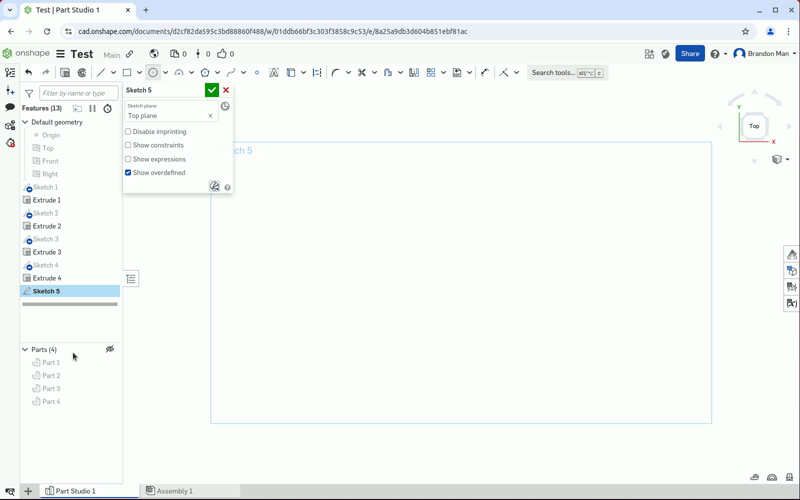
key_down(shift)
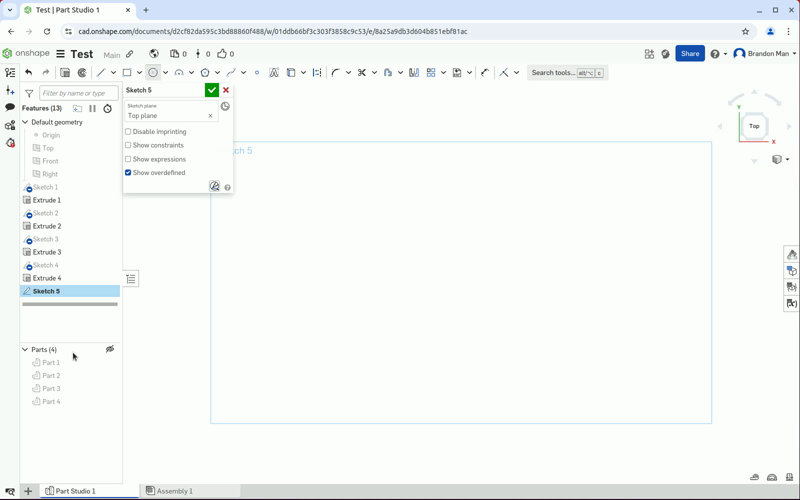
mouse_move(367, 301)
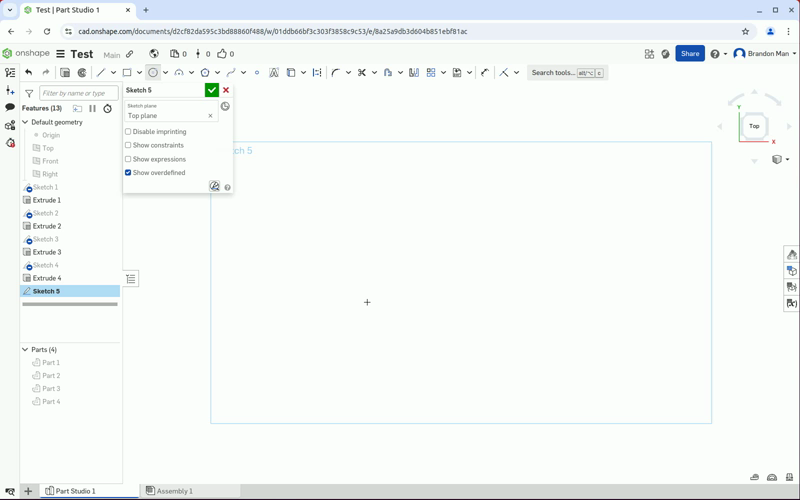
click(367, 301)
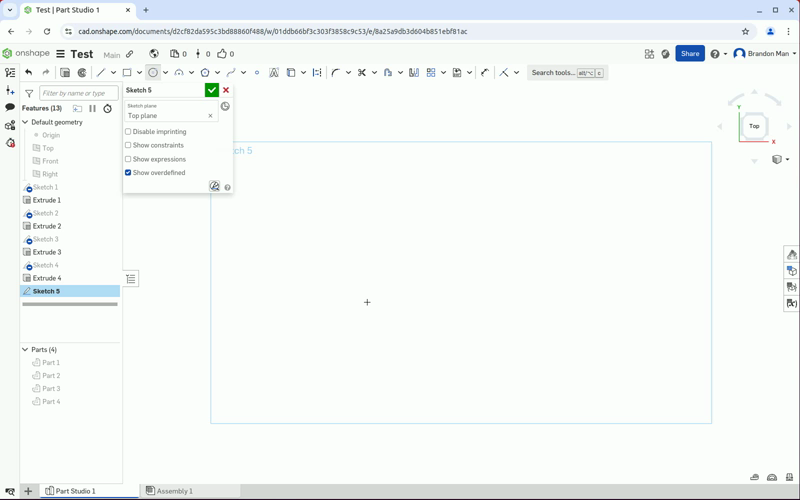
key_up(shift)
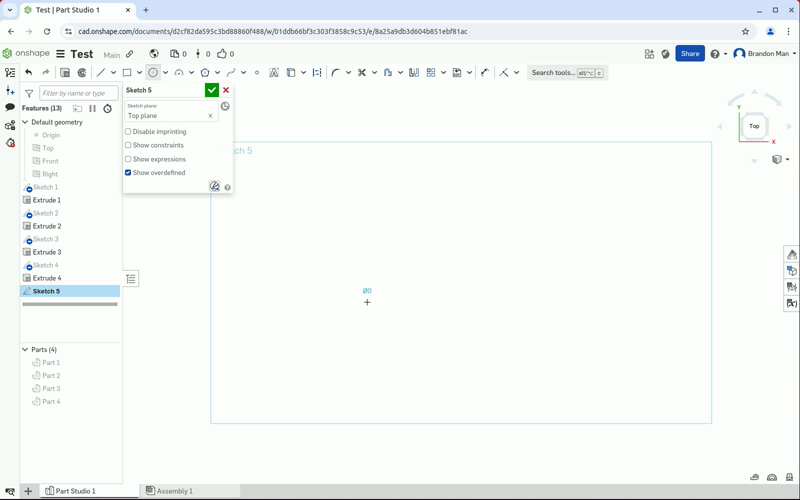
mouse_move(371, 301)
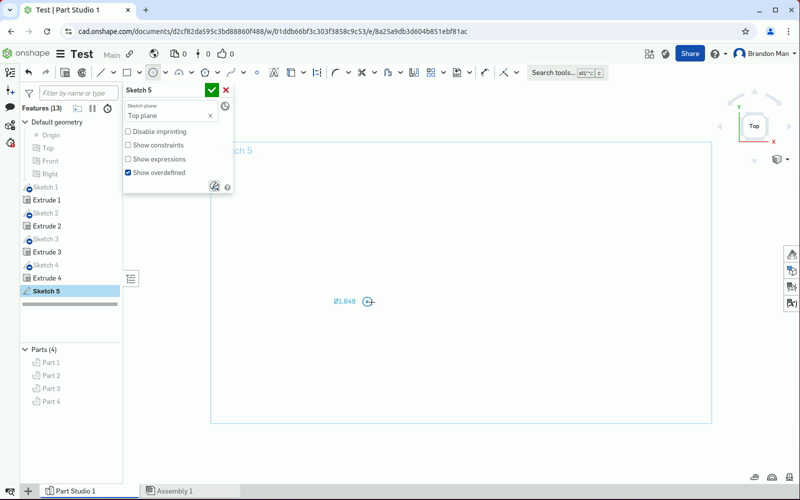
click(371, 301)
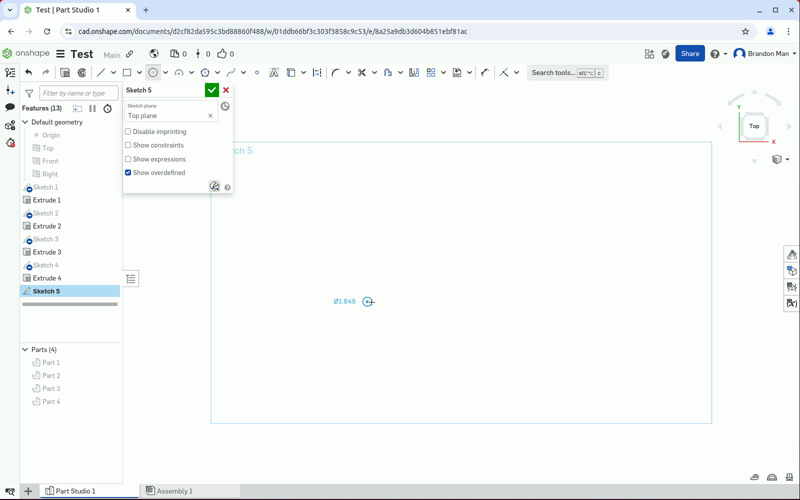
key(esc)
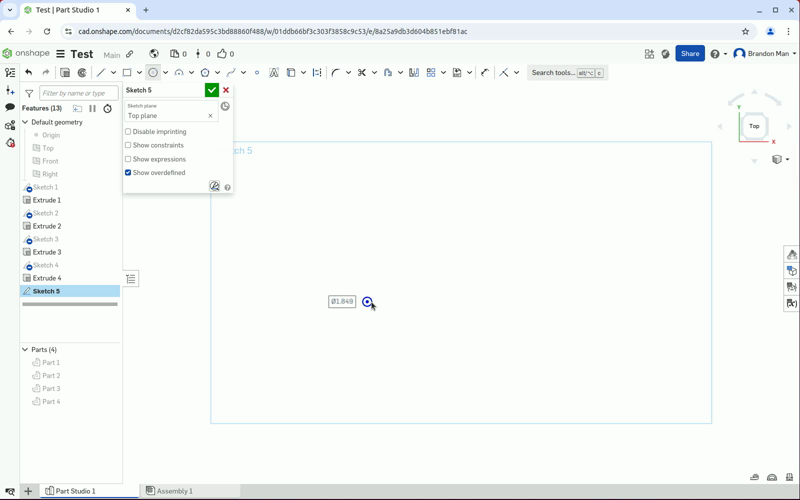
mouse_move(371, 299)
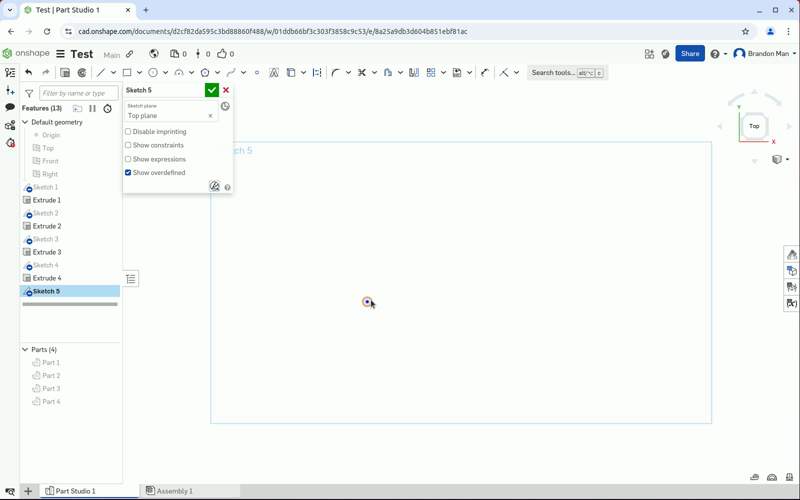
scroll(6)
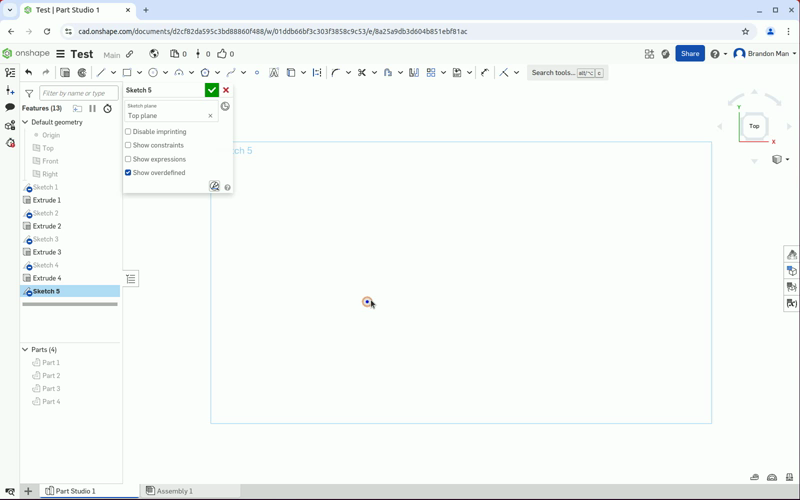
scroll(6)
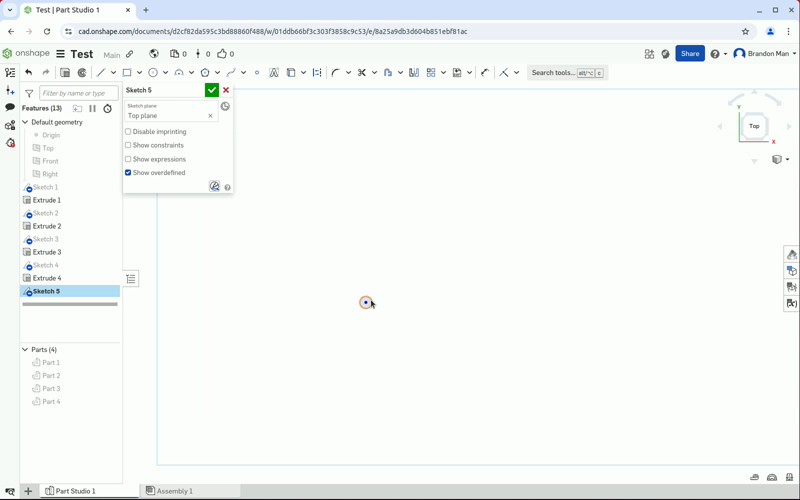
scroll(6)
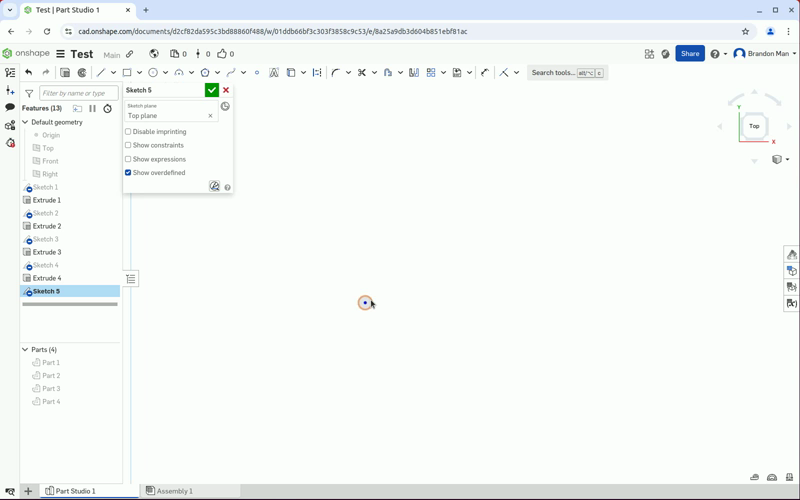
scroll(6)
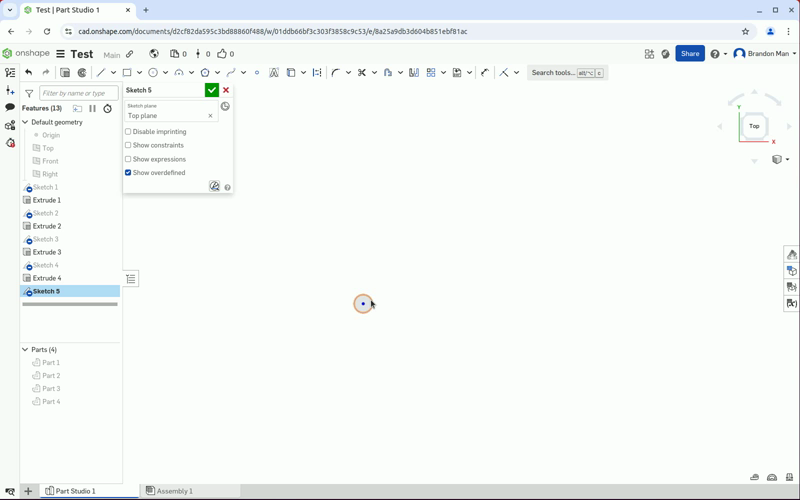
scroll(6)
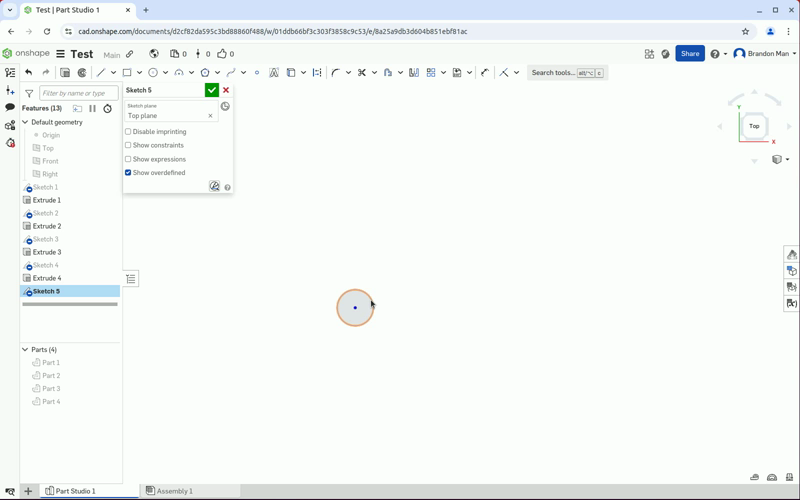
scroll(6)
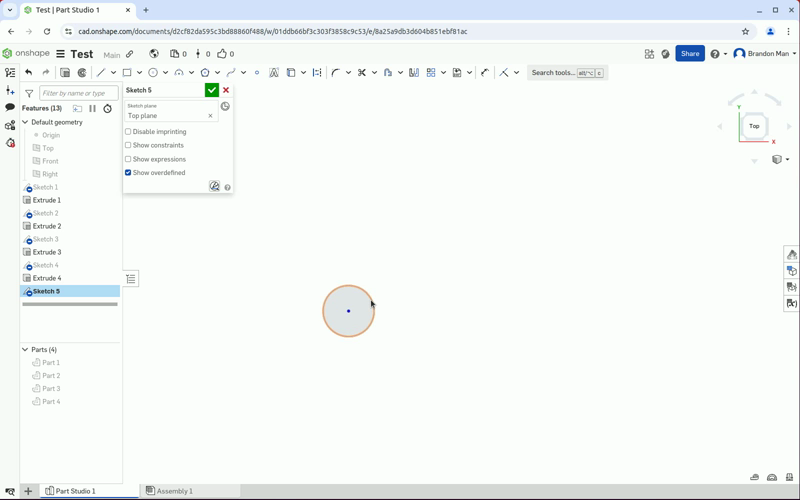
scroll(6)
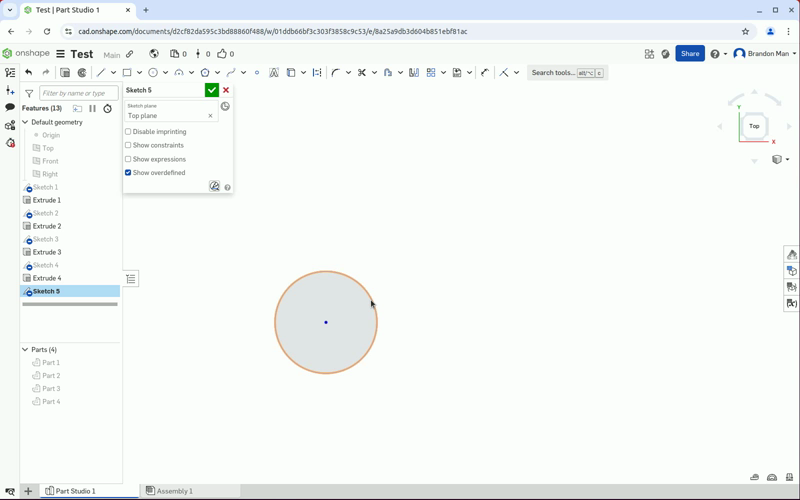
click(371, 299)
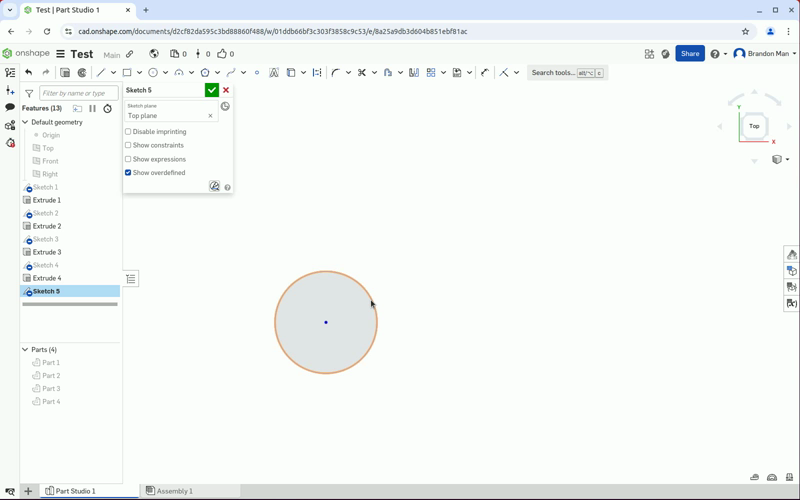
scroll(-6)
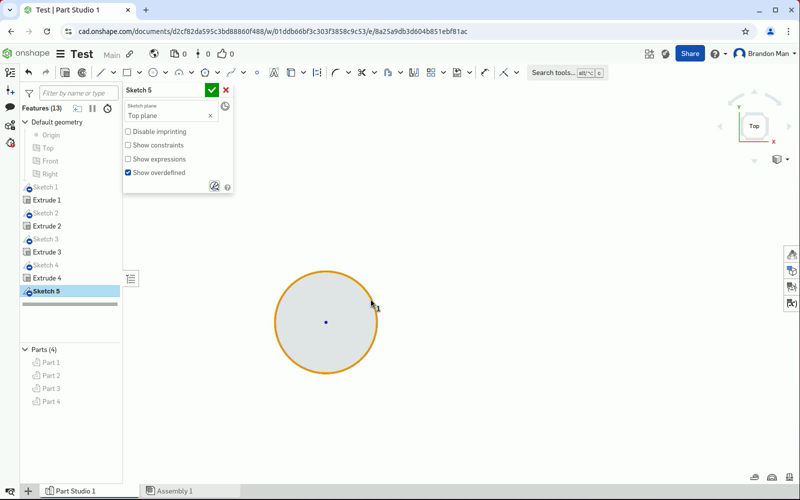
scroll(-6)
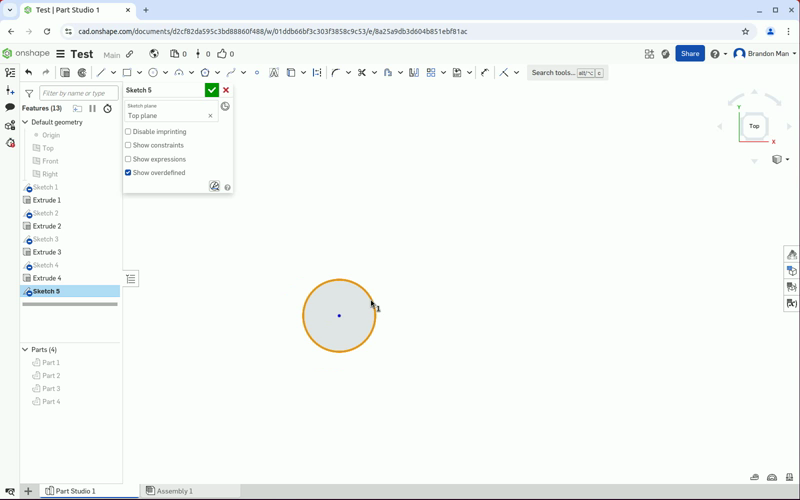
scroll(-6)
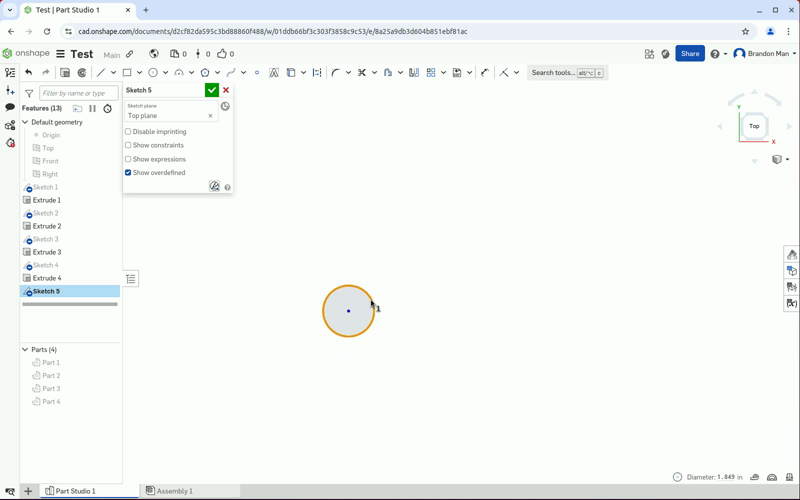
scroll(-6)
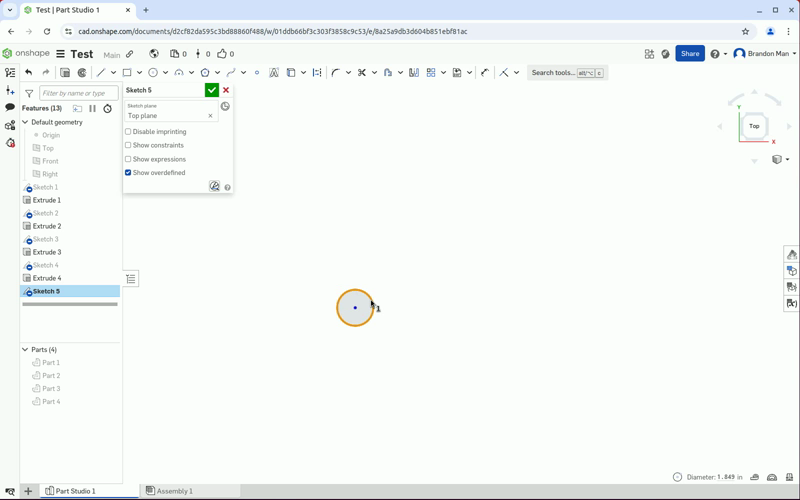
scroll(-6)
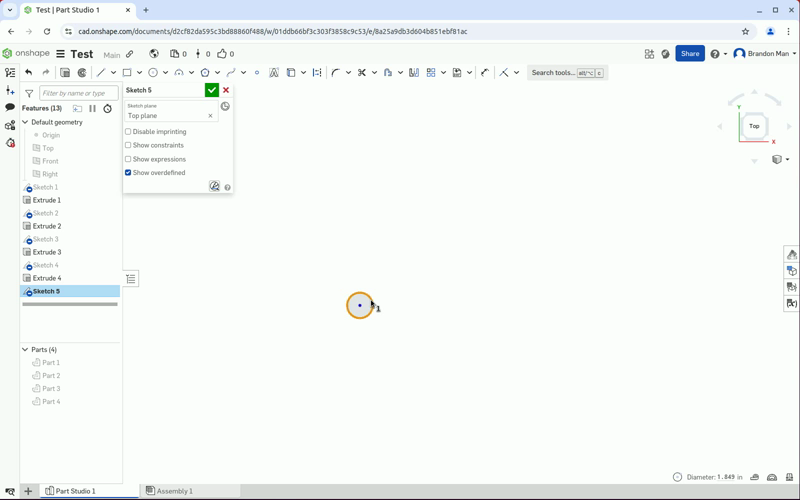
scroll(-6)
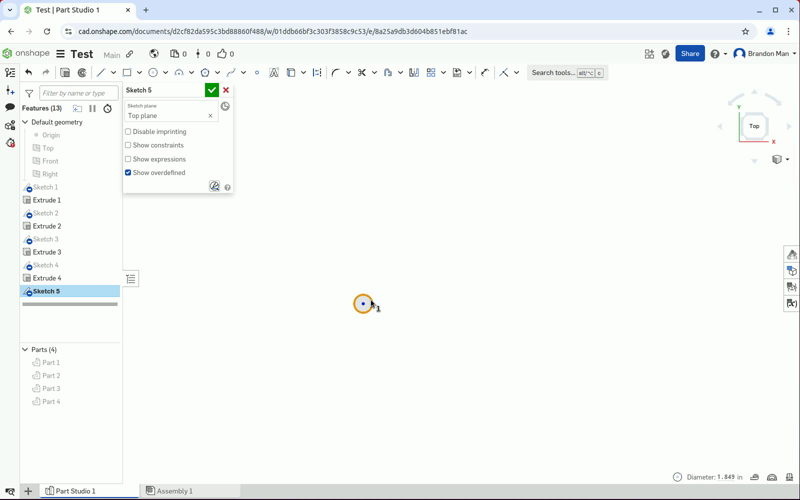
scroll(-6)
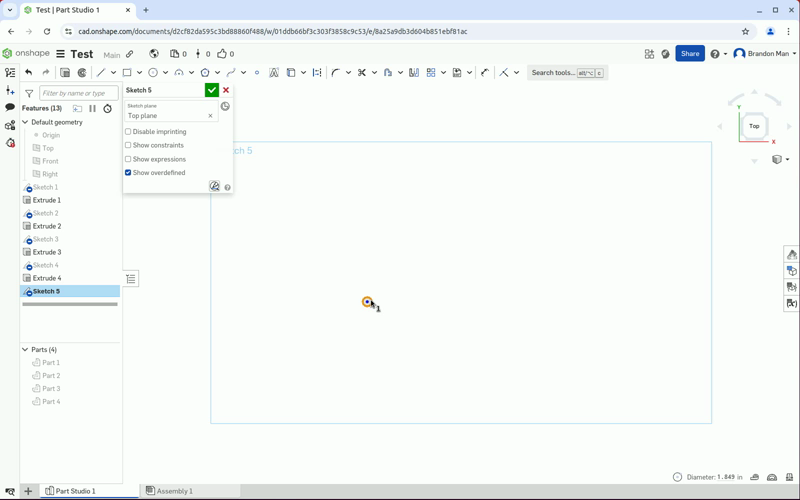
mouse_move(73, 352)
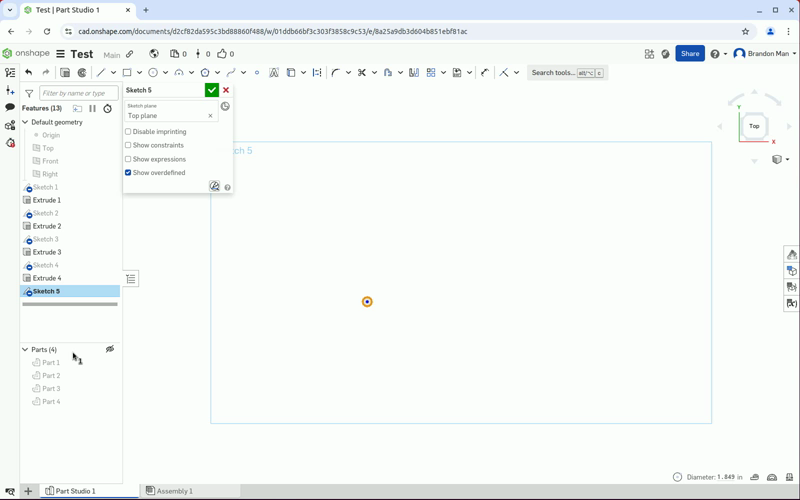
key(shift+y)
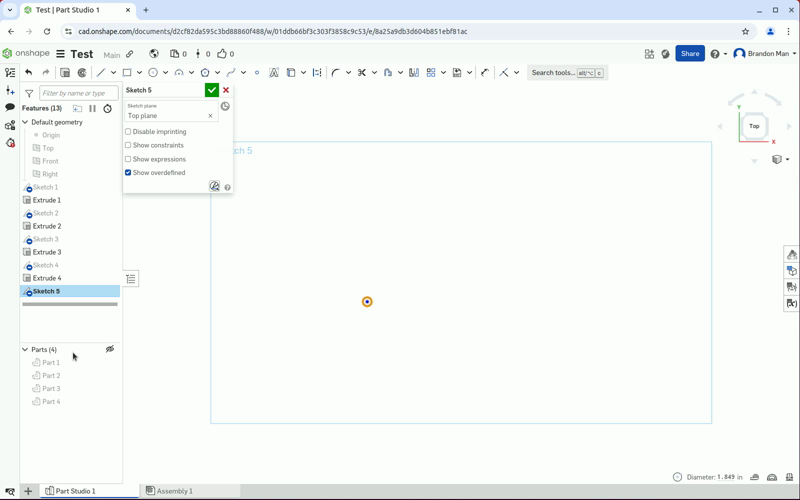
key(shift+e)
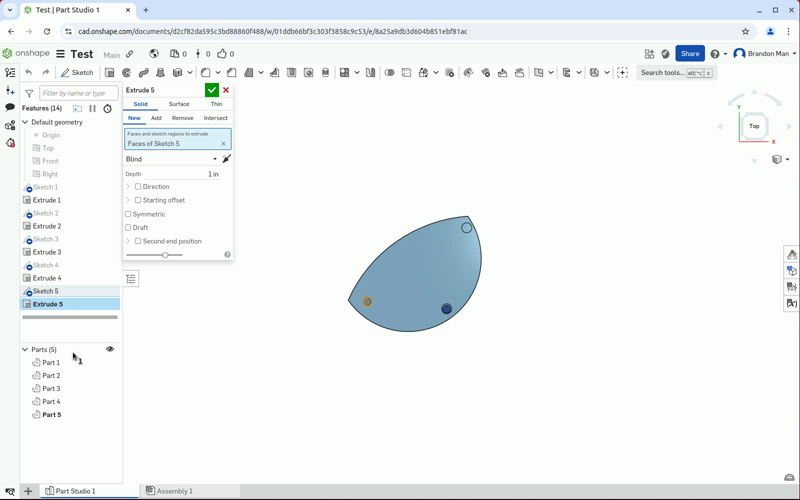
mouse_move(143, 106)
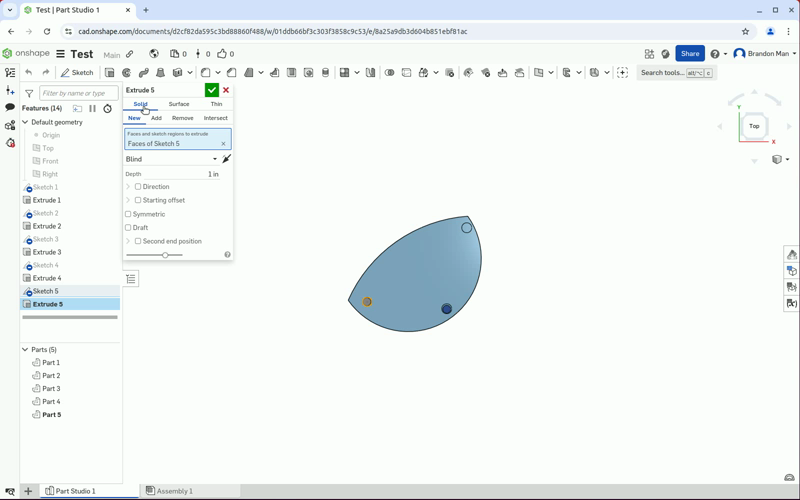
click(143, 106)
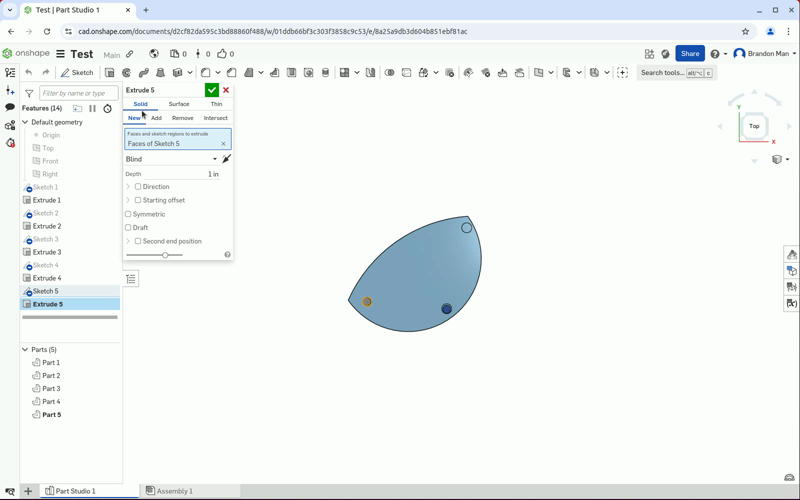
mouse_move(137, 120)
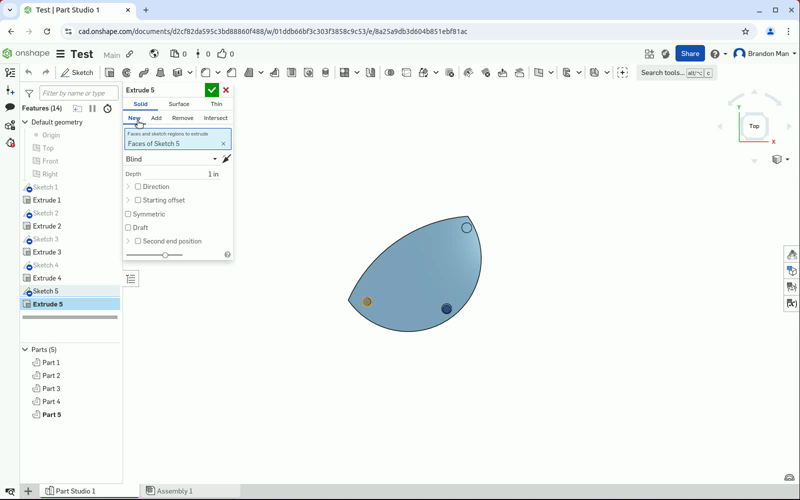
click(137, 120)
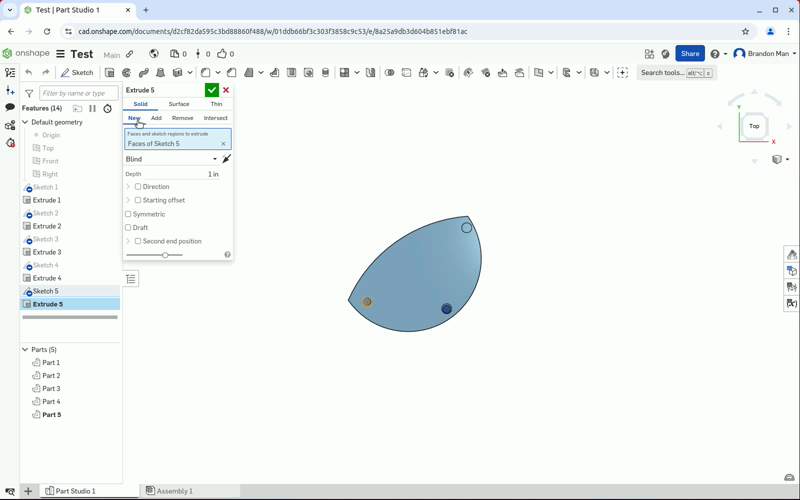
key(tab, 4)
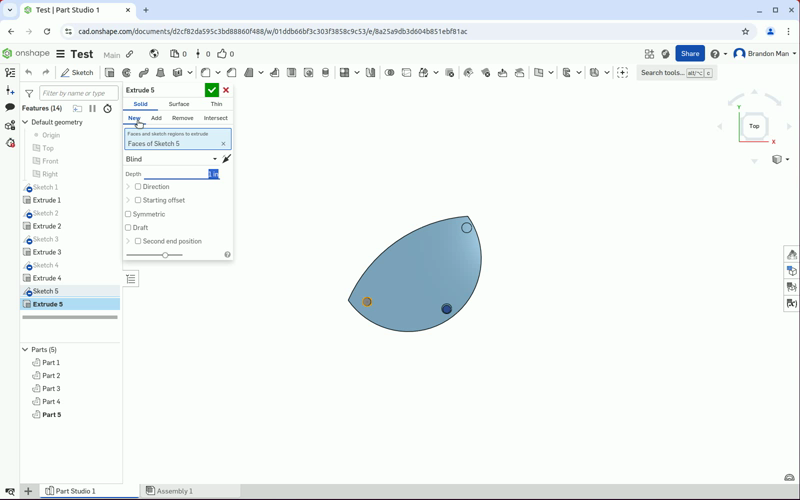
text(-15.405)
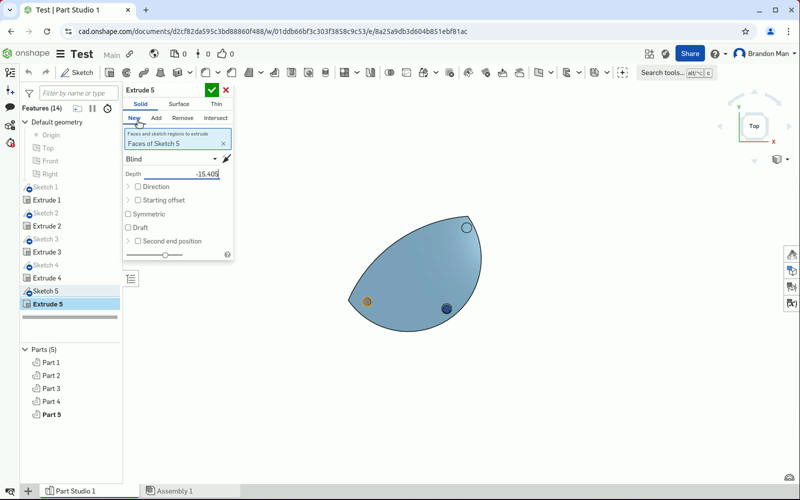
key(enter)
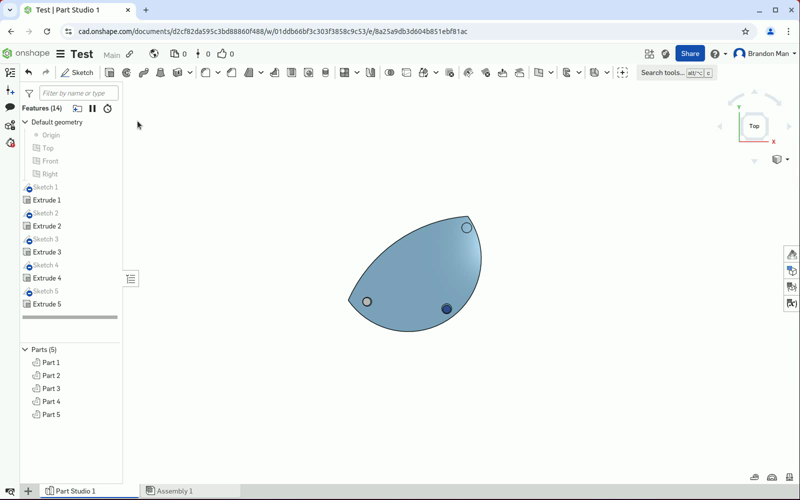
key(shift+h)
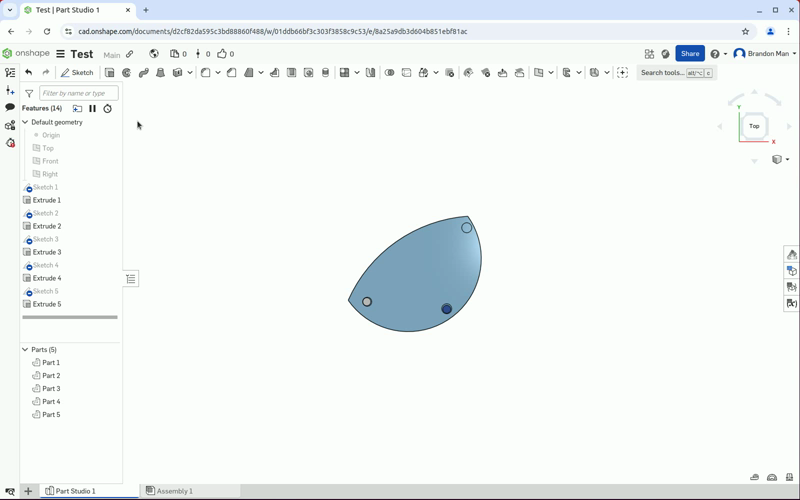
key(shift+h)
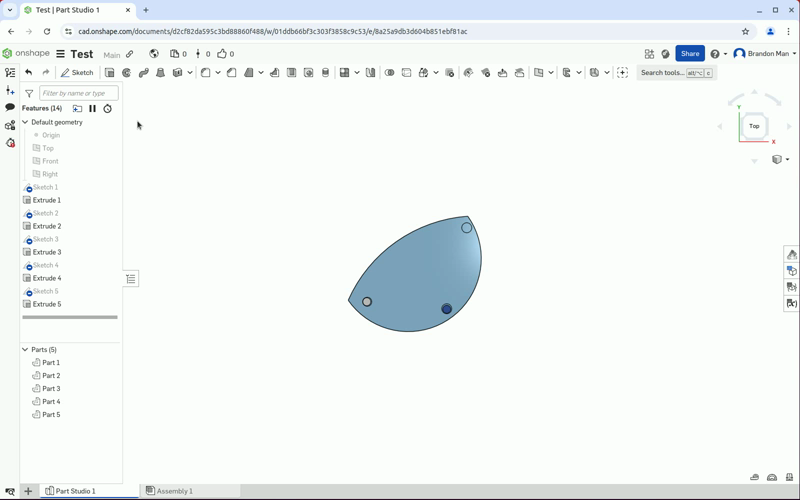
mouse_move(73, 189)
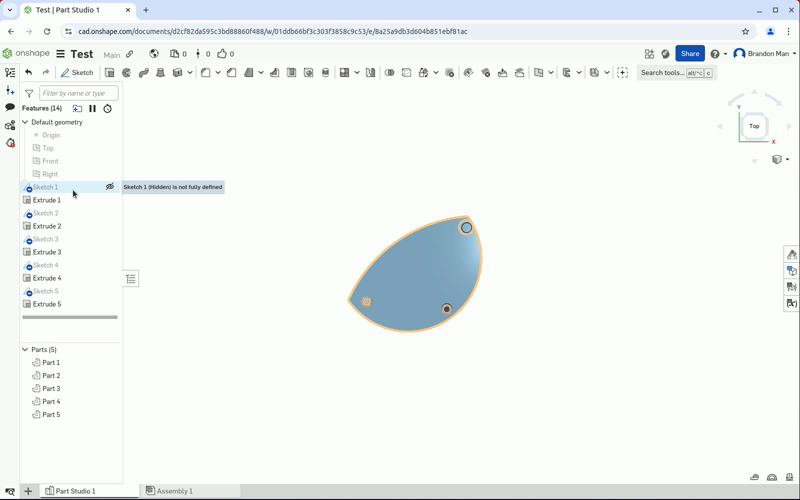
click(73, 189)
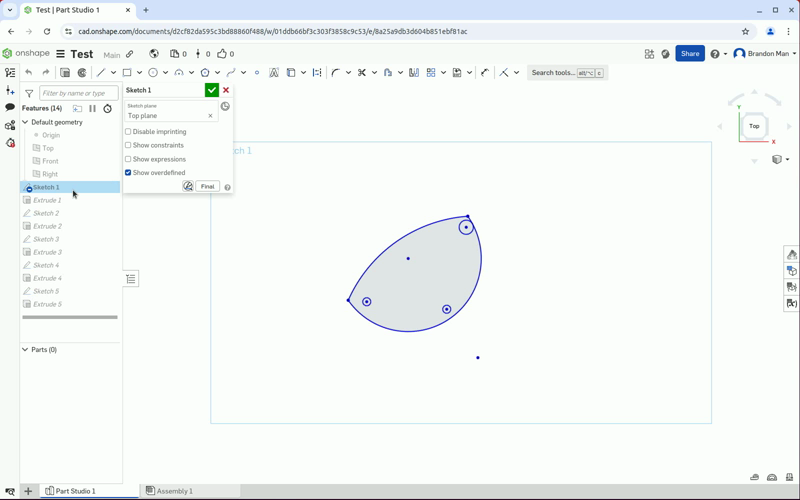
mouse_move(229, 92)
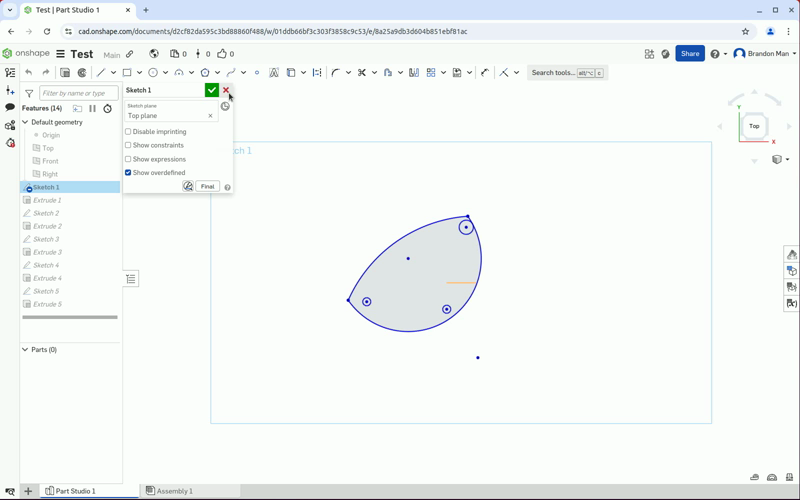
click(229, 92)
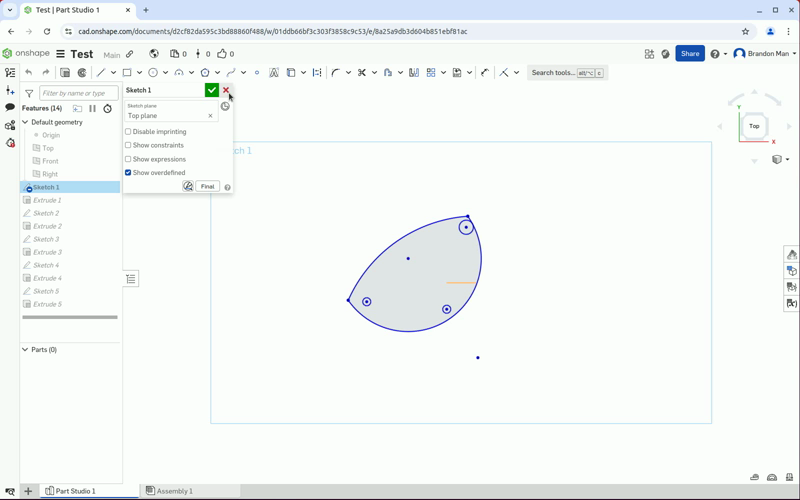
key(shift+s)
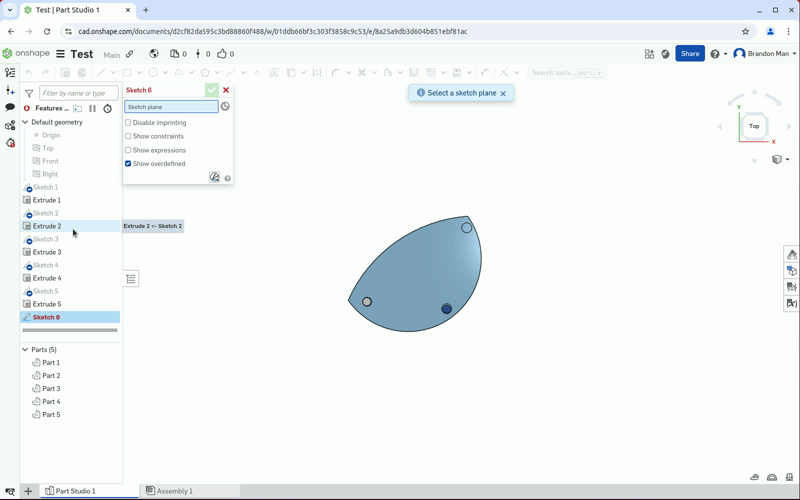
scroll(3)
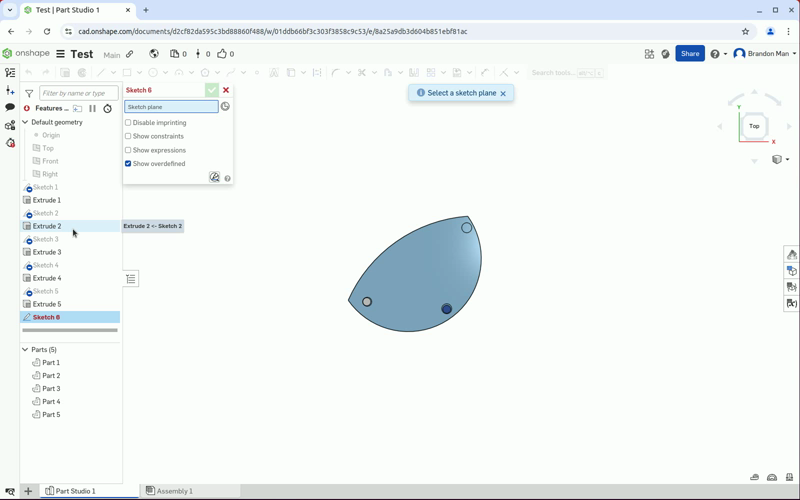
mouse_move(73, 150)
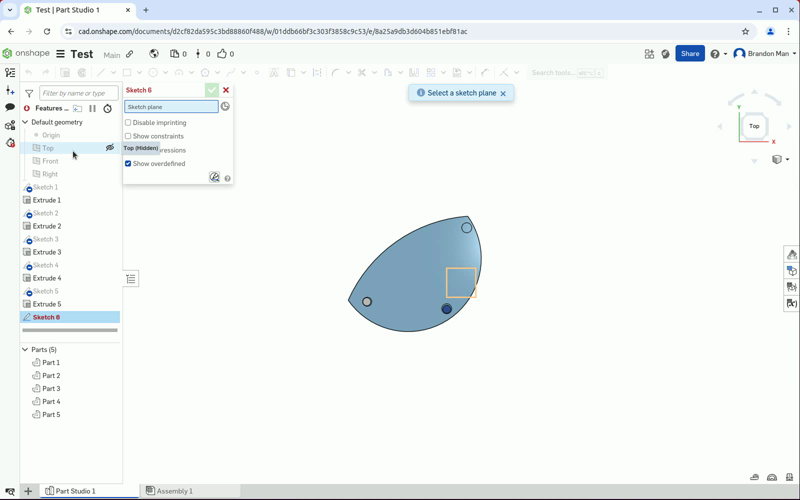
click(73, 150)
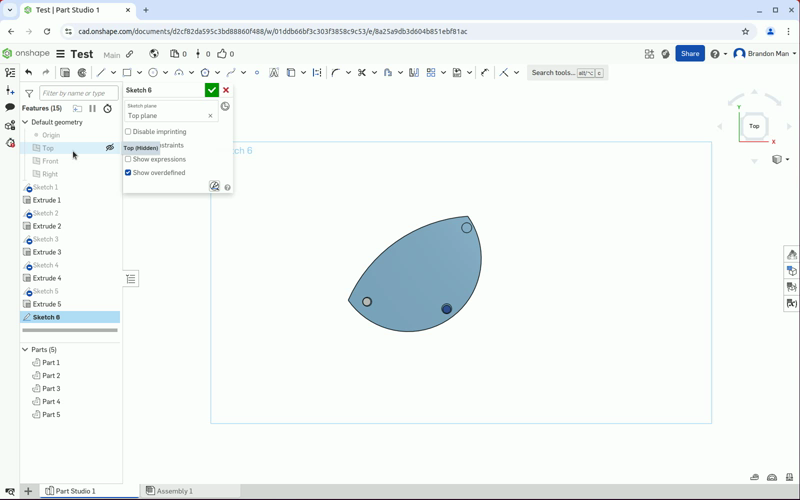
mouse_move(73, 352)
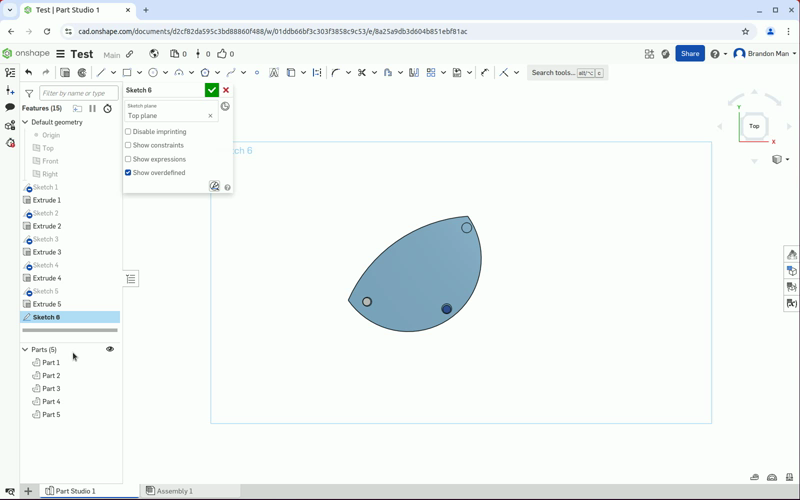
key(y)
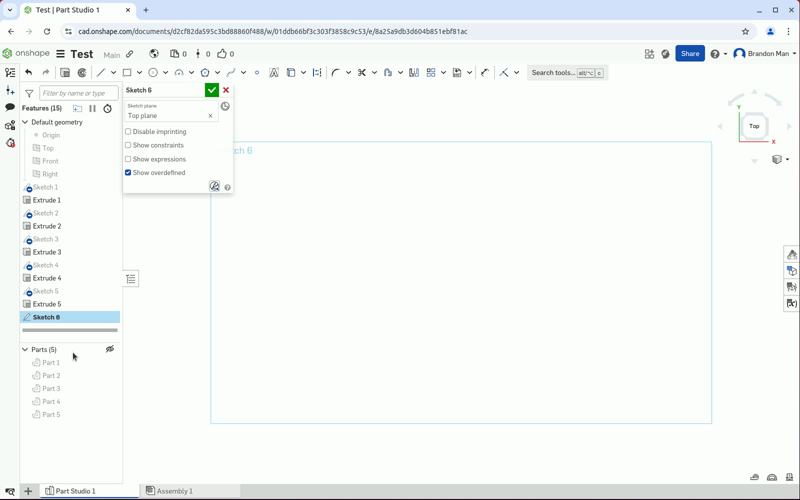
key(c)
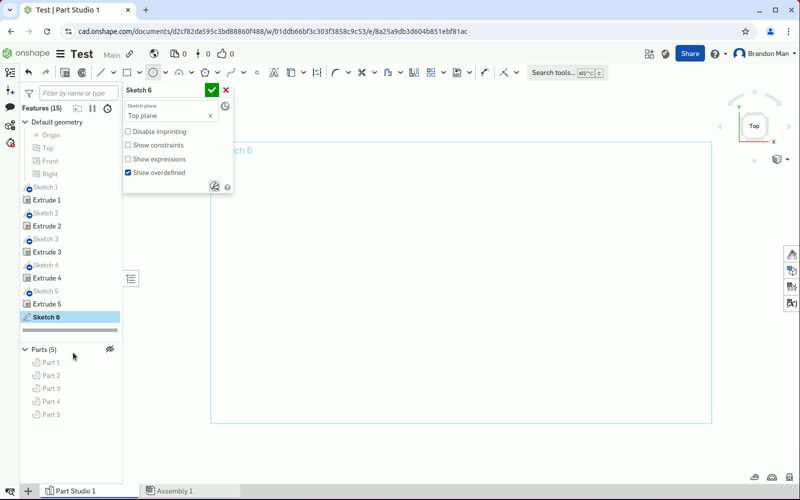
key_down(shift)
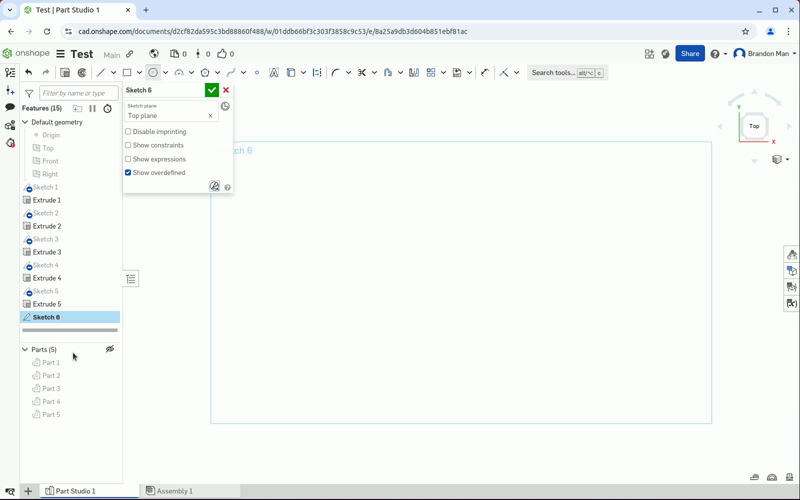
mouse_move(446, 308)
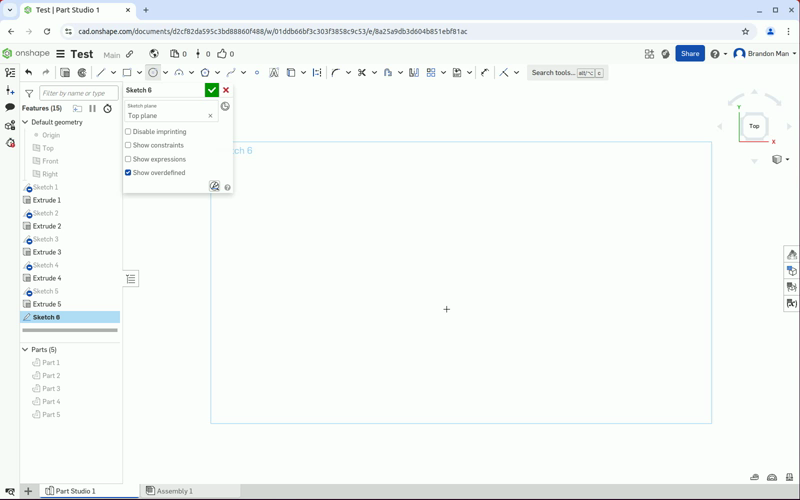
click(446, 308)
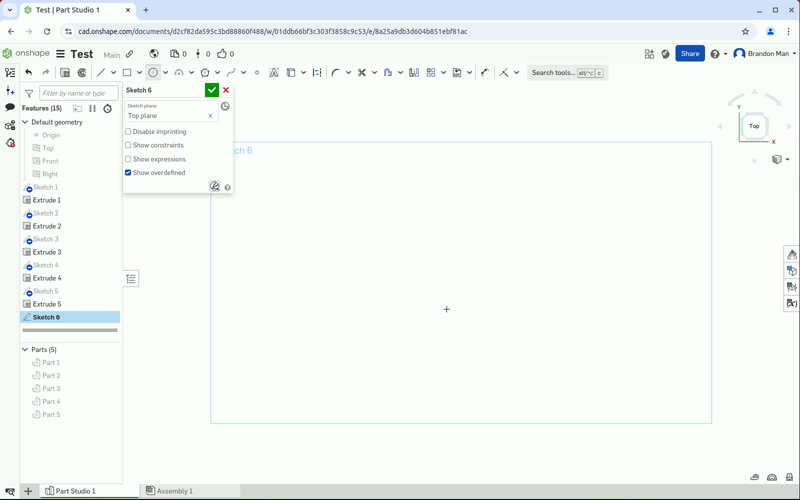
key_up(shift)
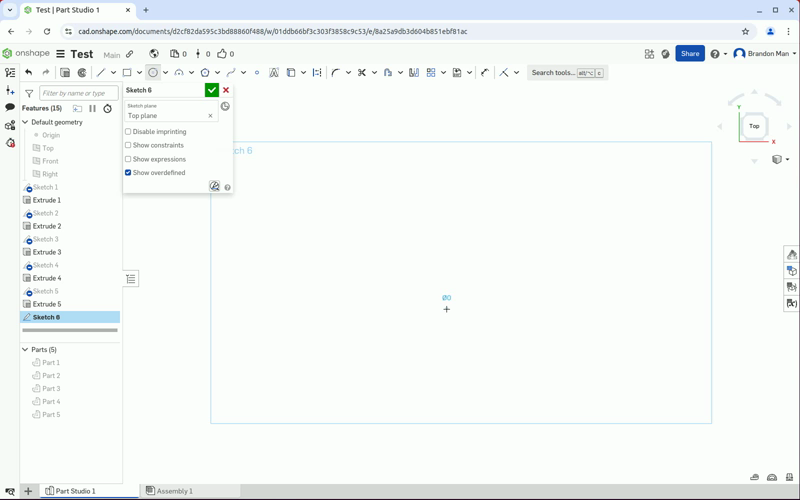
mouse_move(451, 308)
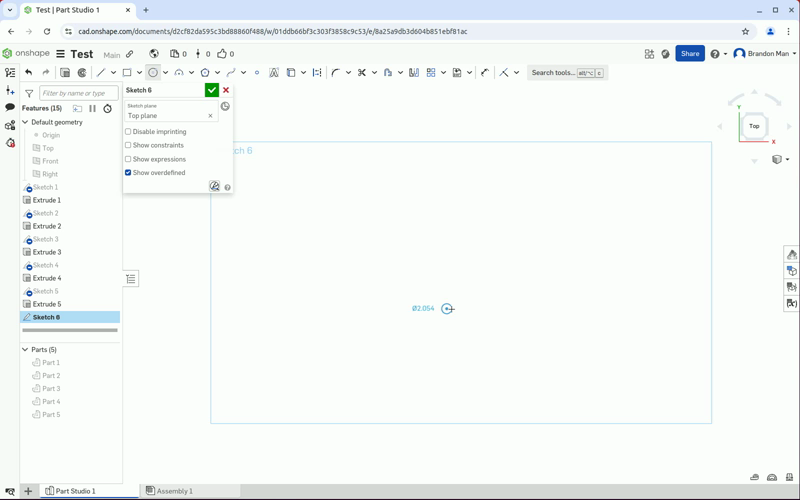
click(451, 308)
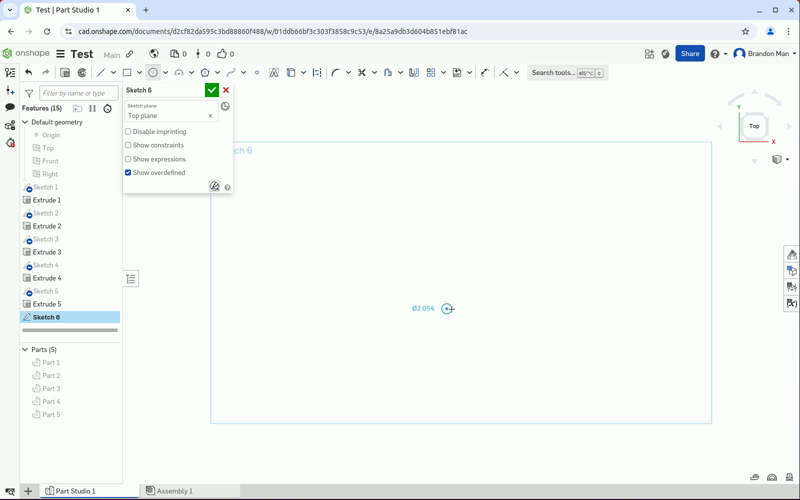
key(esc)
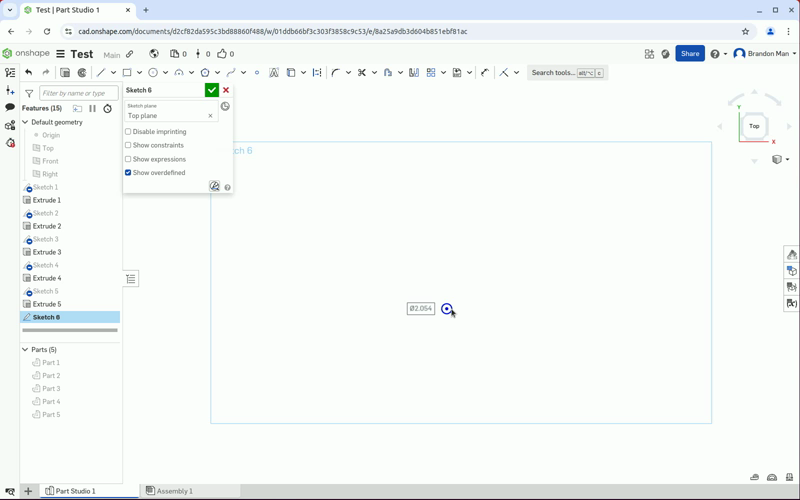
mouse_move(446, 306)
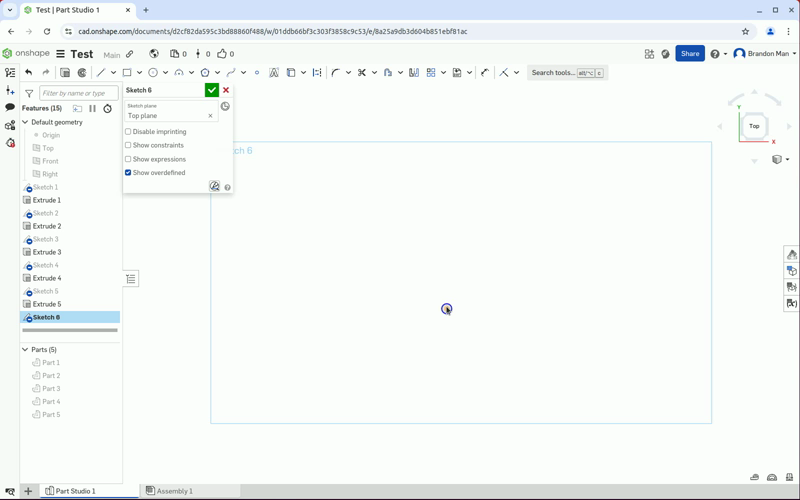
scroll(6)
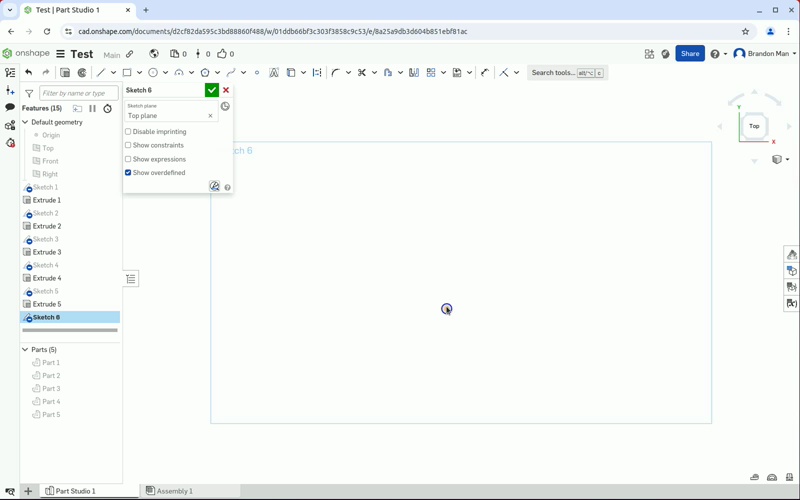
scroll(6)
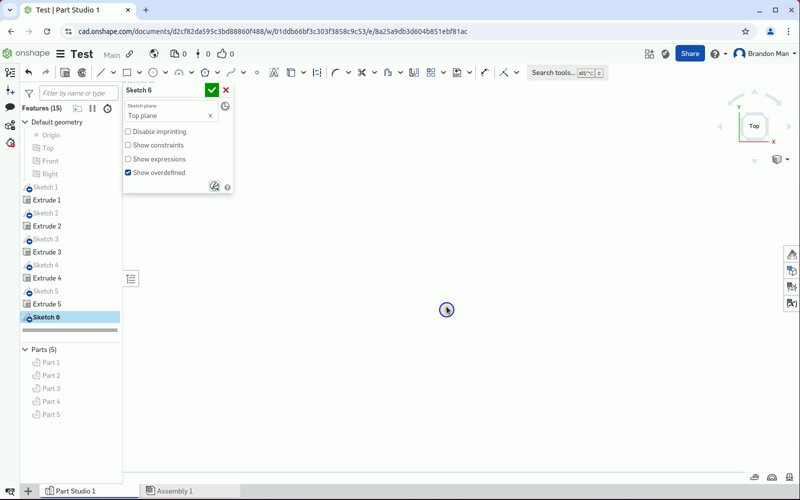
scroll(6)
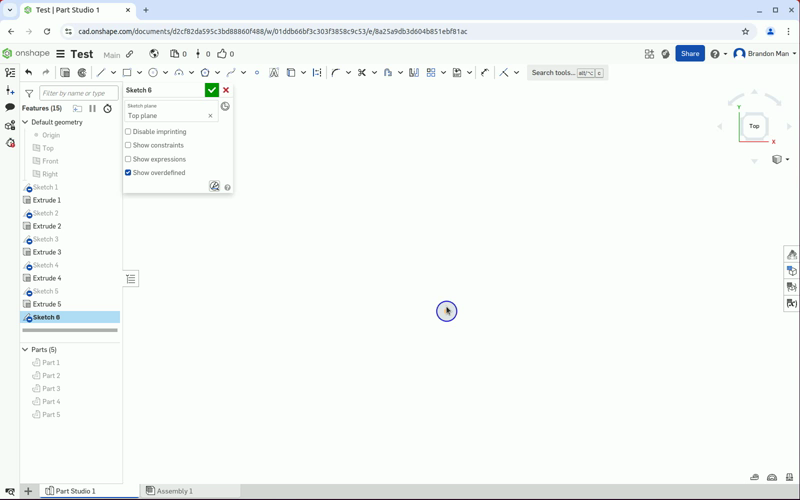
scroll(6)
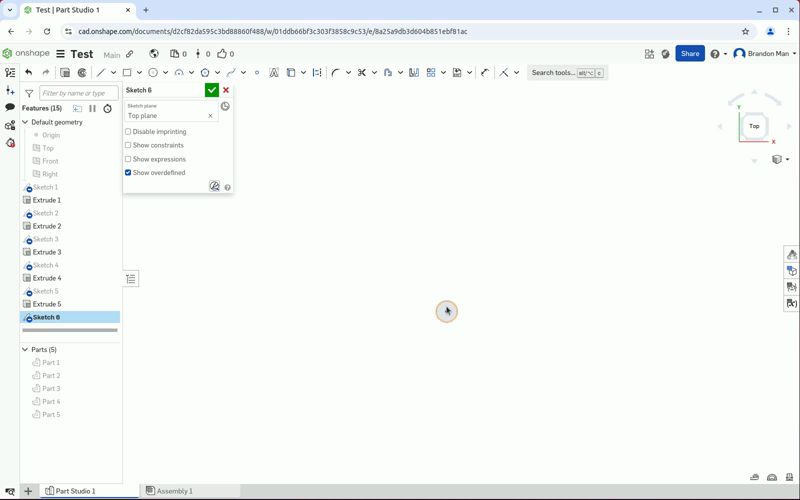
scroll(6)
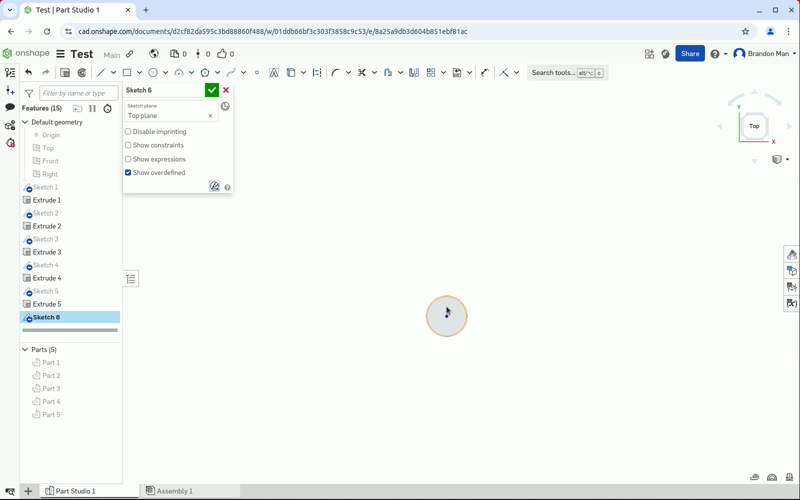
scroll(6)
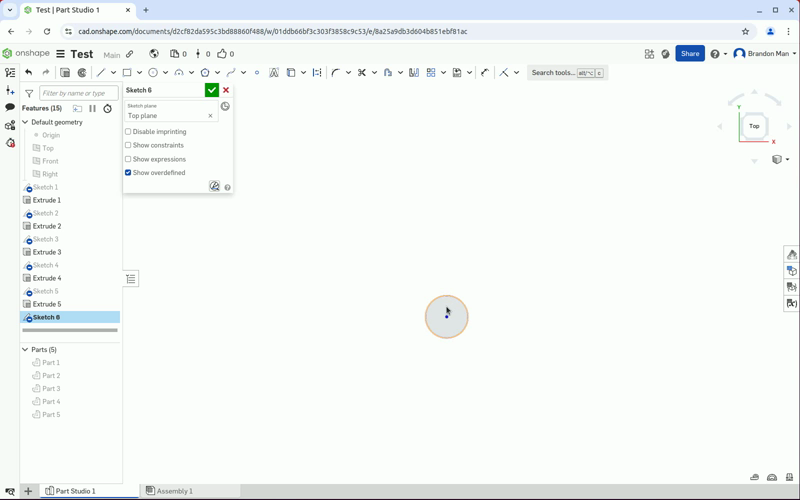
scroll(6)
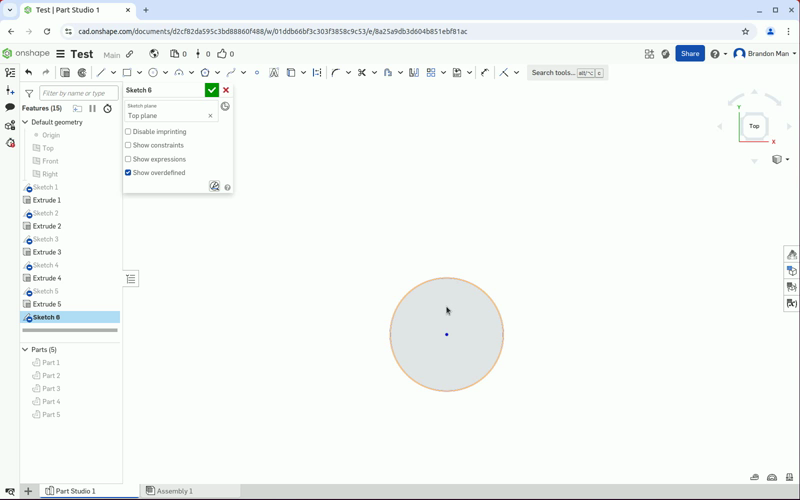
click(446, 306)
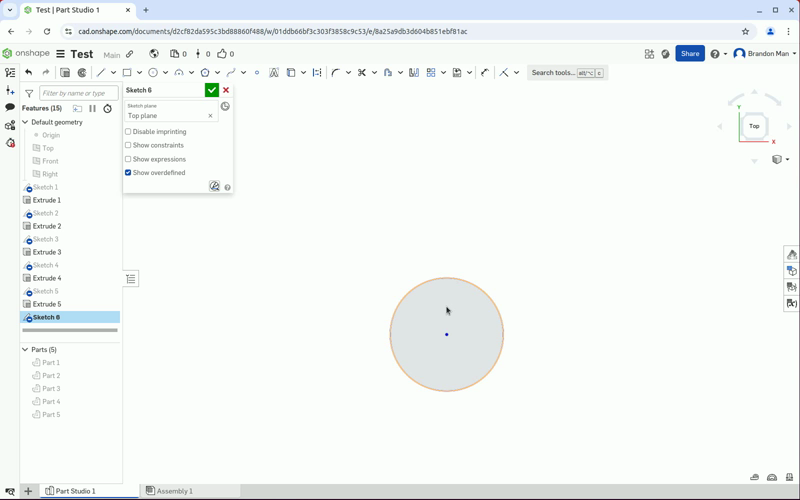
scroll(-6)
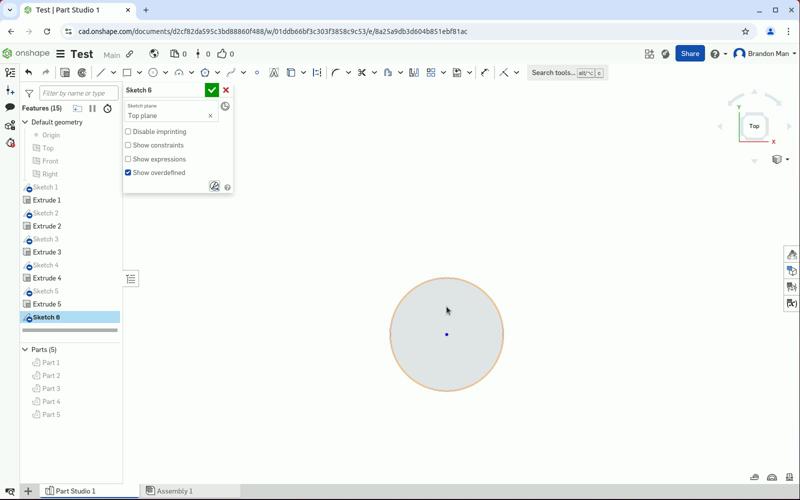
scroll(-6)
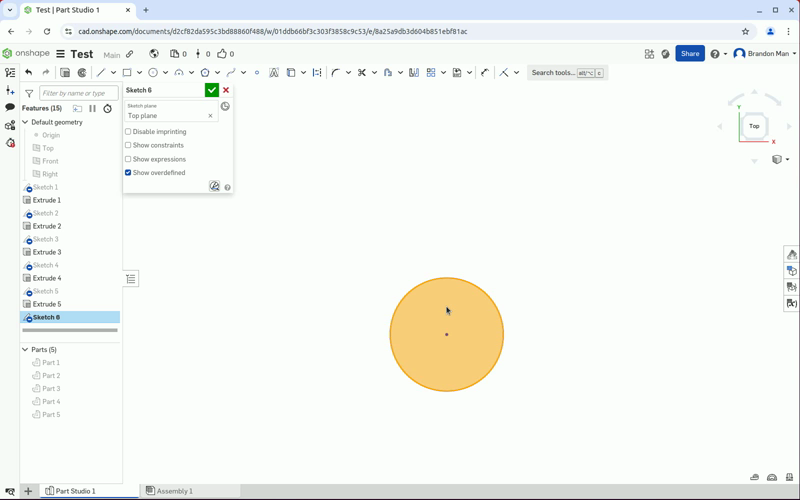
scroll(-6)
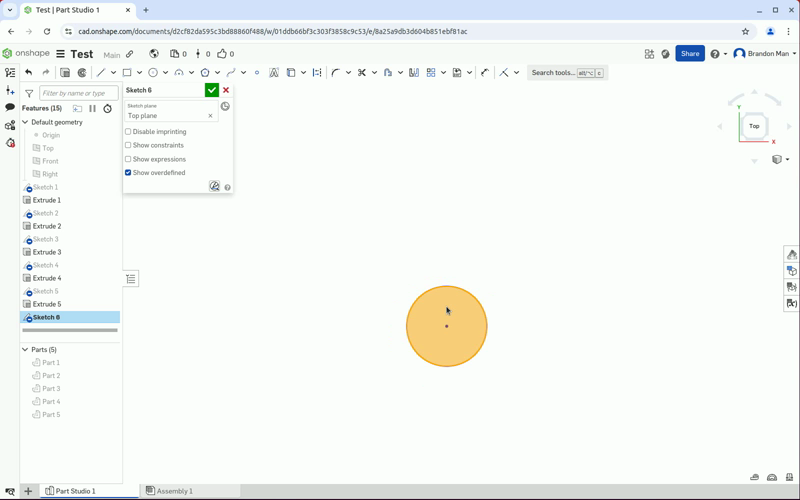
scroll(-6)
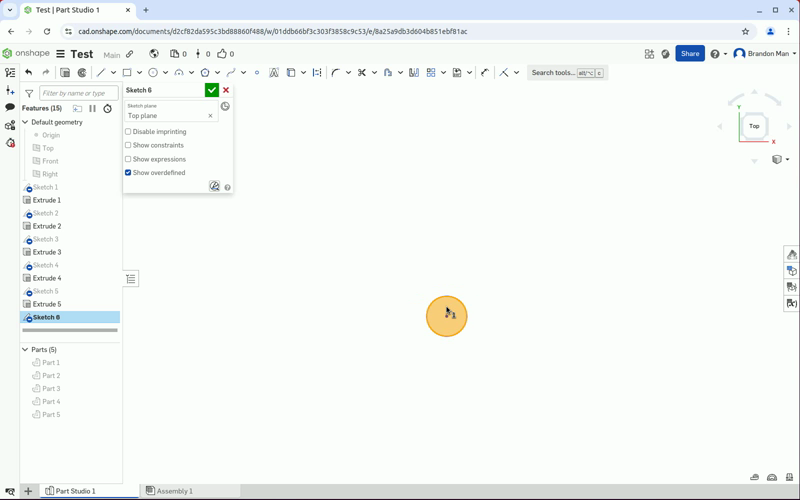
scroll(-6)
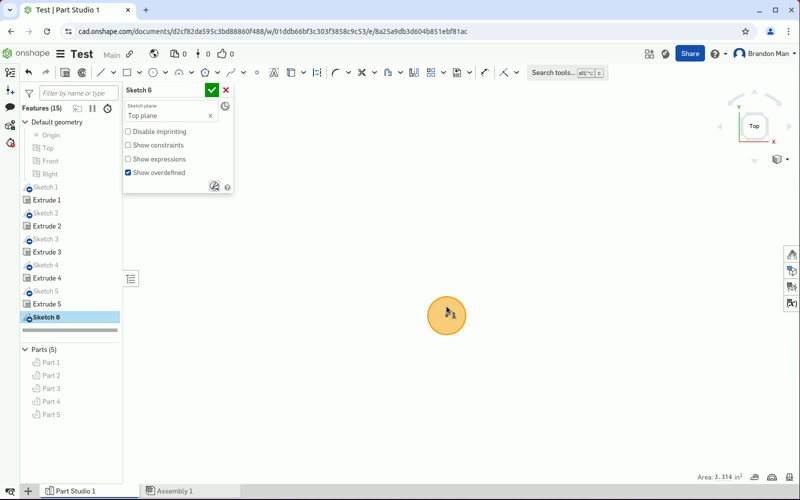
scroll(-6)
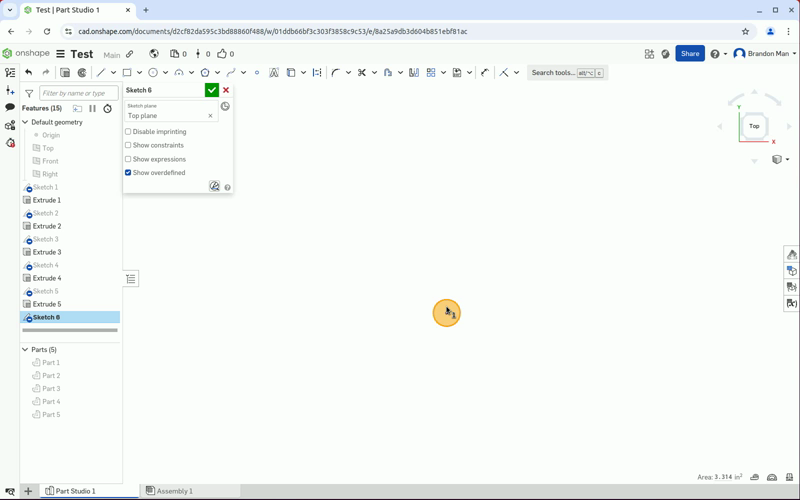
scroll(-6)
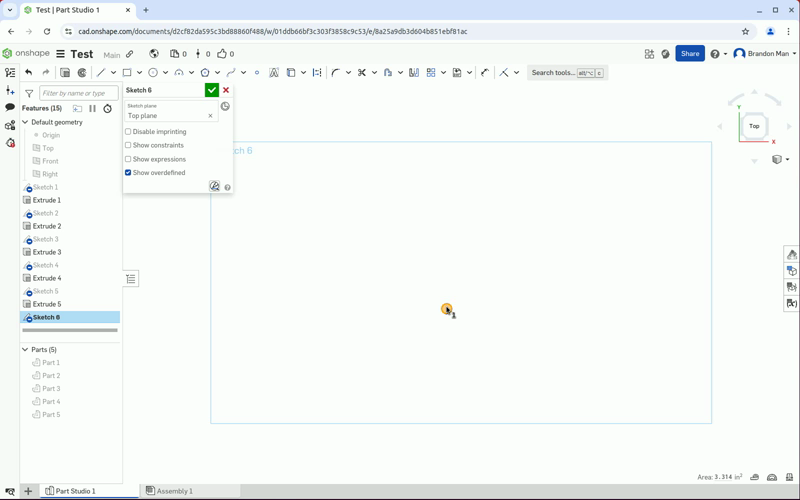
mouse_move(73, 352)
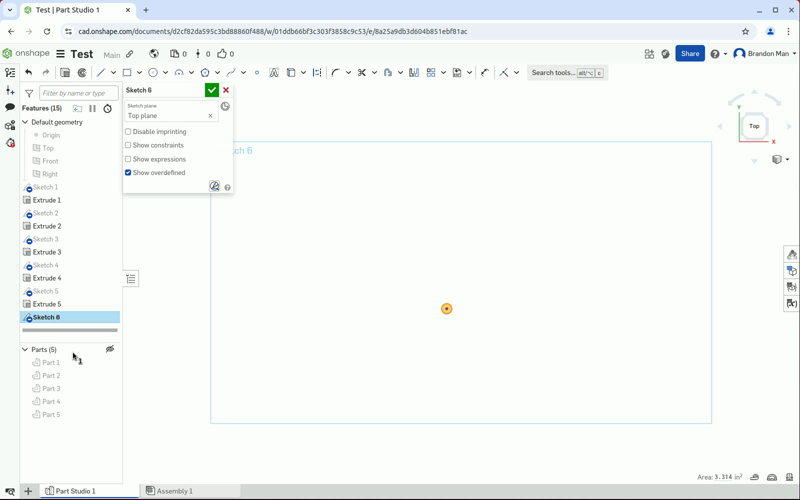
key(shift+y)
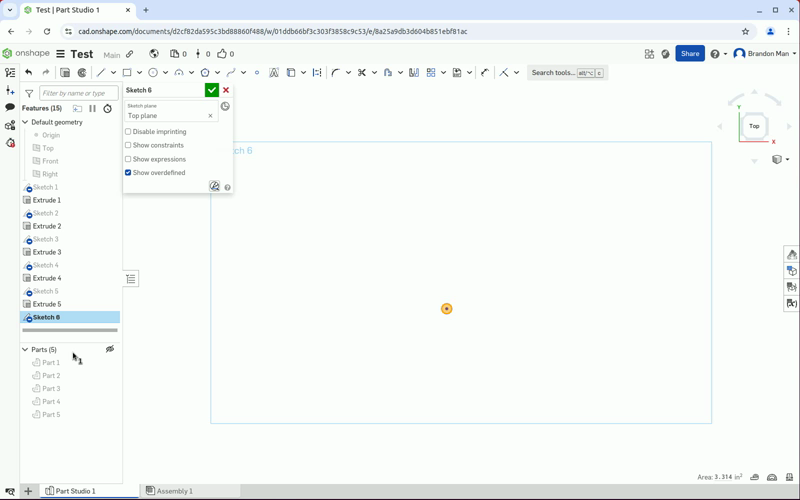
key(shift+e)
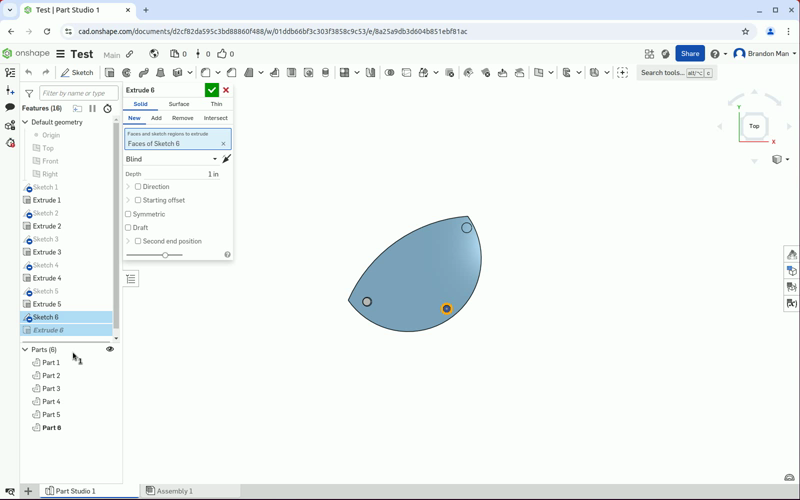
mouse_move(143, 106)
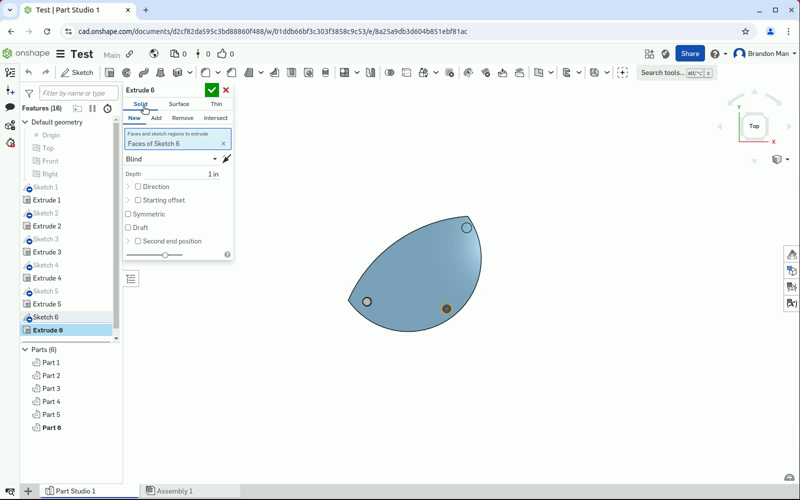
click(143, 106)
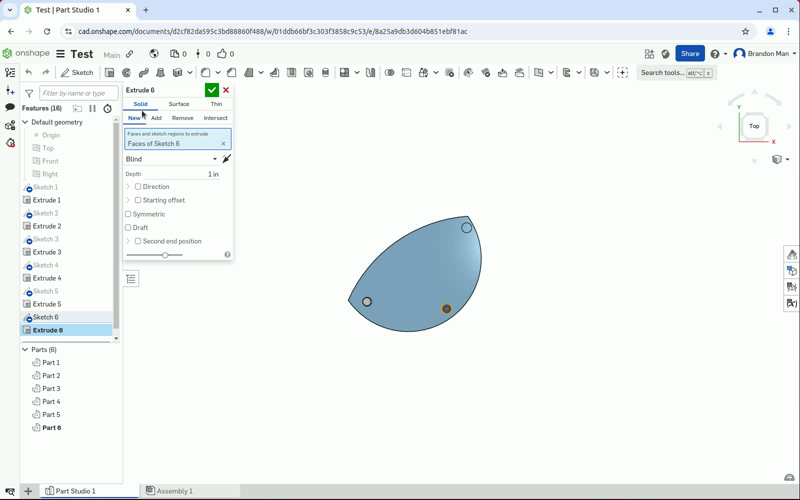
mouse_move(137, 120)
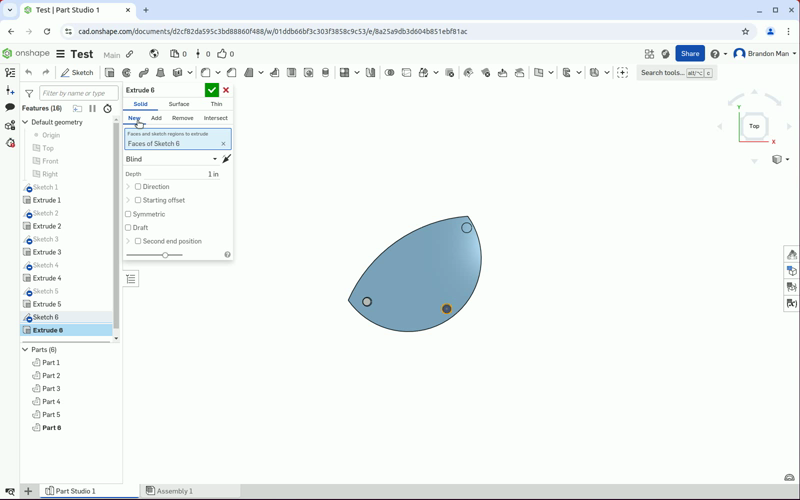
click(137, 120)
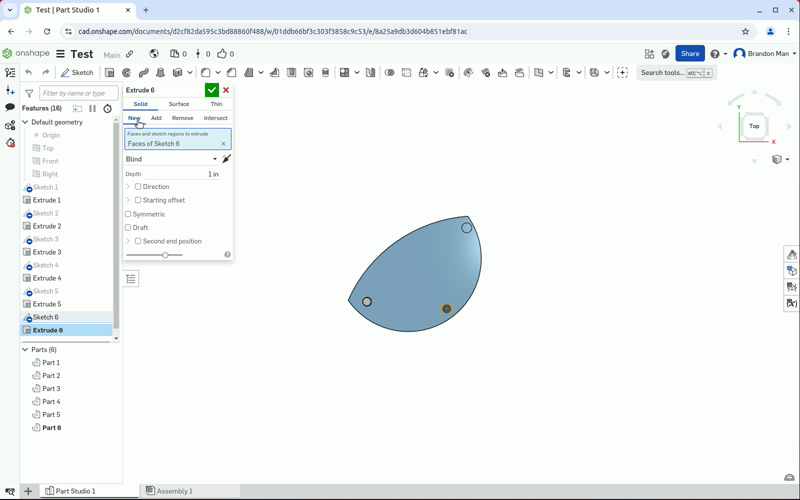
key(tab, 4)
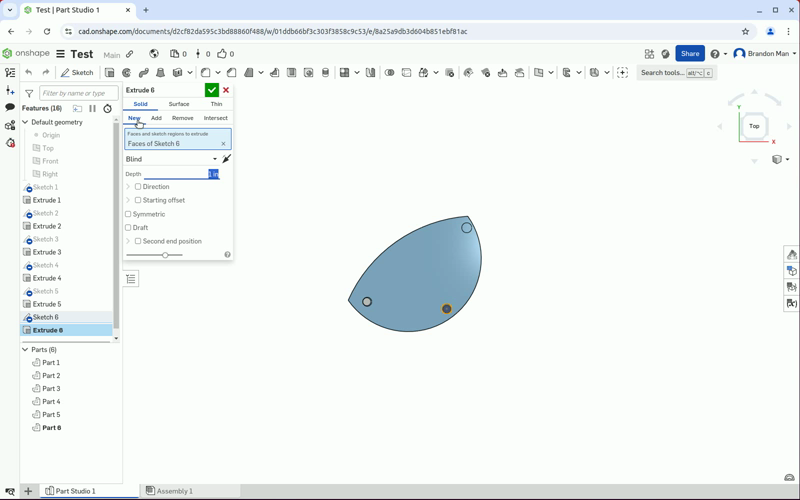
text(-15.405)
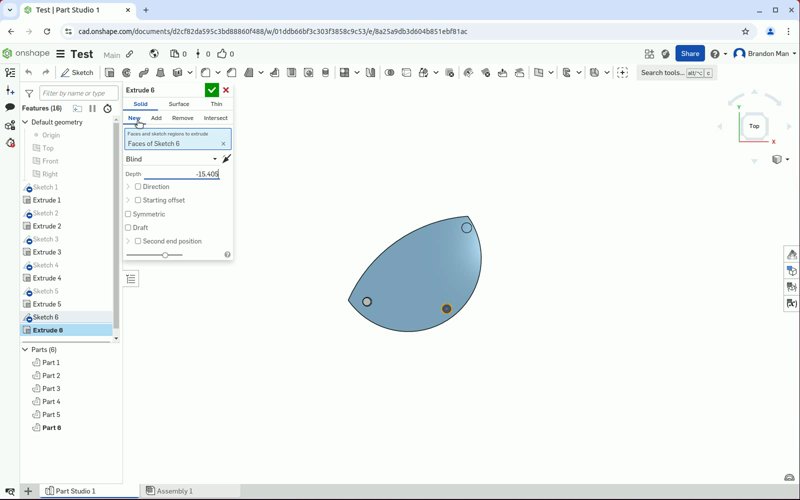
key(enter)
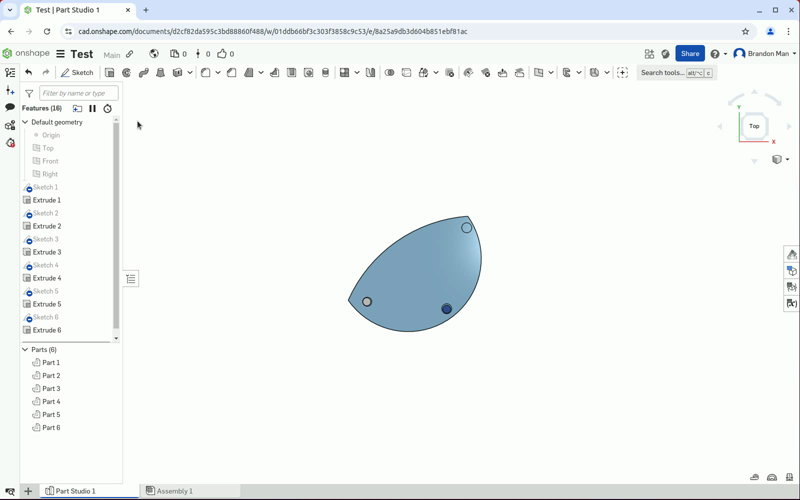
key(shift+h)
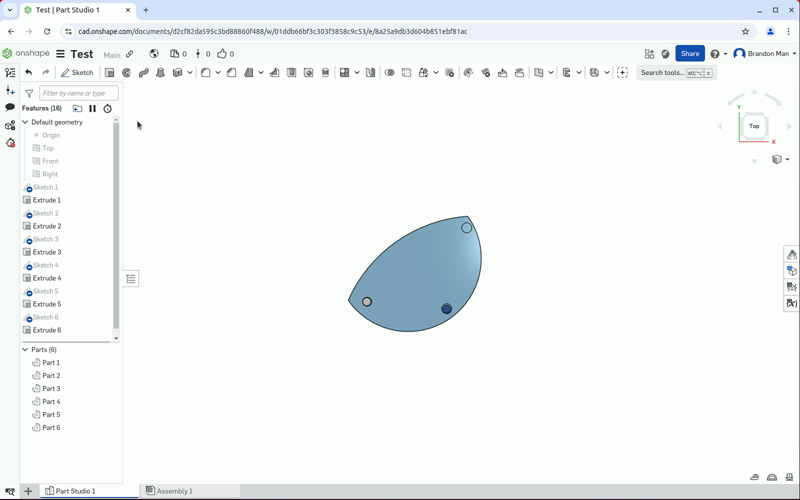
key(shift+h)
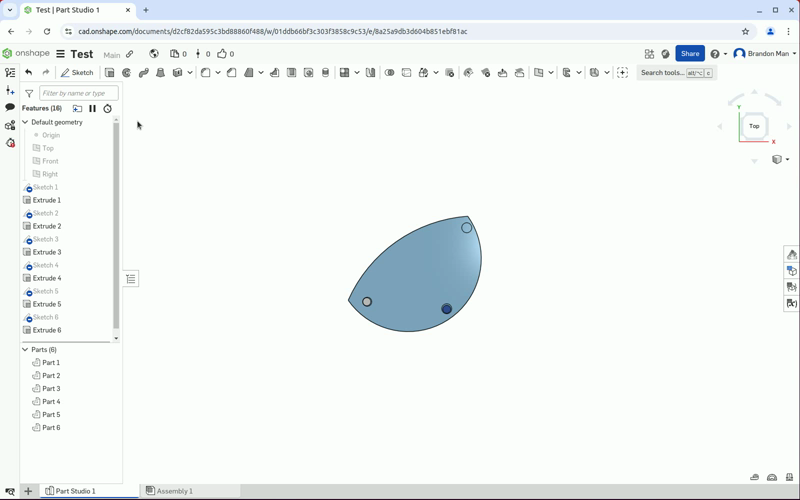
mouse_move(69, 189)
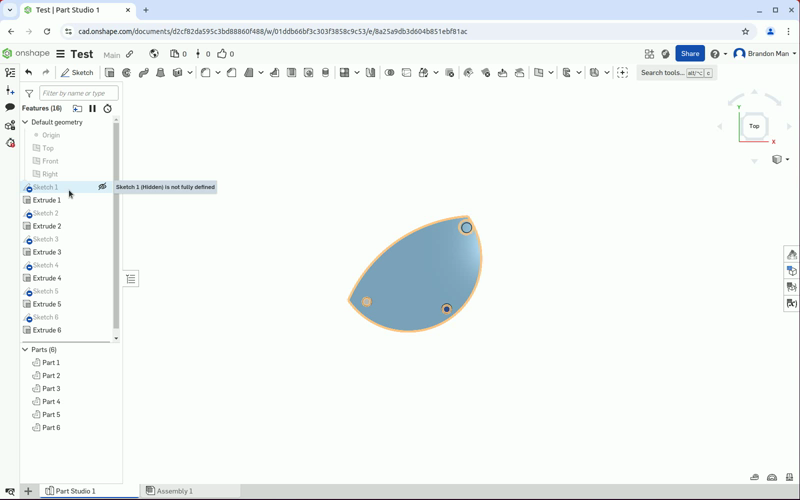
click(69, 189)
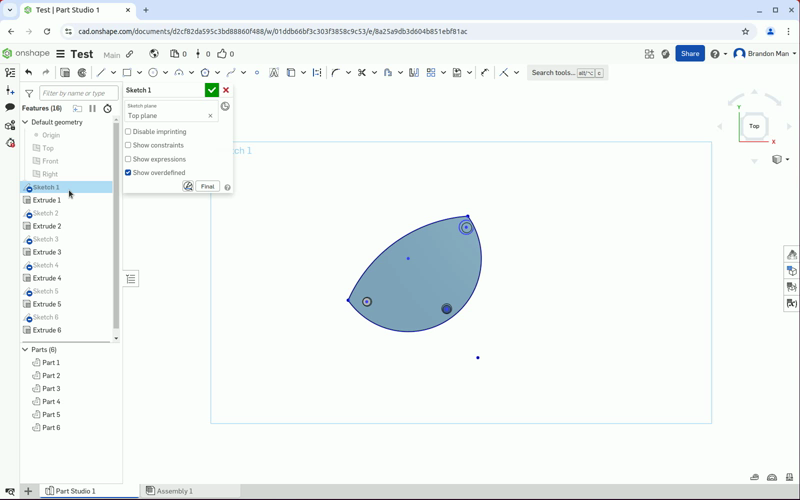
mouse_move(229, 92)
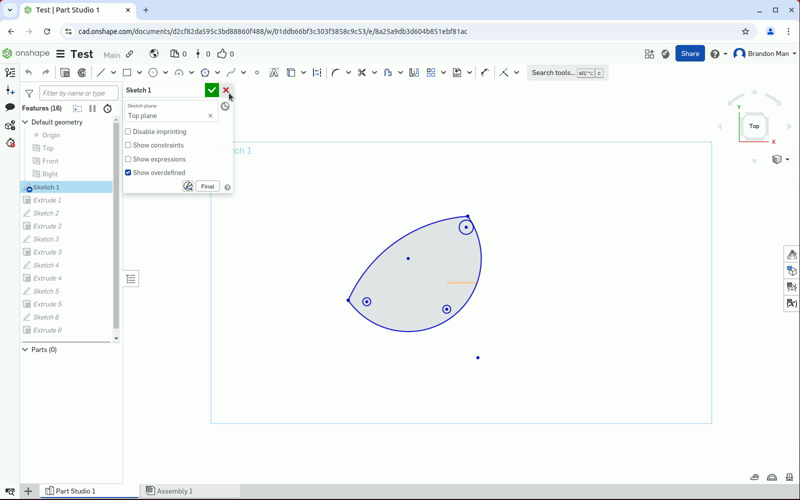
click(229, 92)
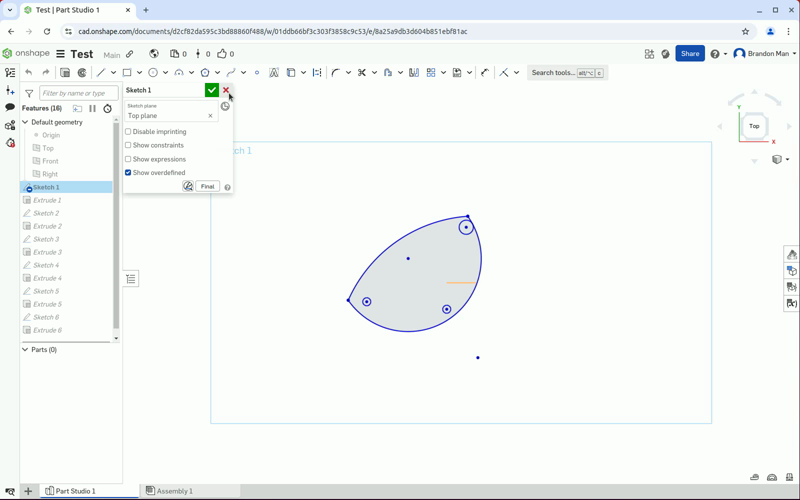
key(shift+s)
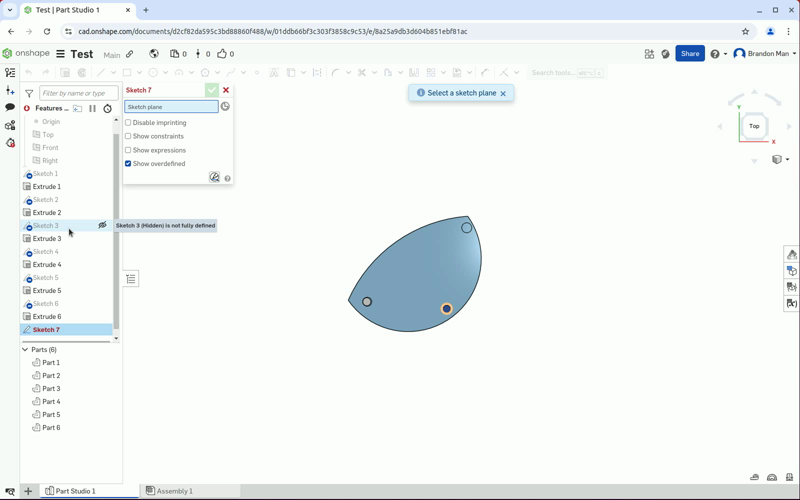
scroll(3)
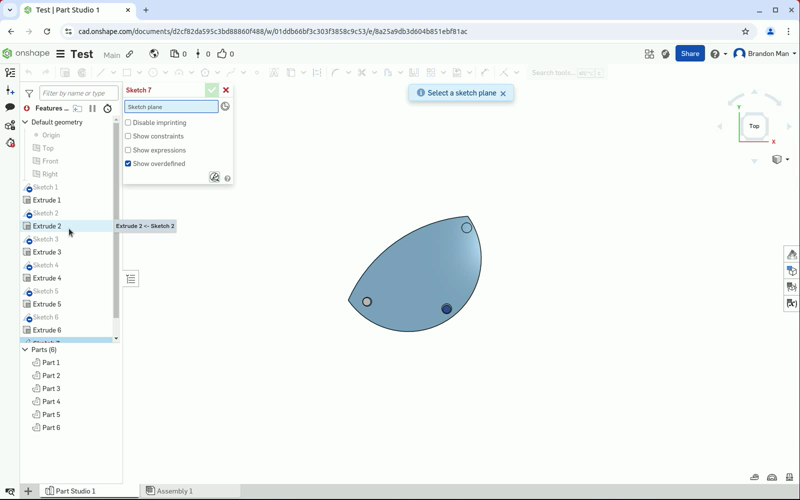
mouse_move(69, 150)
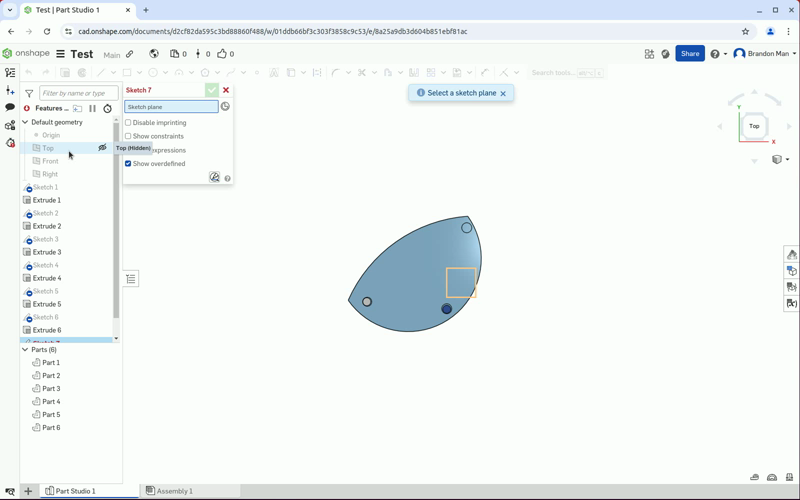
click(69, 150)
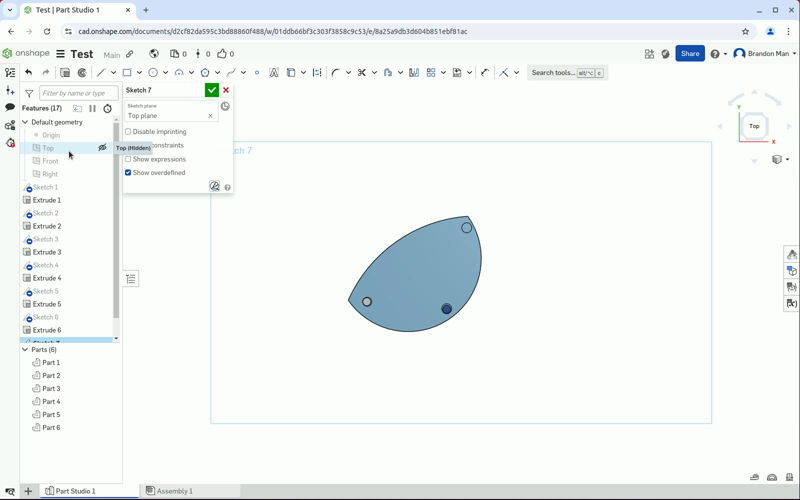
mouse_move(73, 352)
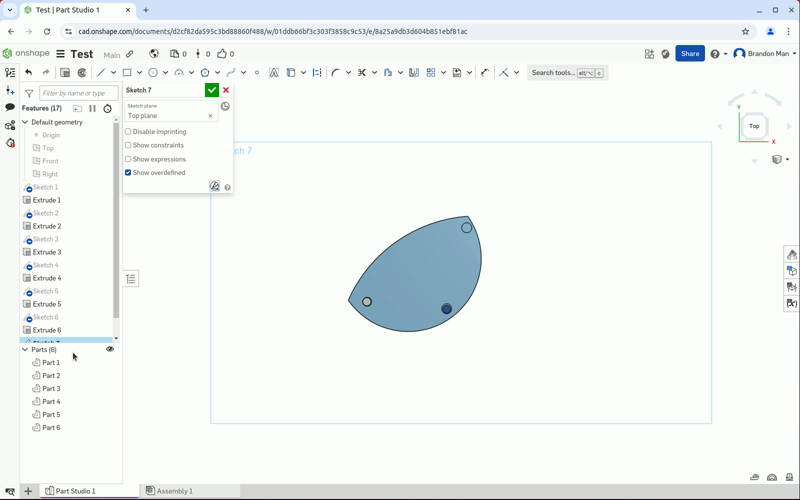
key(y)
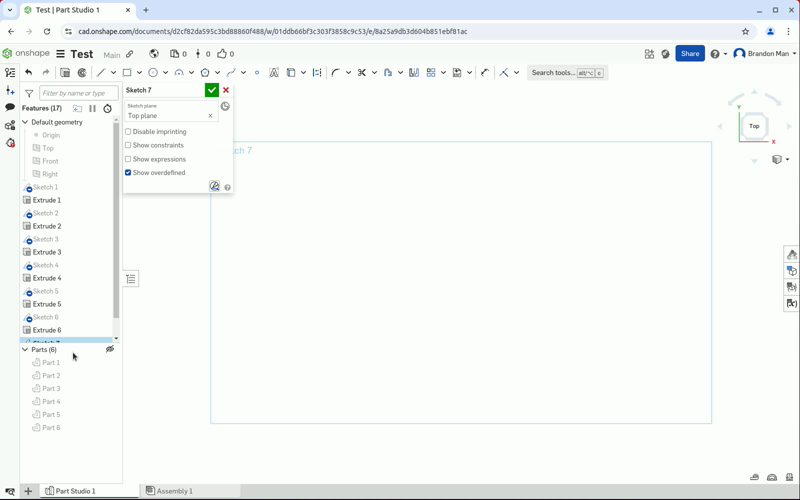
key(c)
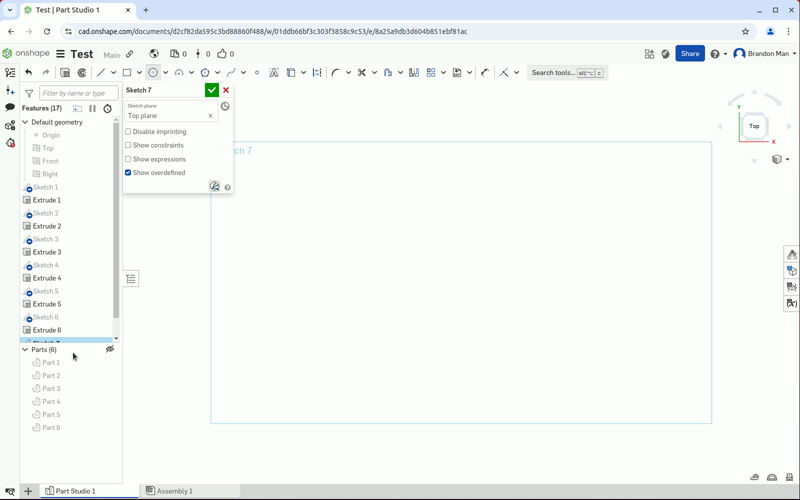
key_down(shift)
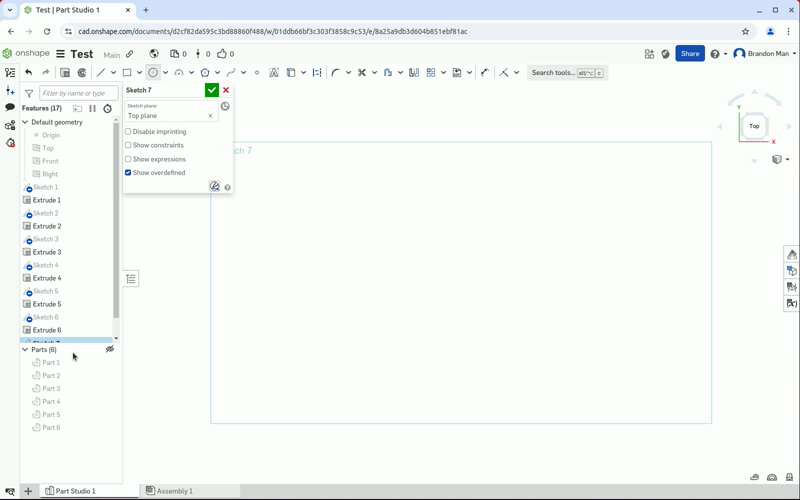
mouse_move(466, 227)
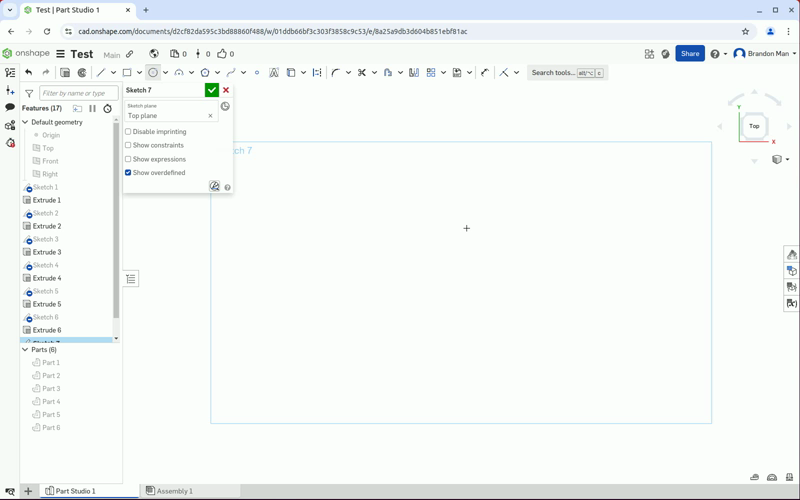
click(466, 227)
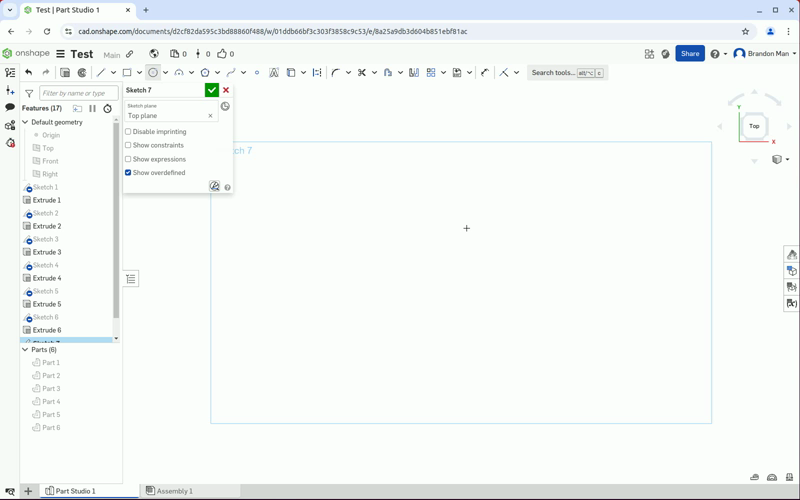
key_up(shift)
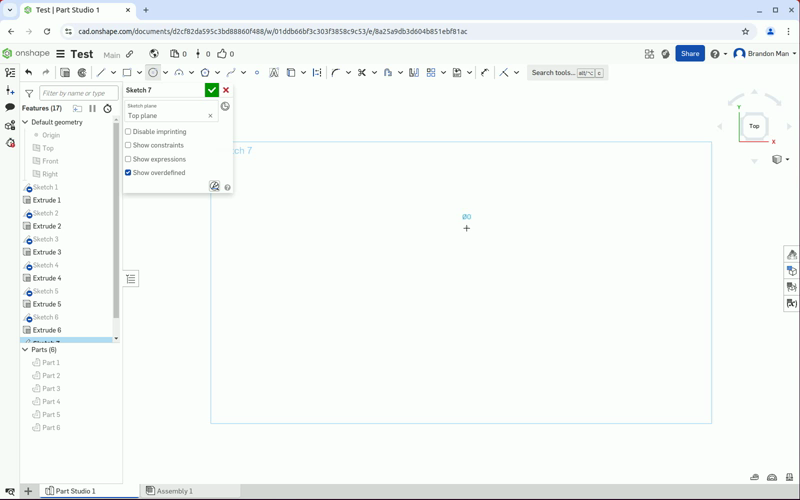
mouse_move(471, 227)
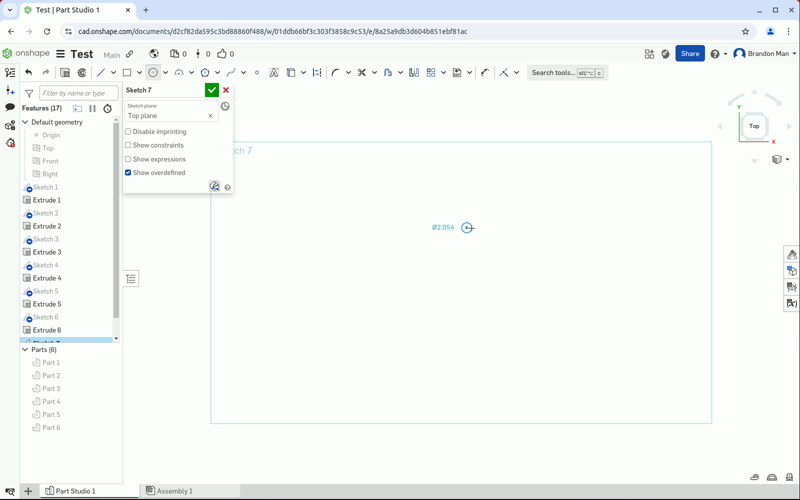
click(471, 227)
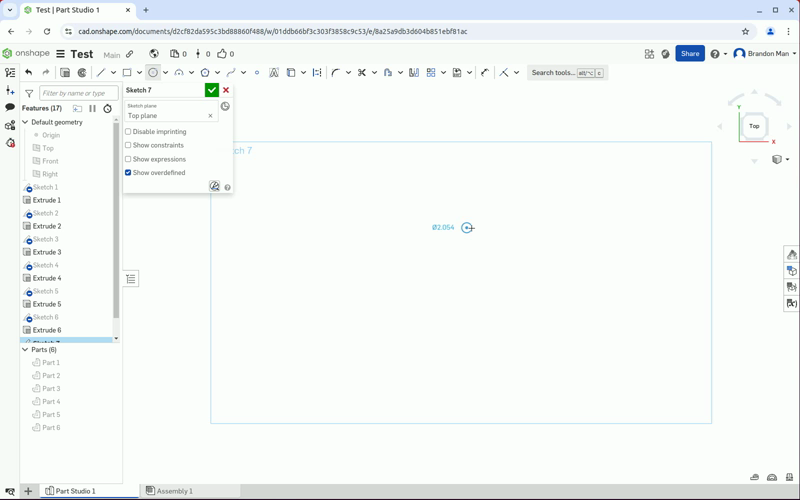
key(esc)
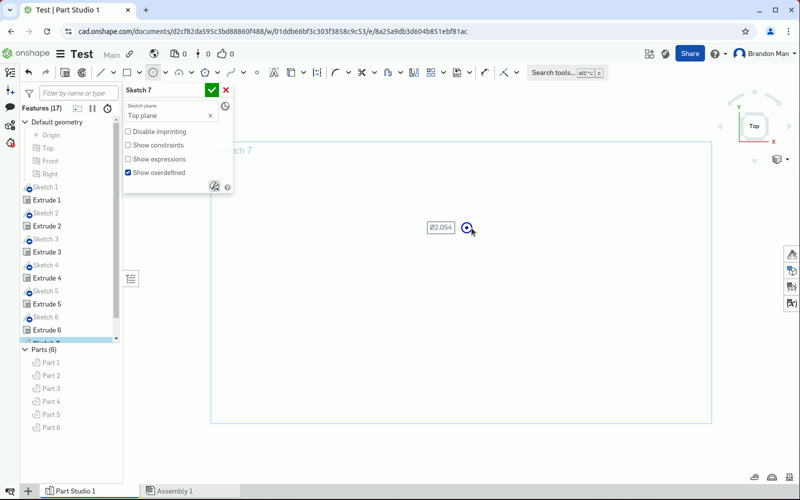
mouse_move(469, 230)
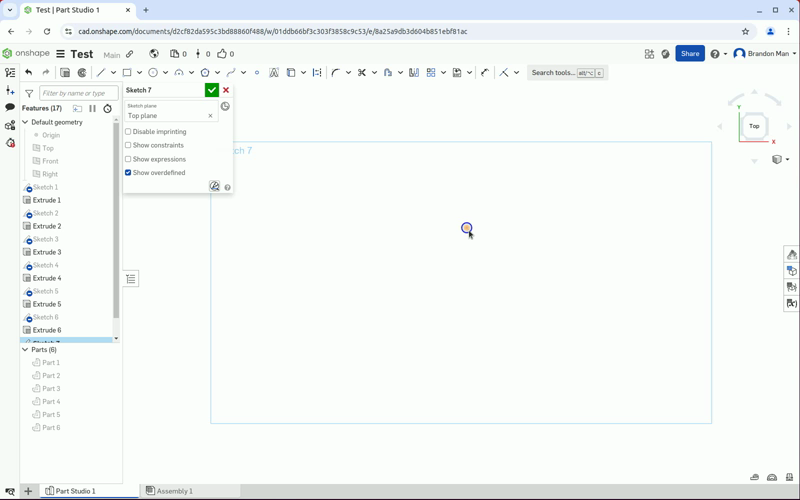
scroll(6)
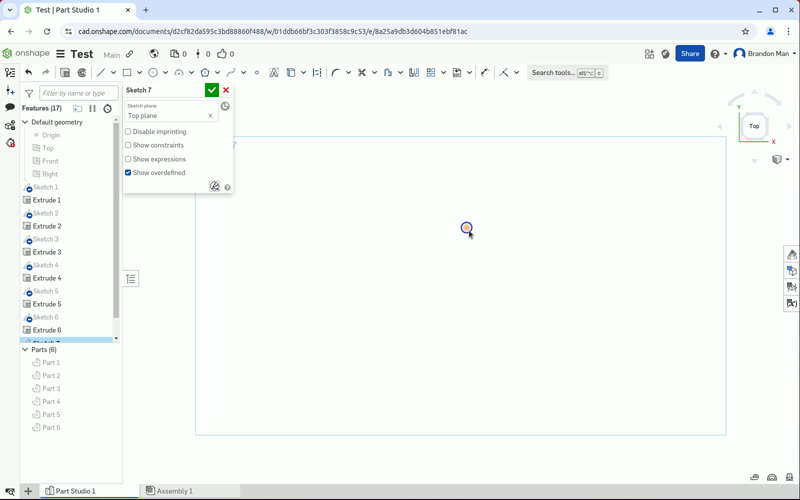
scroll(6)
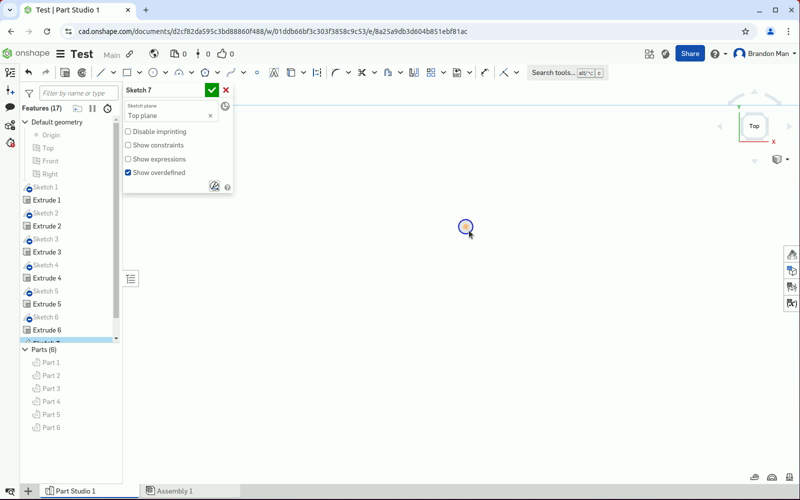
scroll(6)
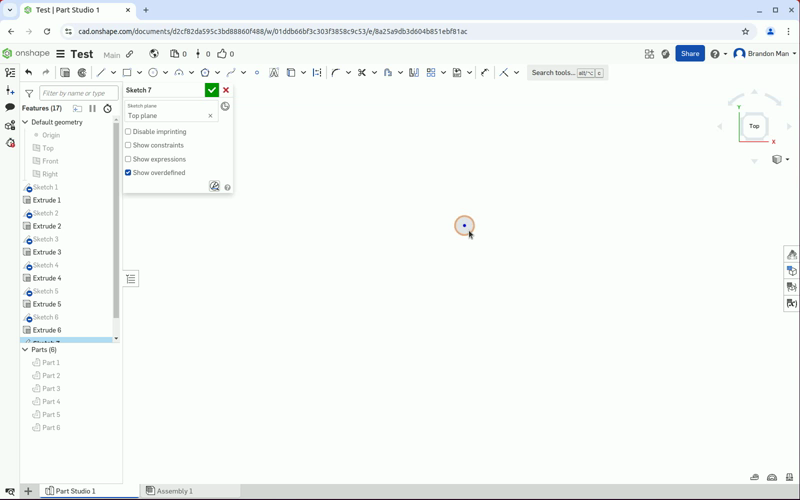
scroll(6)
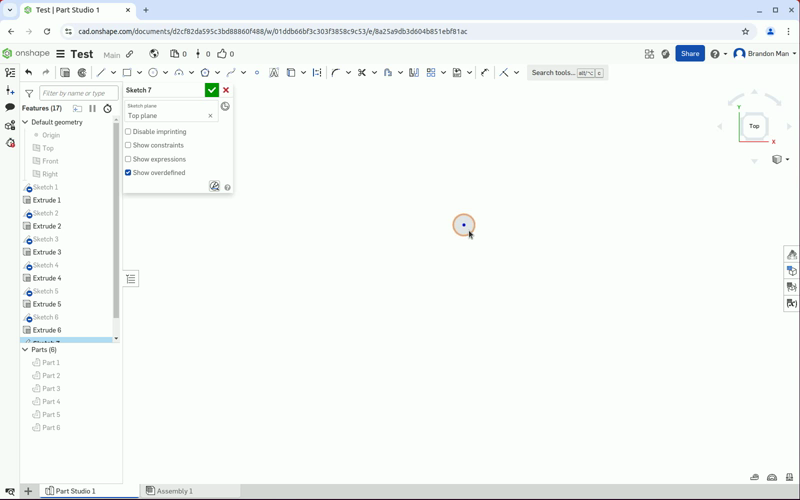
scroll(6)
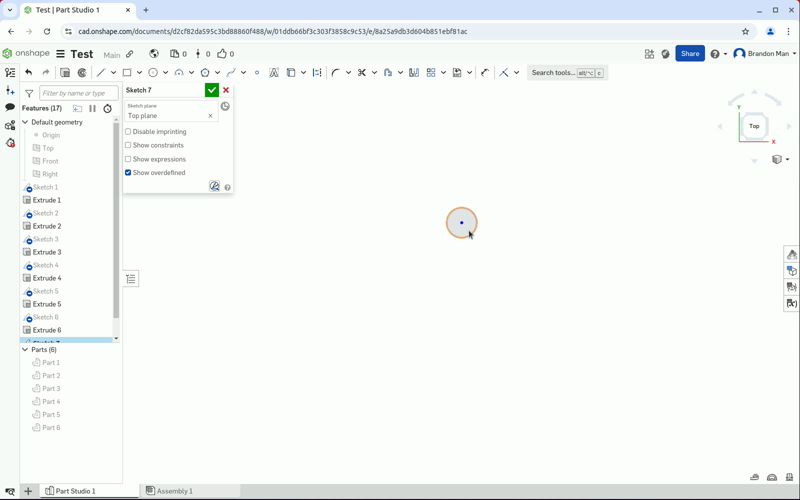
scroll(6)
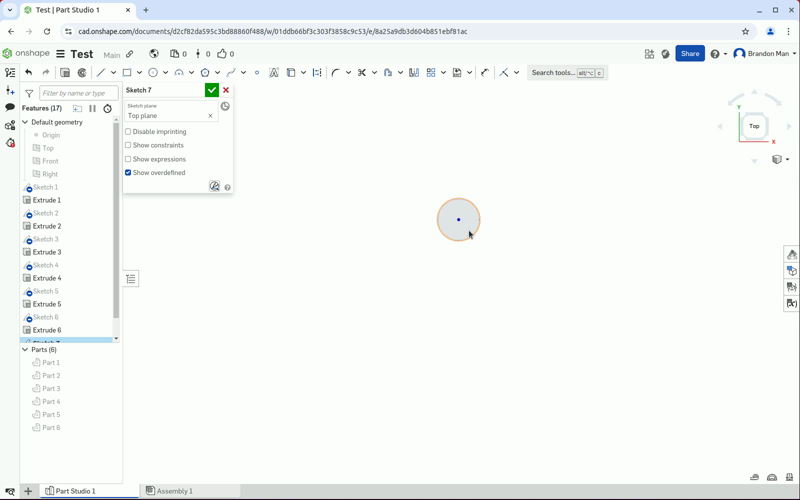
scroll(6)
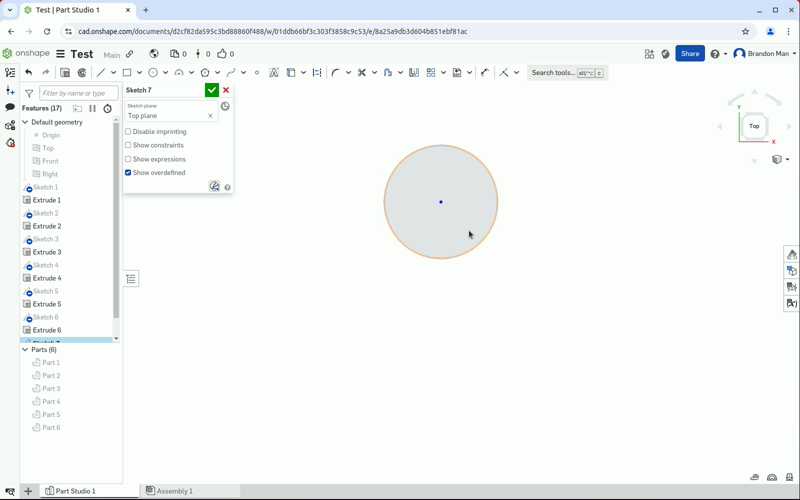
click(469, 230)
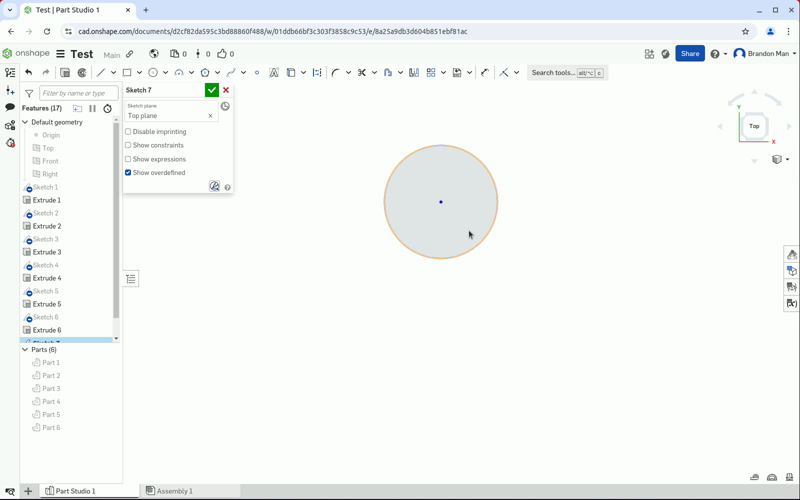
scroll(-6)
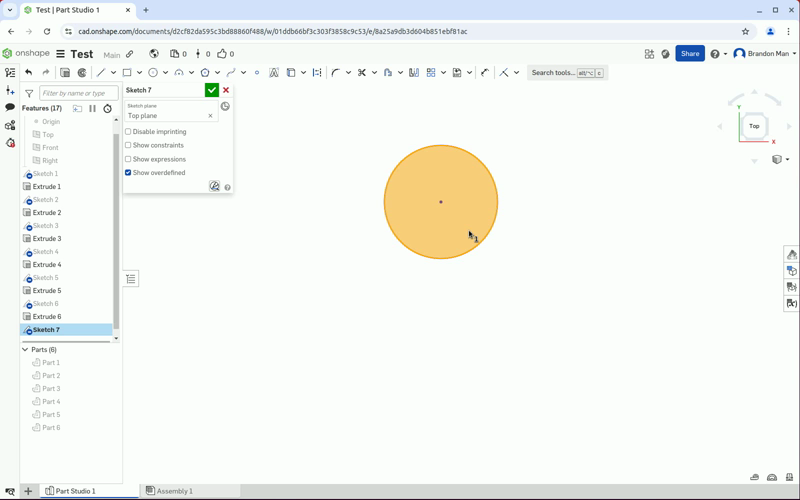
scroll(-6)
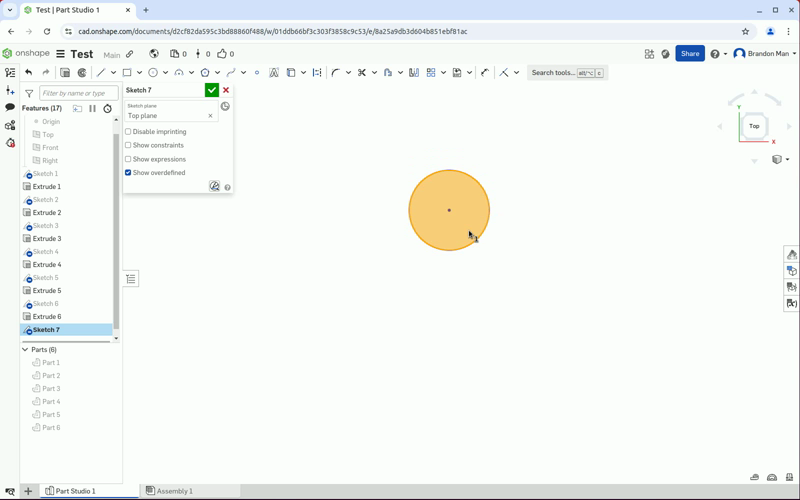
scroll(-6)
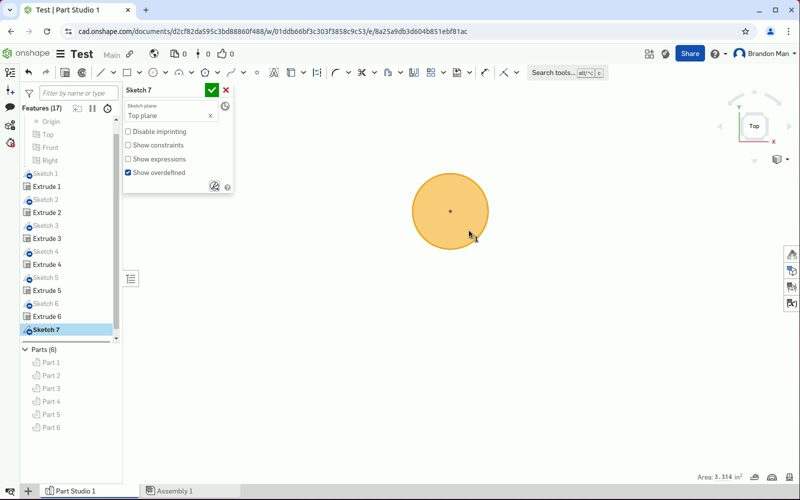
scroll(-6)
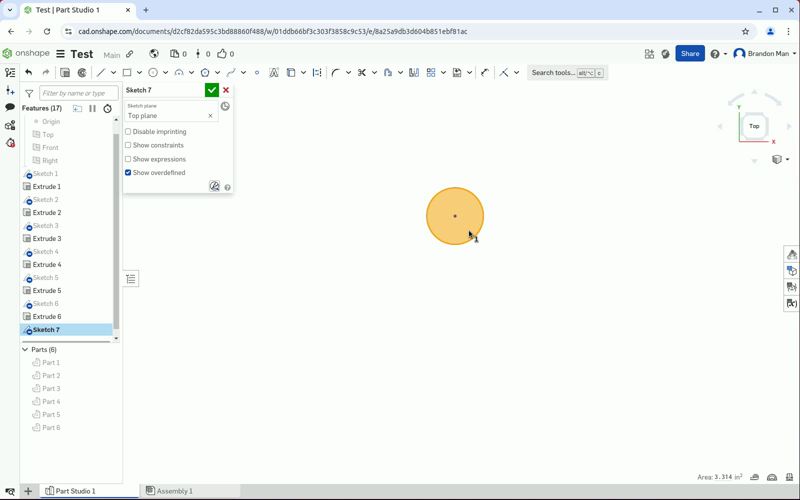
scroll(-6)
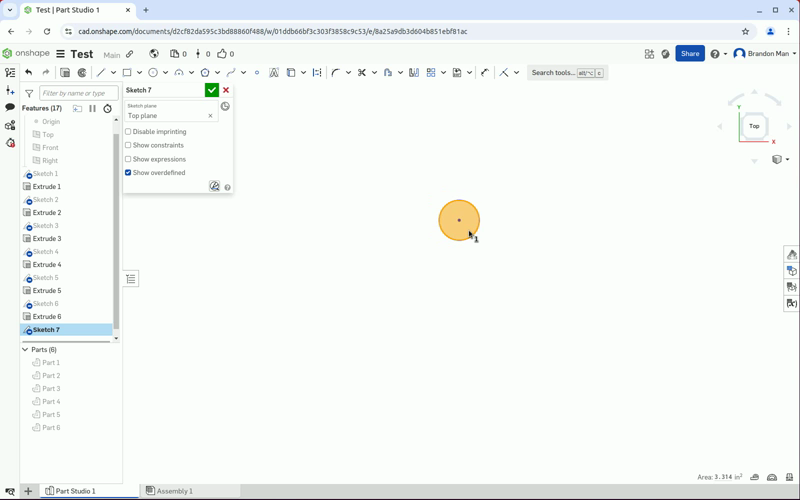
scroll(-6)
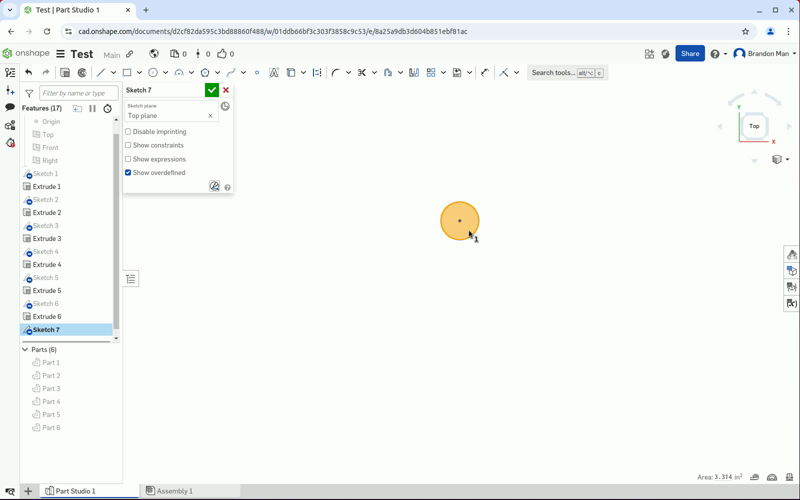
scroll(-6)
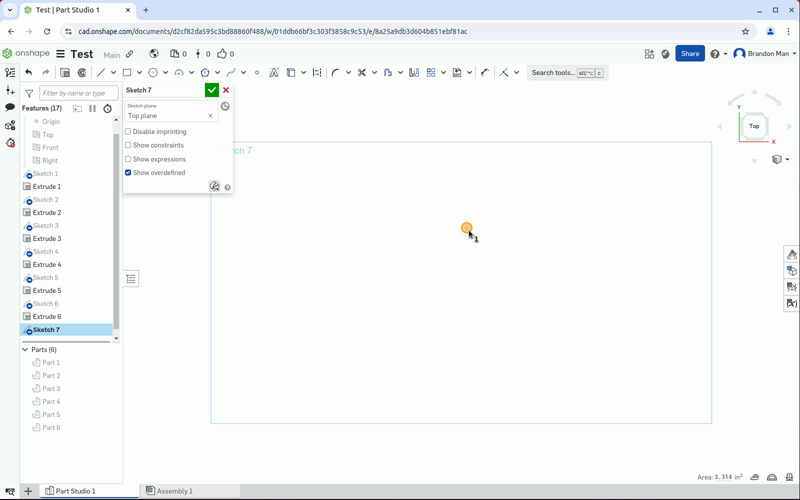
mouse_move(73, 352)
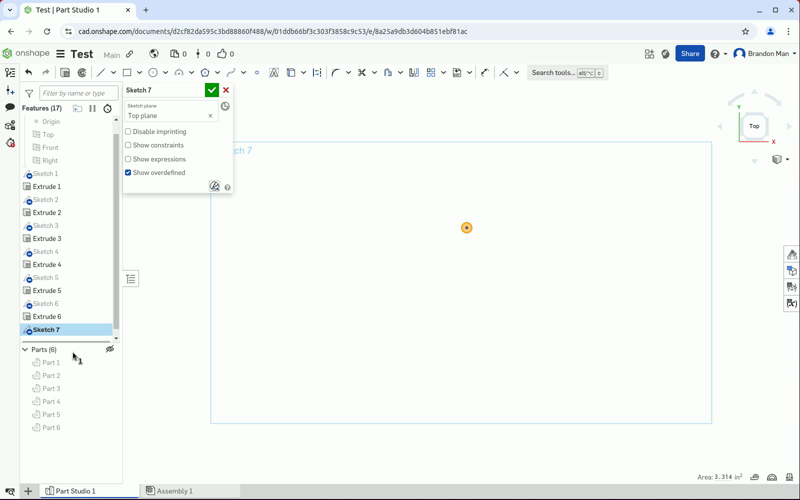
key(shift+y)
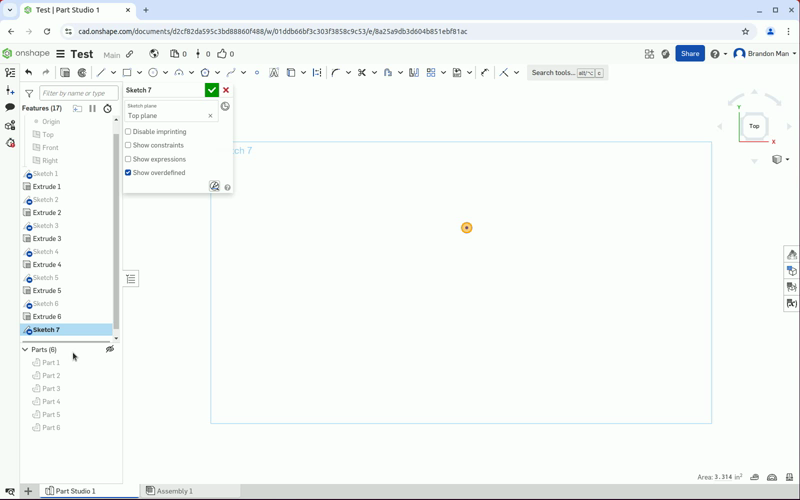
key(shift+e)
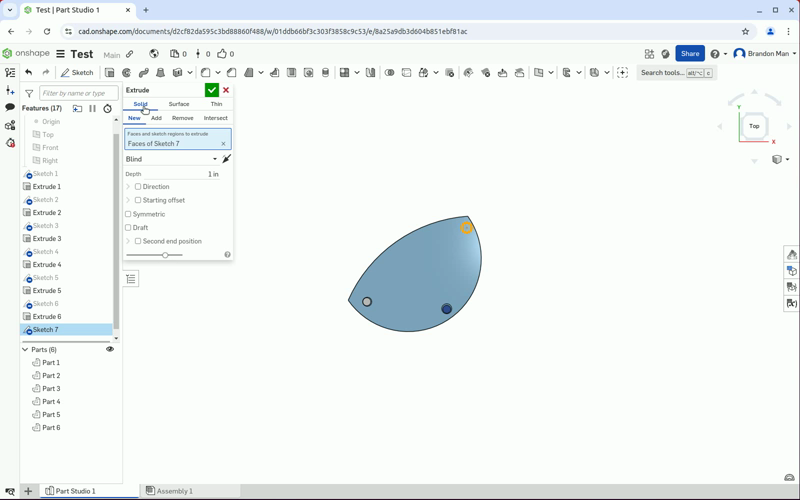
mouse_move(143, 106)
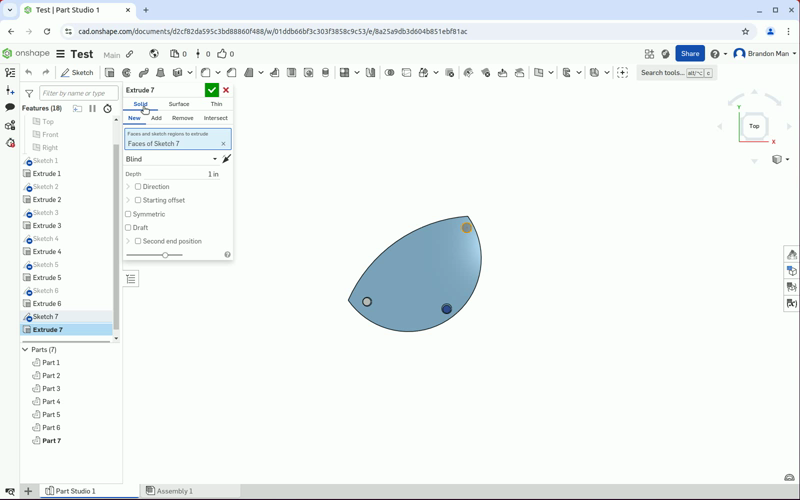
click(143, 106)
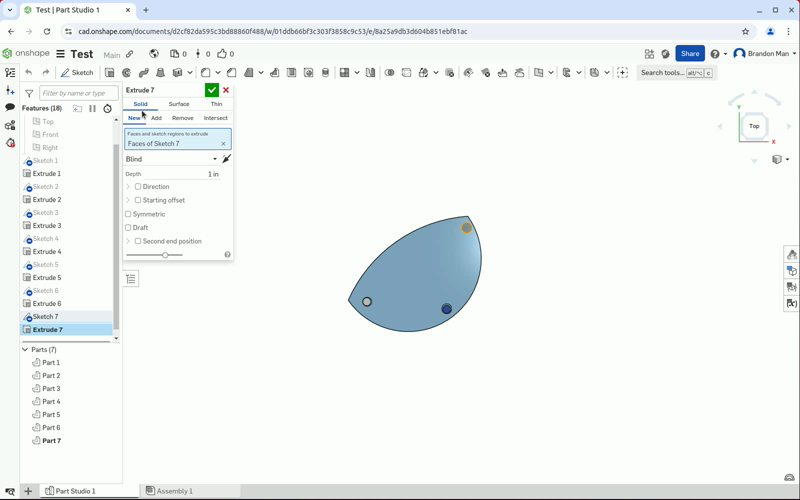
mouse_move(137, 120)
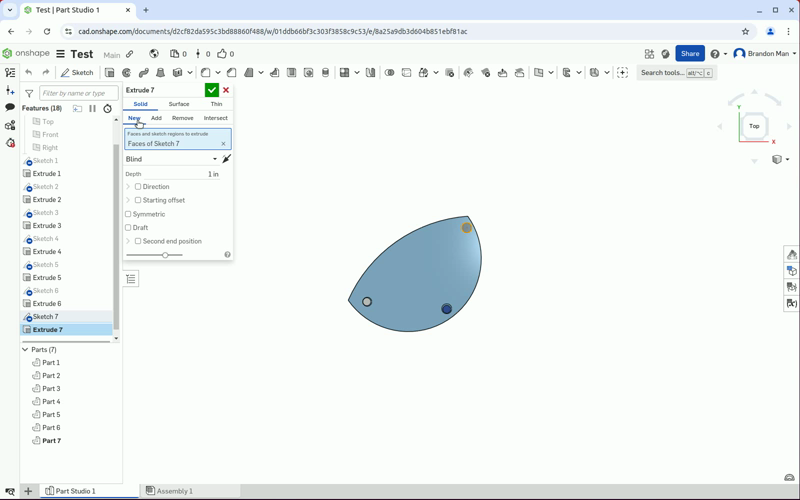
click(137, 120)
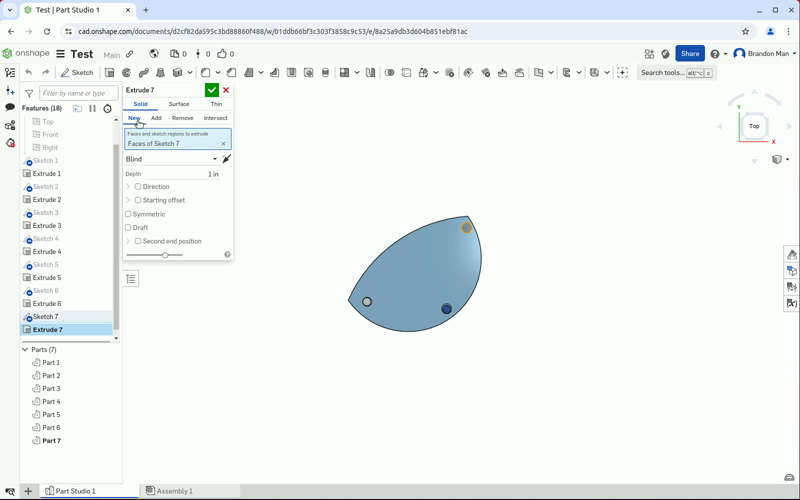
key(tab, 4)
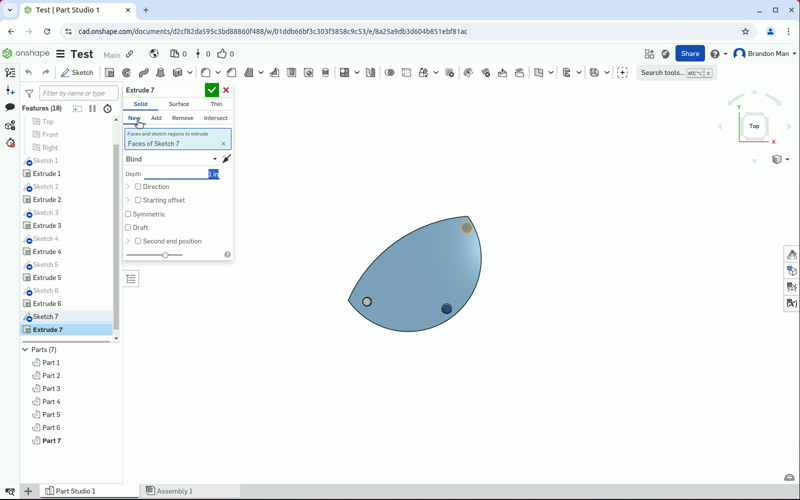
text(-15.405)
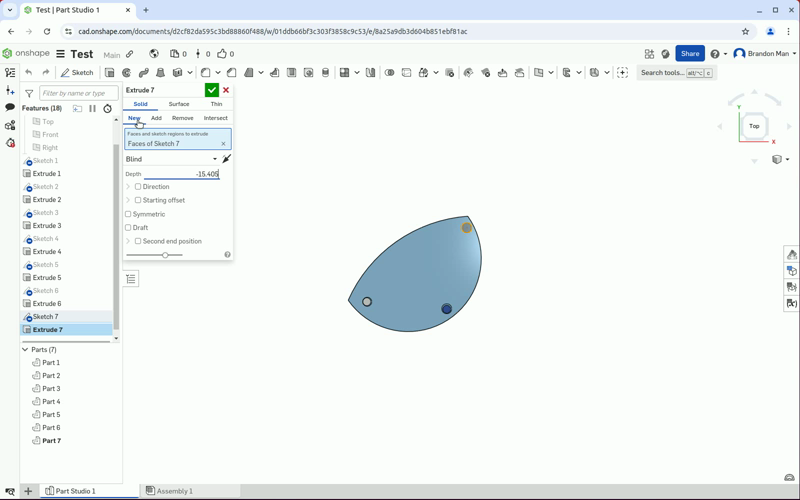
key(enter)
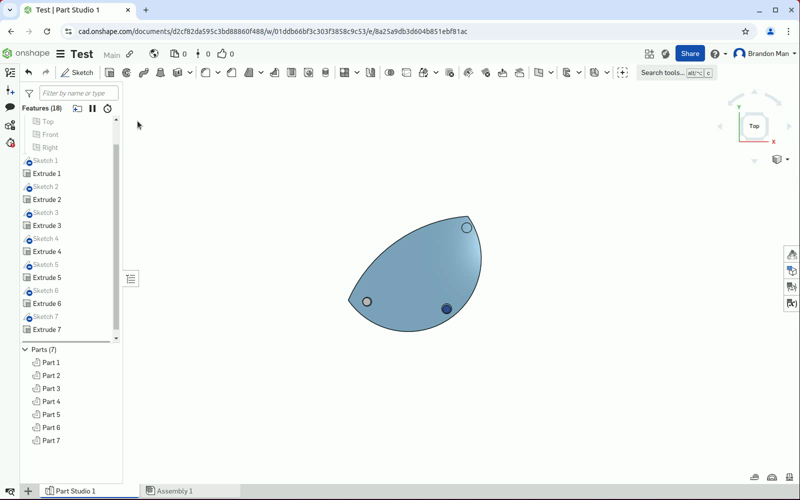
key(shift+h)
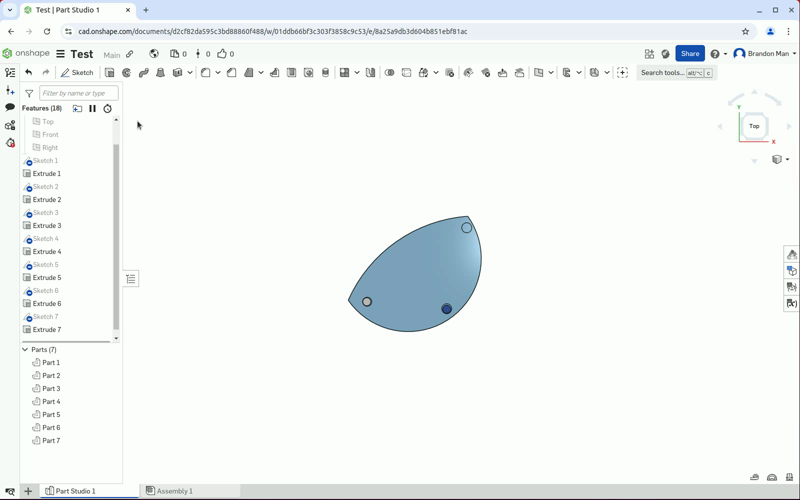
key(shift+h)
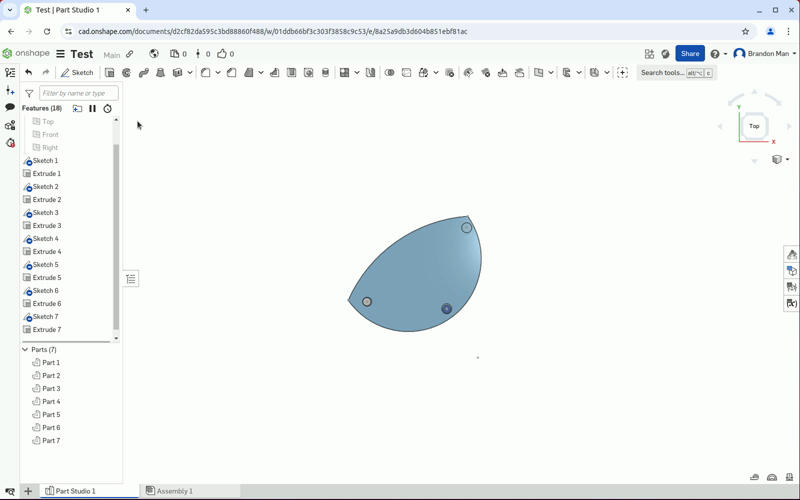
key(shift+7)
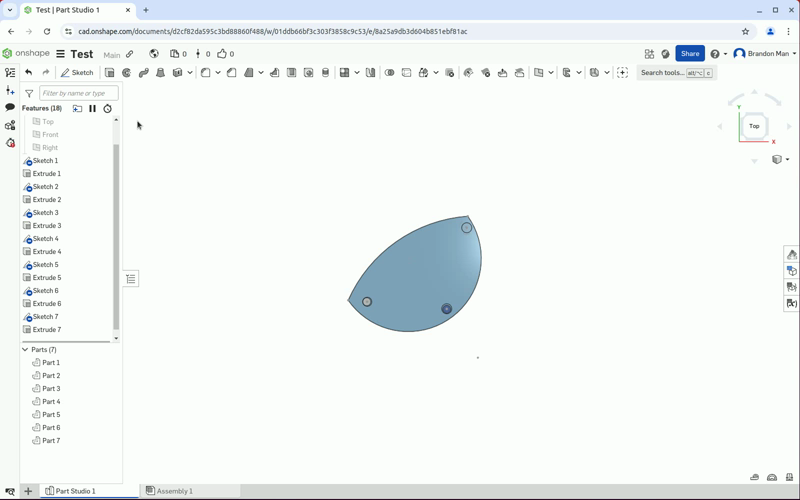
key(up, 3)
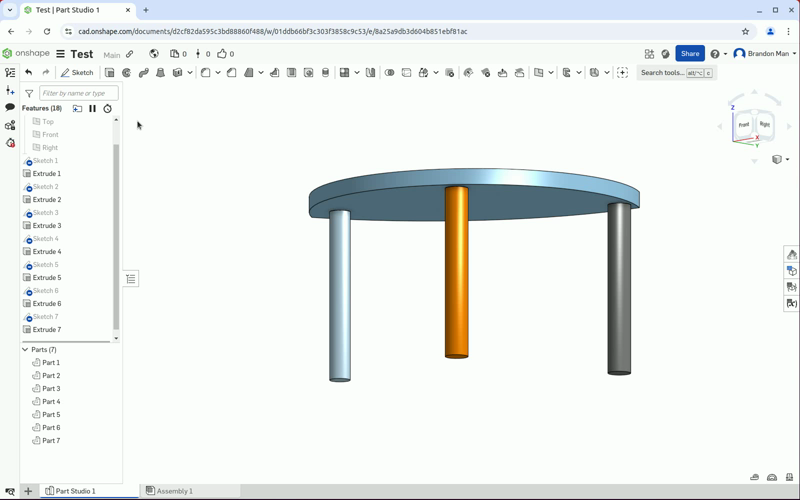
key(left, 3)
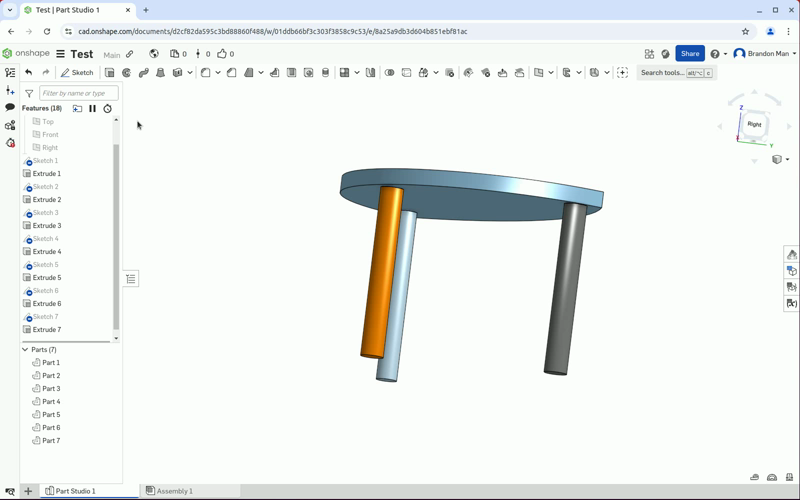
key(right, 3)
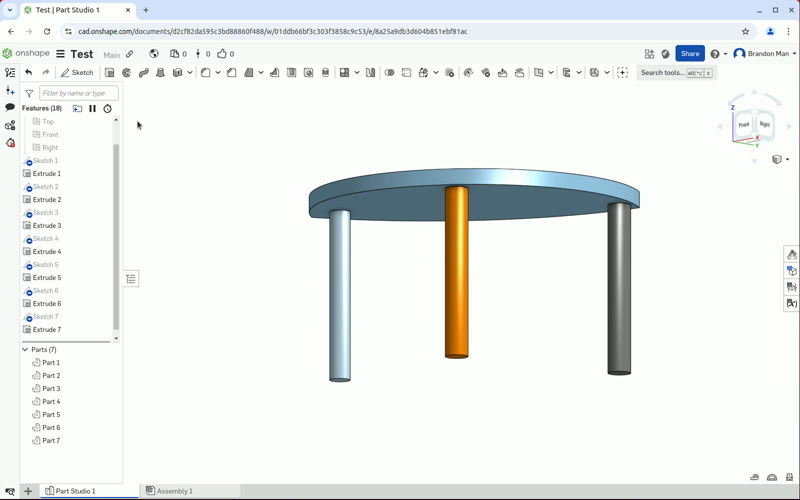
key(down, 3)
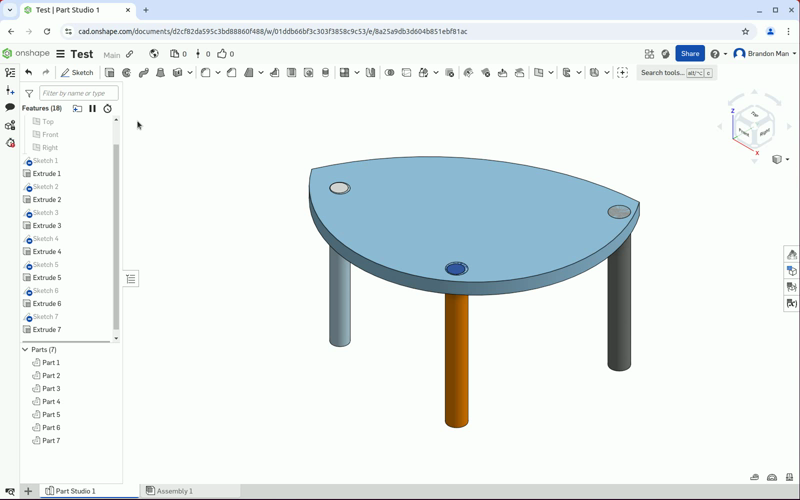
mouse_move(69, 163)
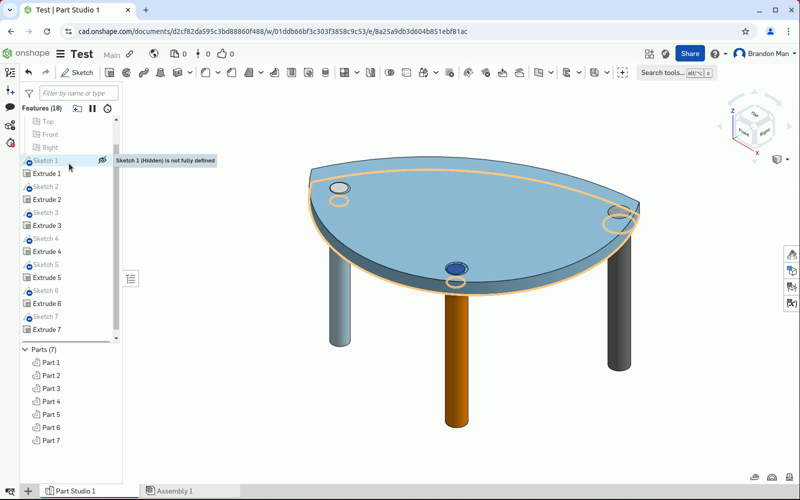
click(69, 163)